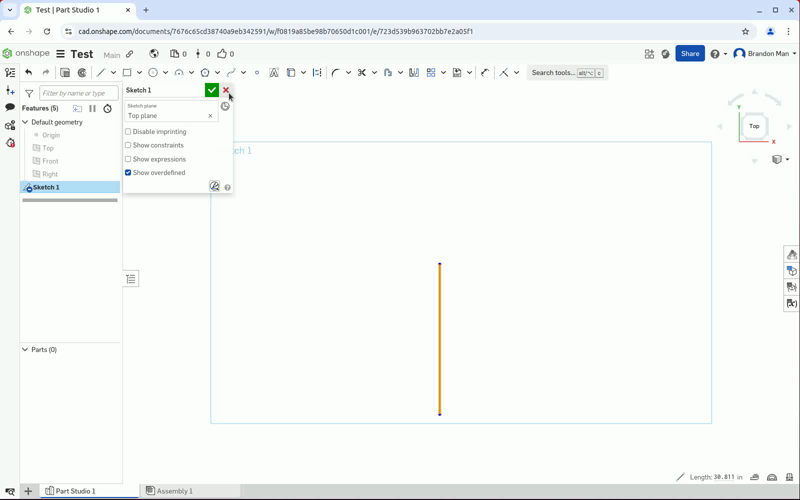
key(shift+h)
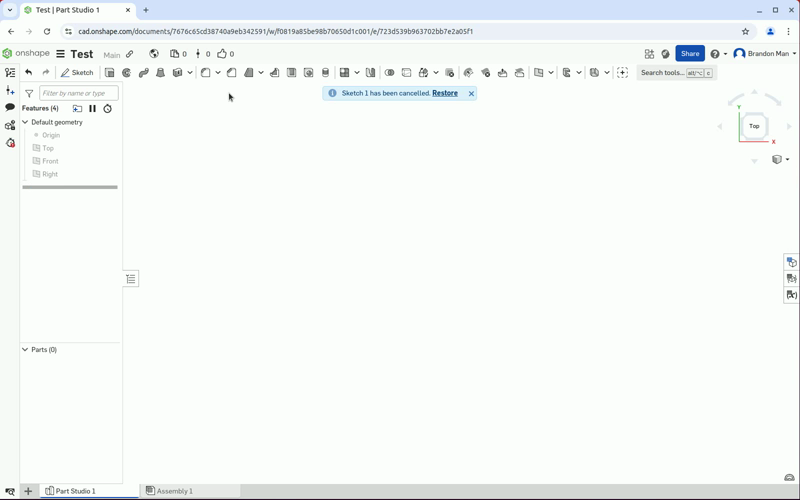
mouse_move(73, 352)
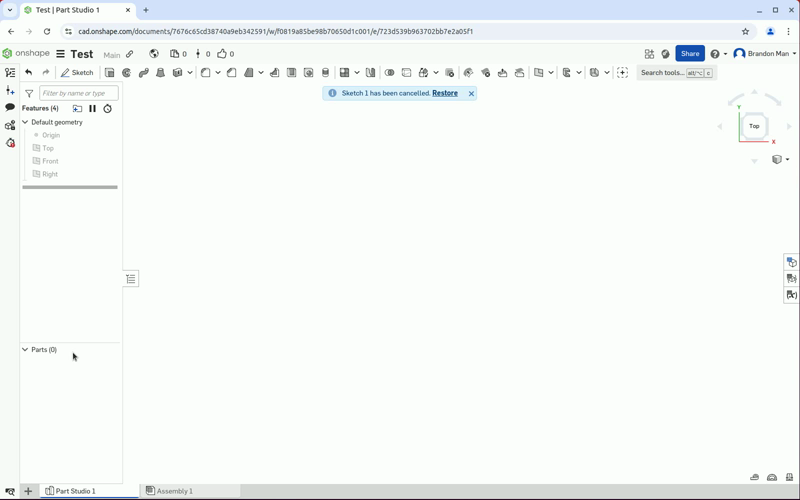
key(y)
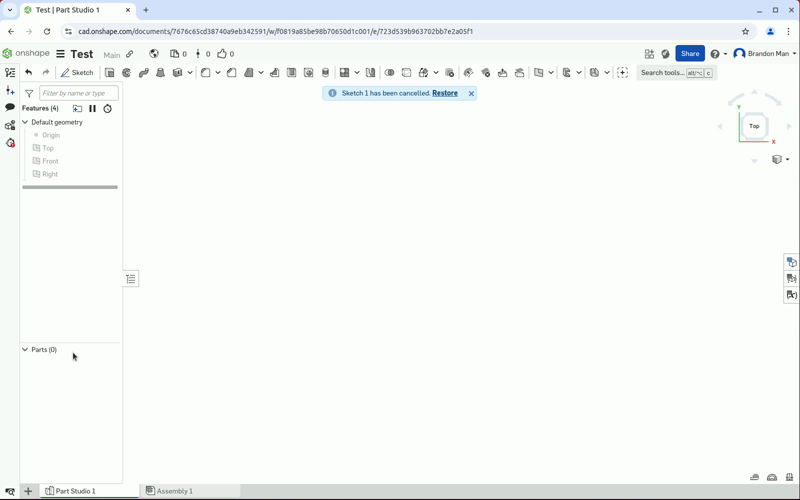
key(shift+p)
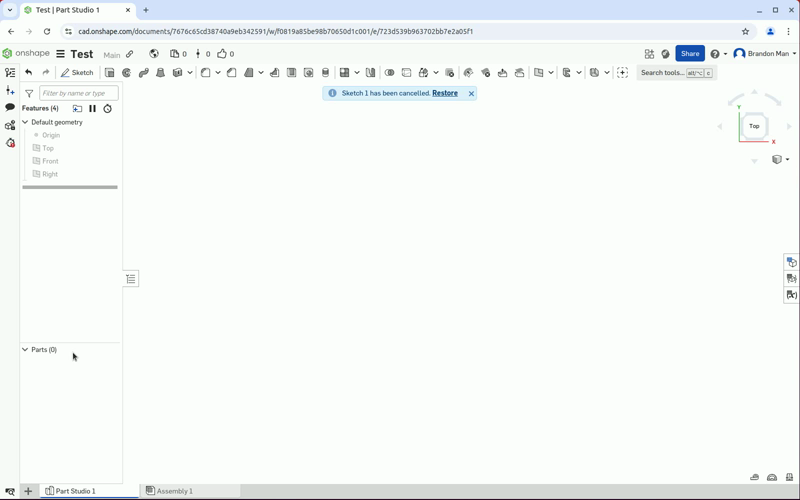
key(space)
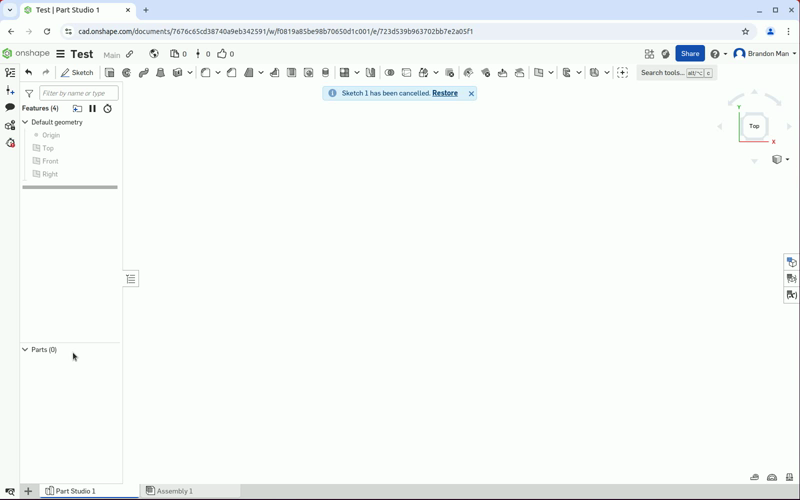
key_down(shift)
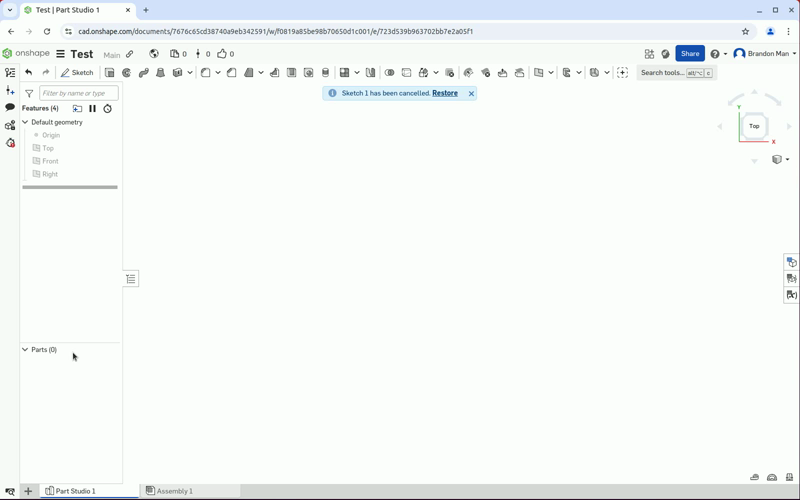
key(up)
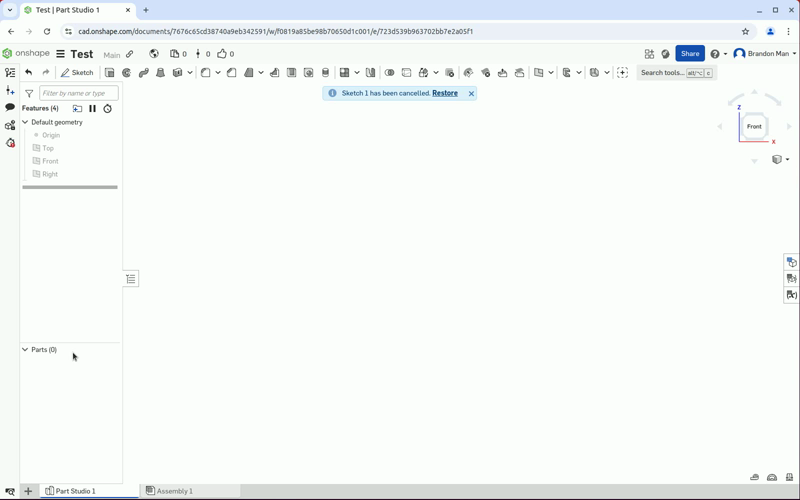
key_up(shift)
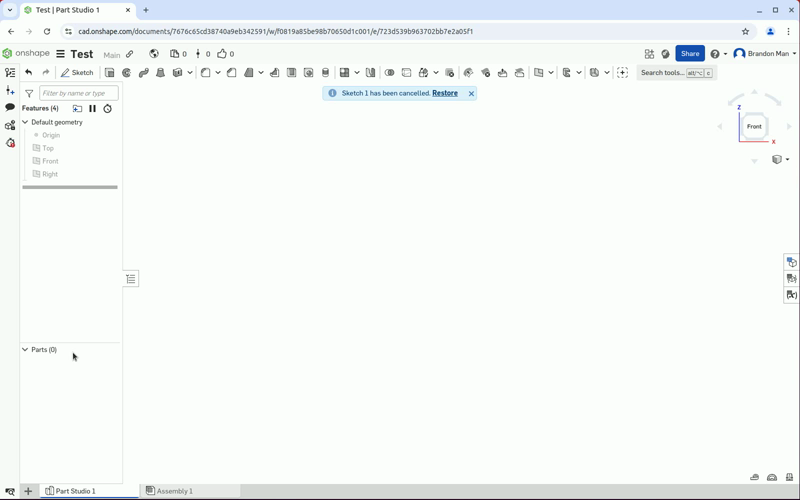
mouse_move(73, 352)
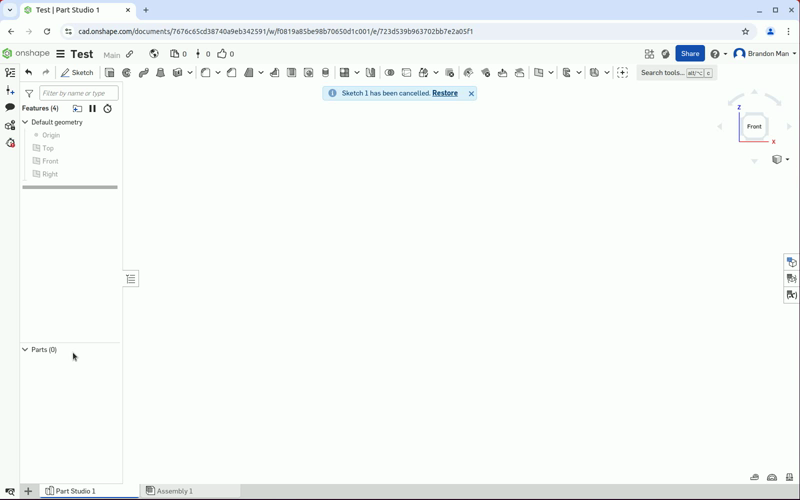
key(shift+y)
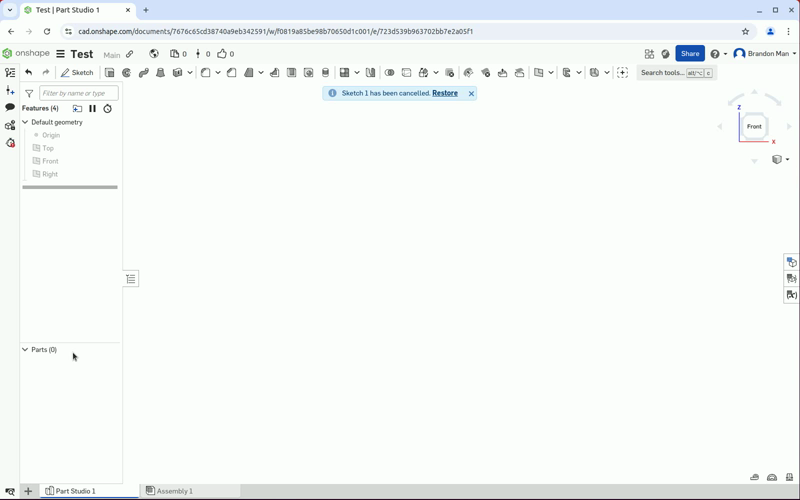
key(shift+s)
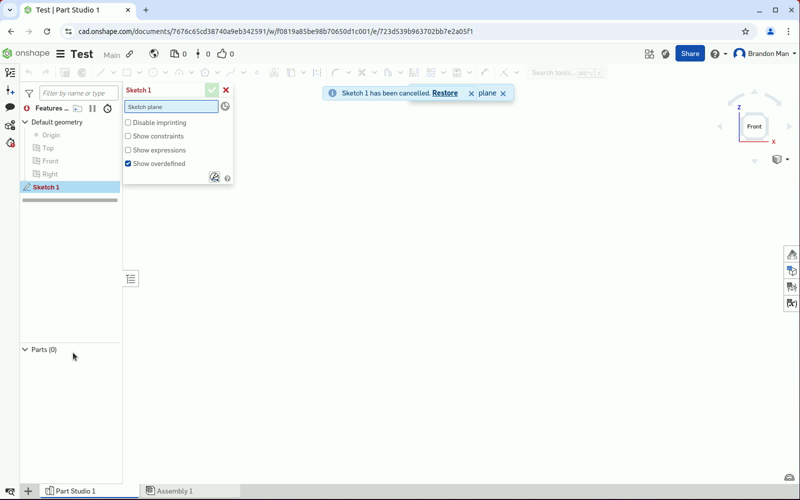
mouse_move(73, 163)
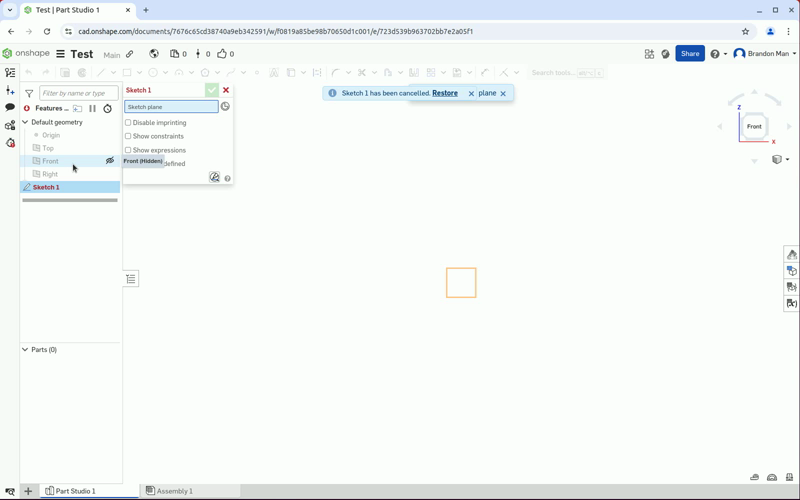
click(73, 163)
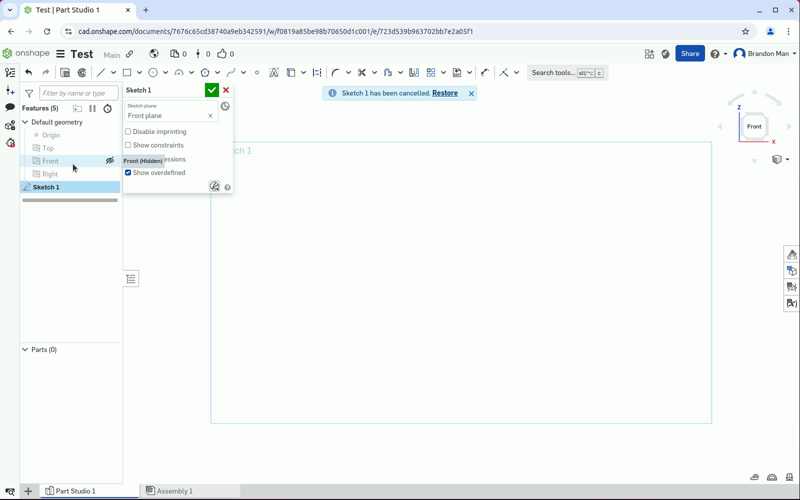
mouse_move(73, 352)
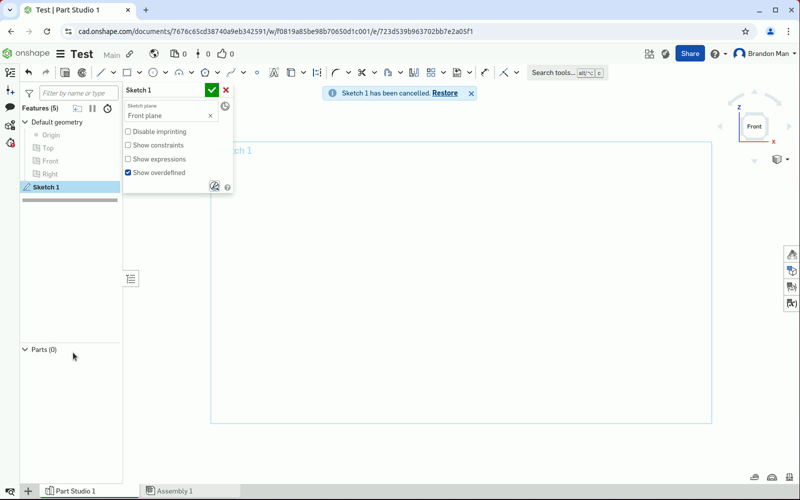
key(y)
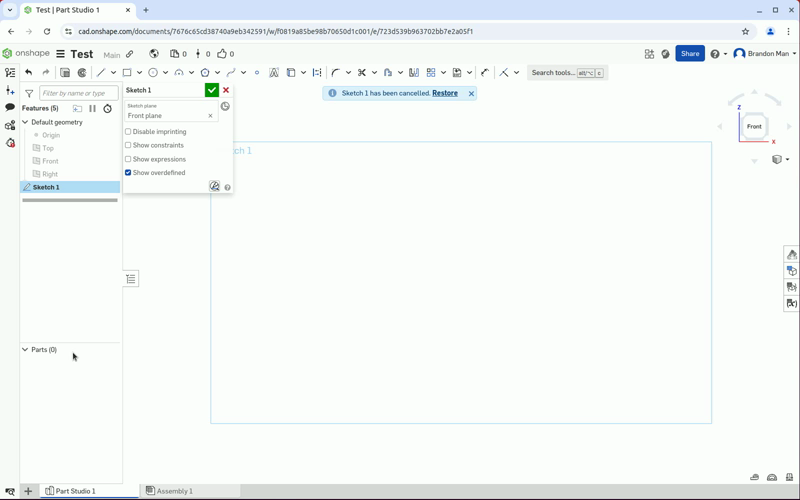
key(l)
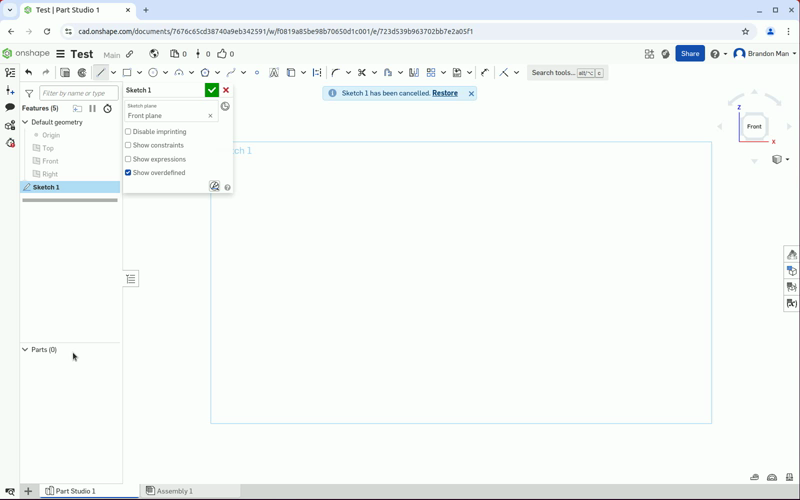
key_down(shift)
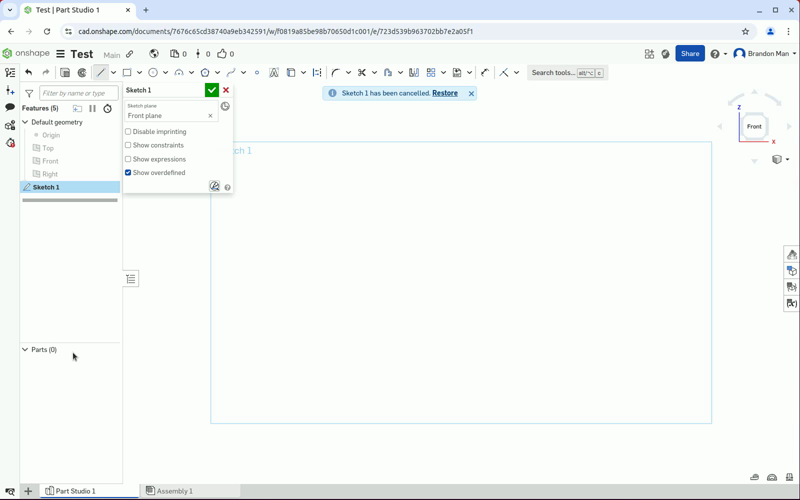
mouse_move(363, 380)
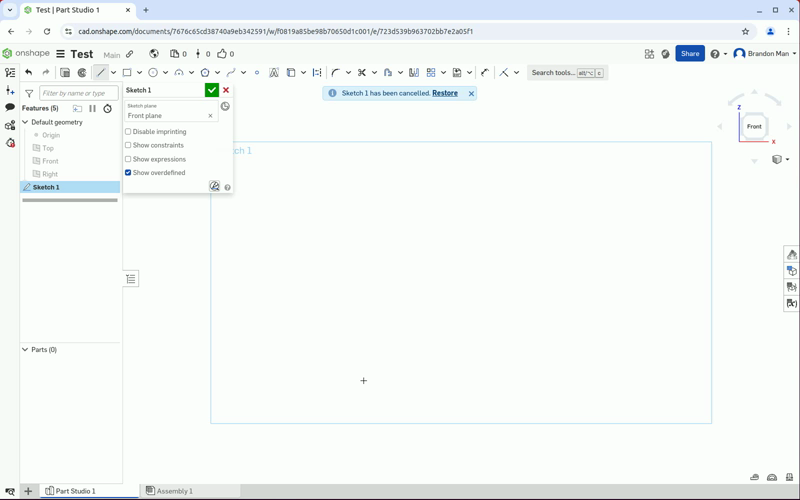
click(363, 380)
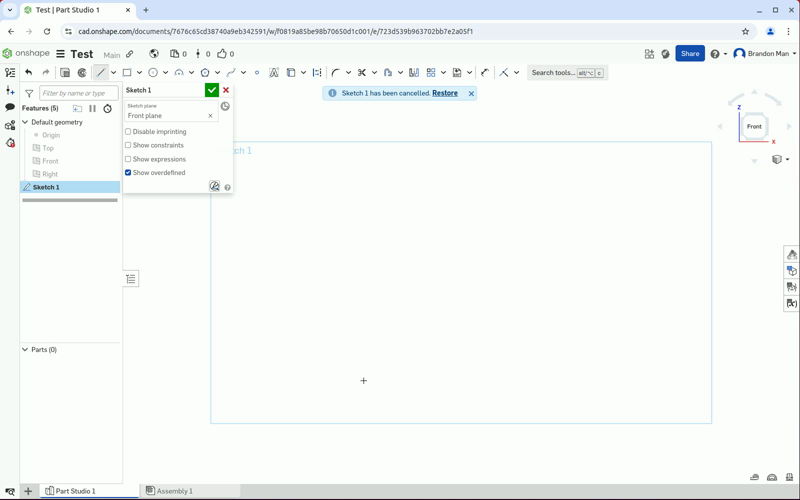
key_up(shift)
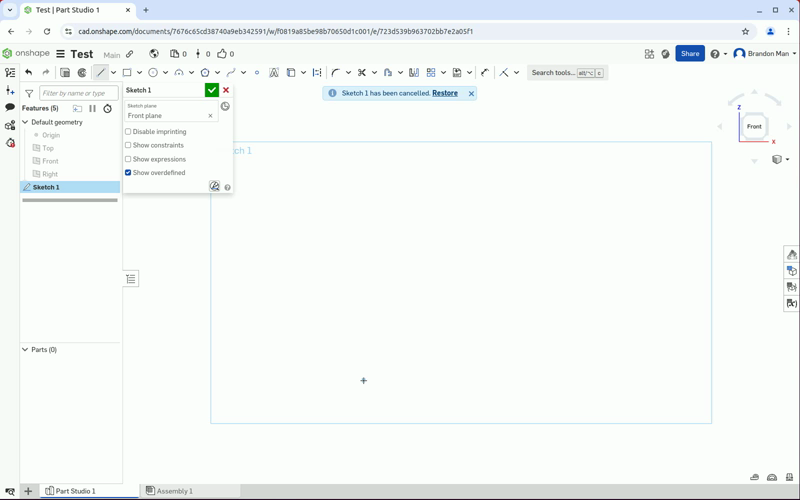
key_down(shift)
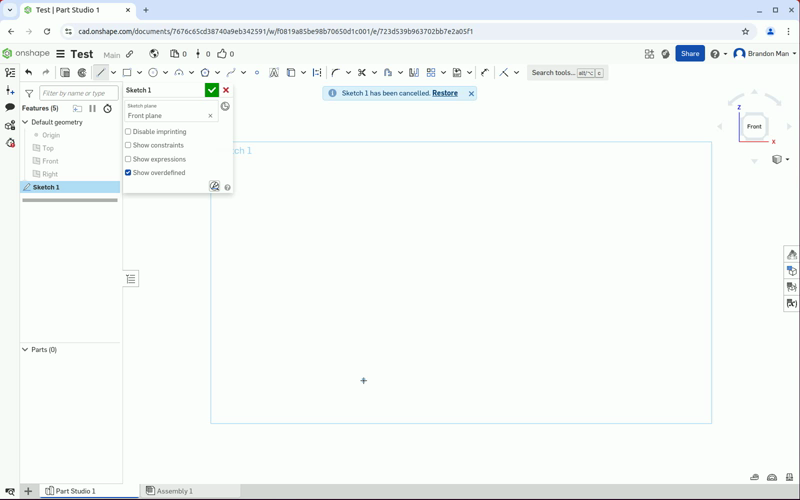
mouse_move(560, 380)
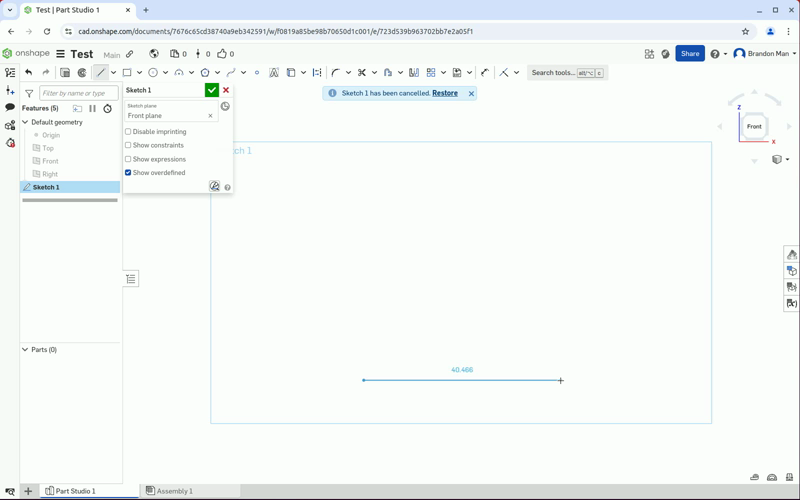
click(560, 380)
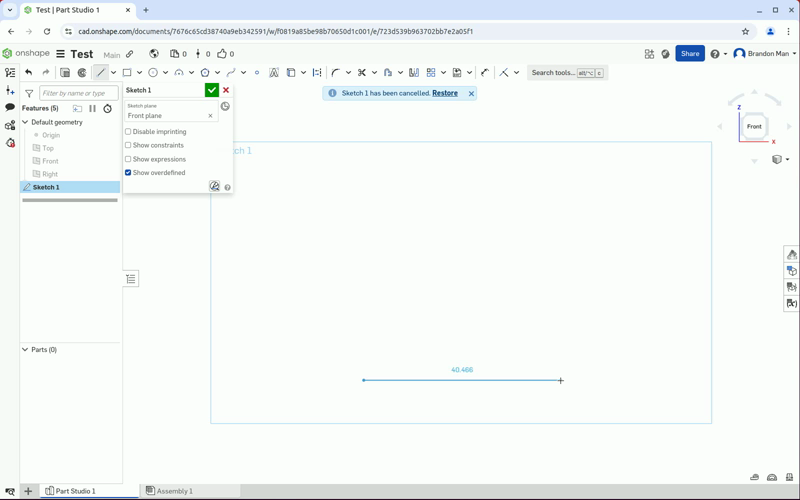
key_up(shift)
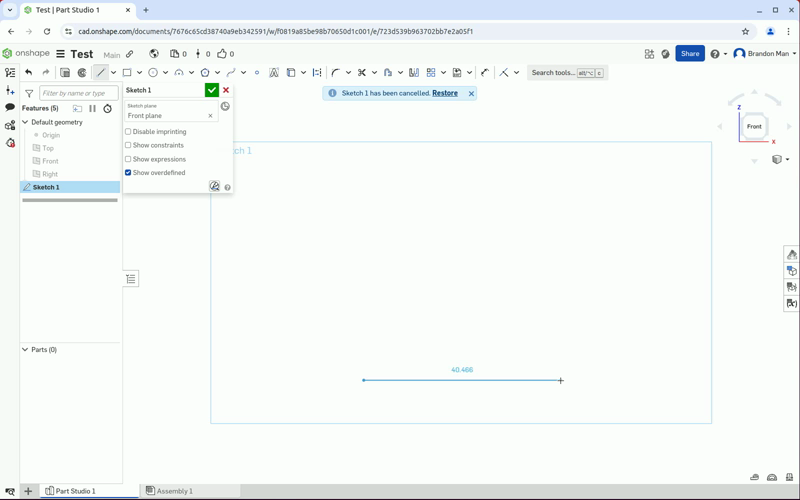
key_down(shift)
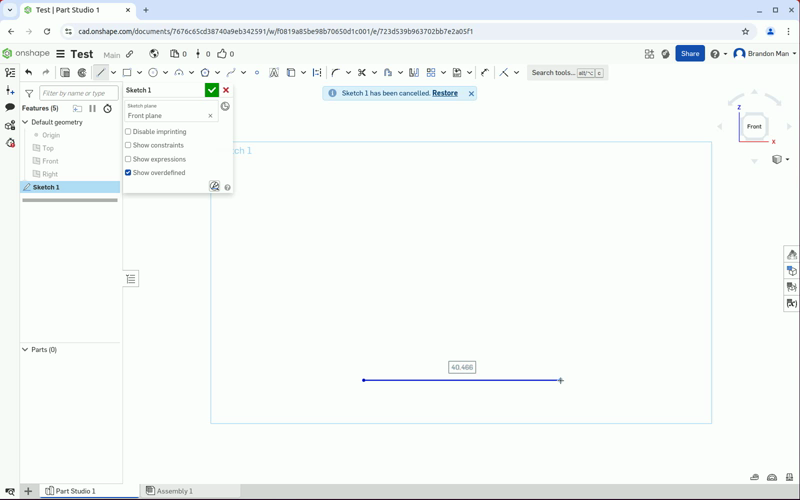
mouse_move(560, 195)
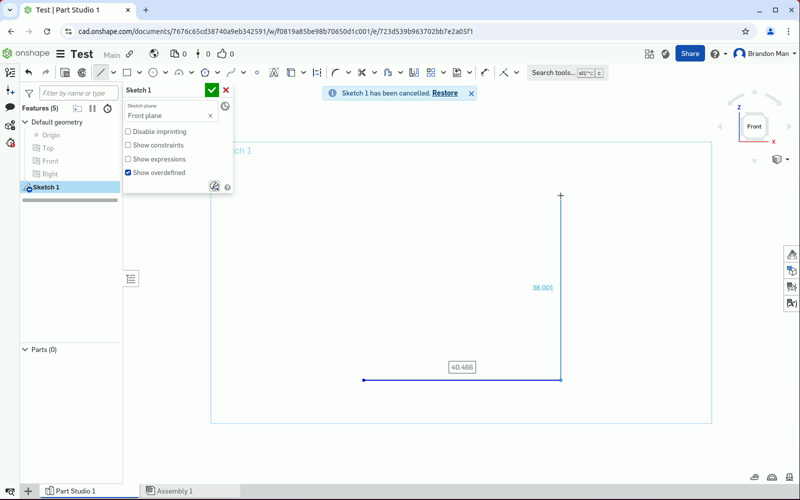
click(560, 195)
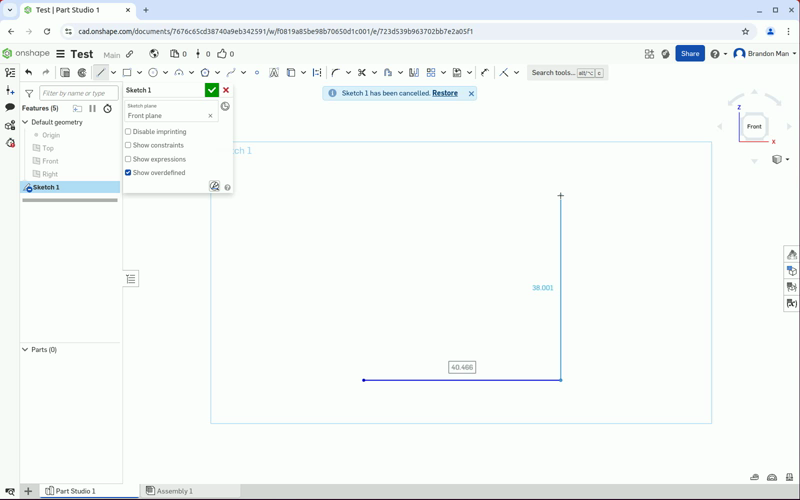
key_up(shift)
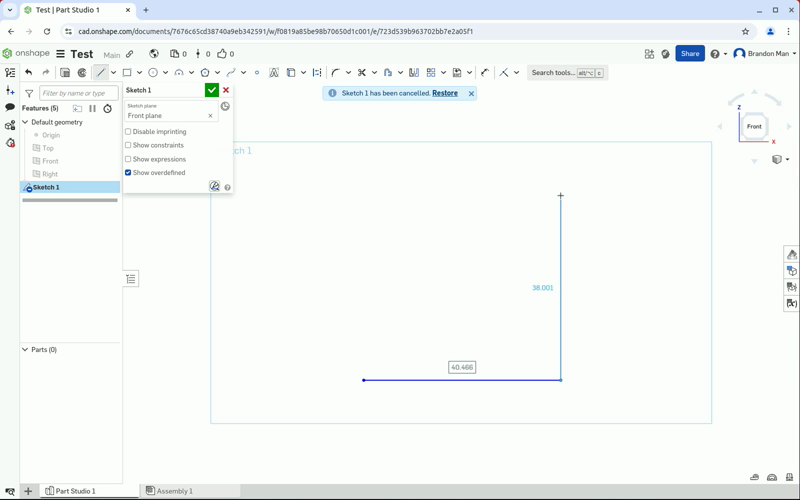
key_down(shift)
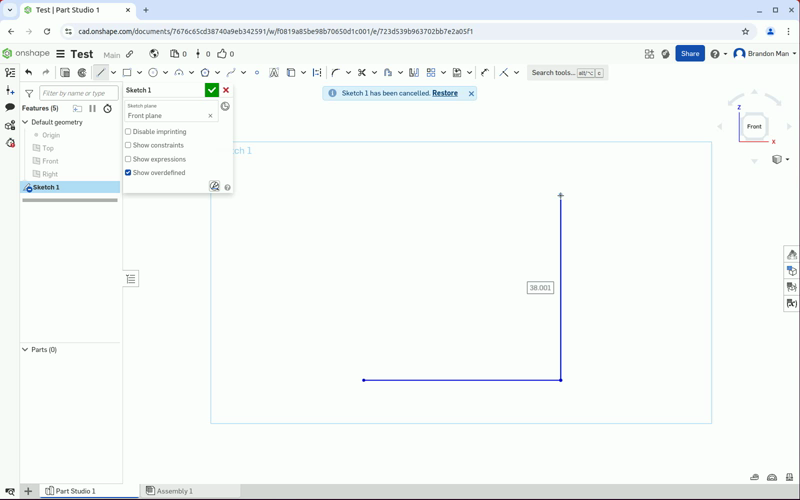
mouse_move(363, 195)
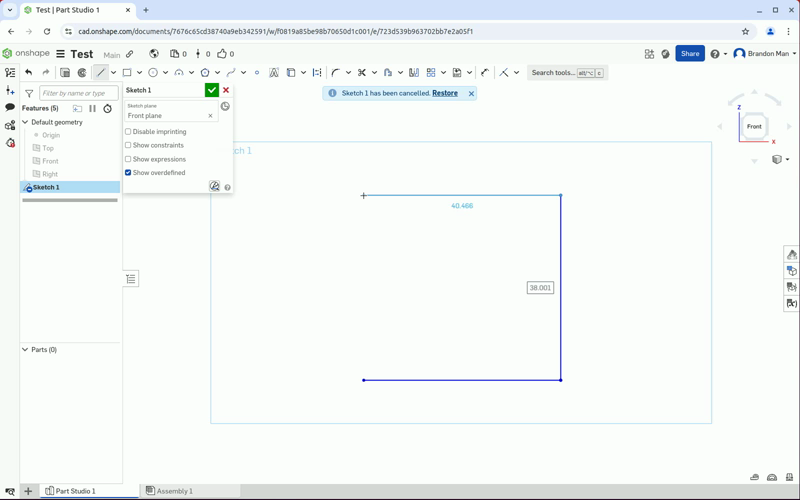
click(363, 195)
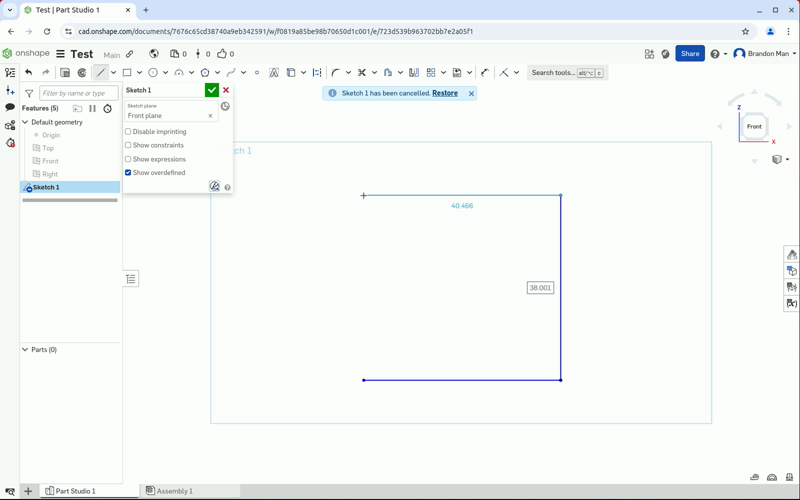
key_up(shift)
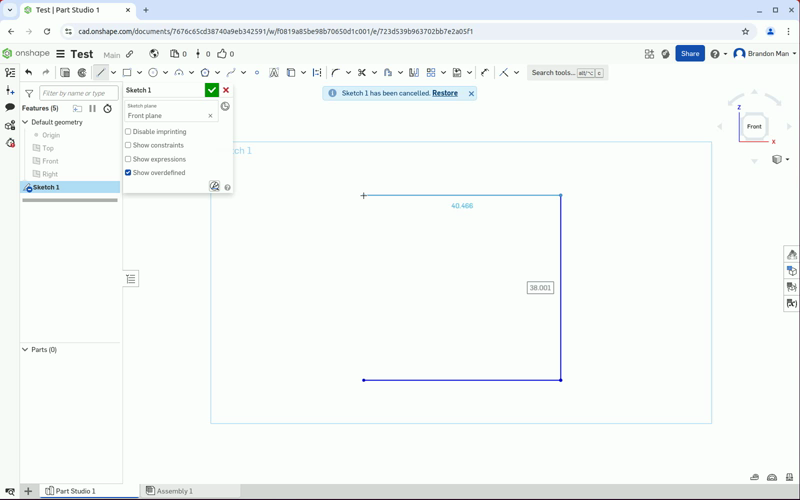
key_down(shift)
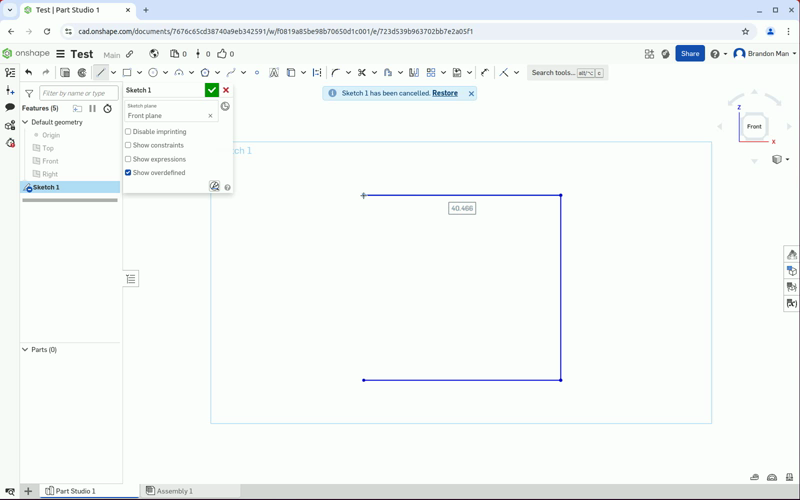
mouse_move(363, 380)
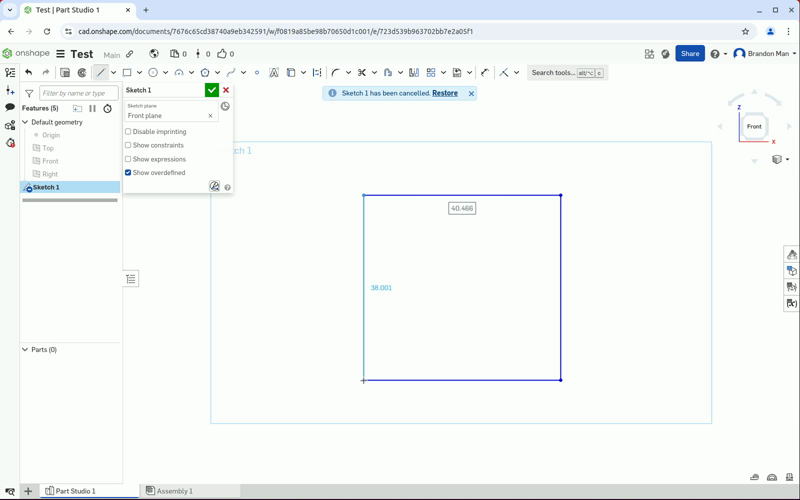
key_up(shift)
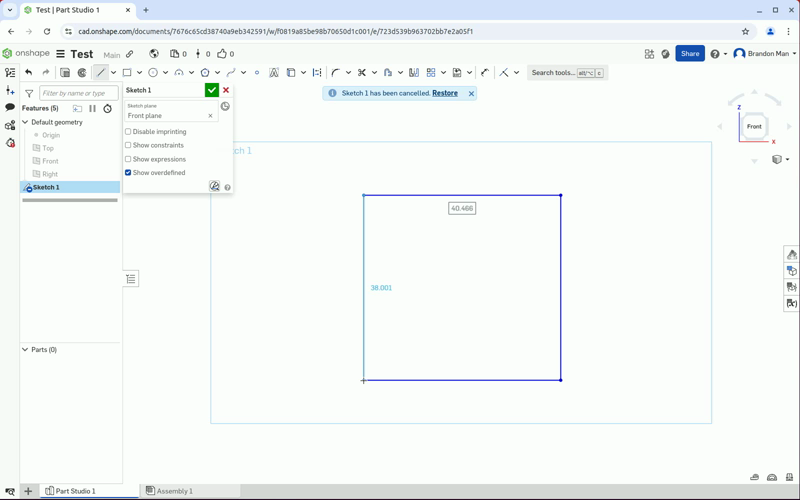
click(363, 380)
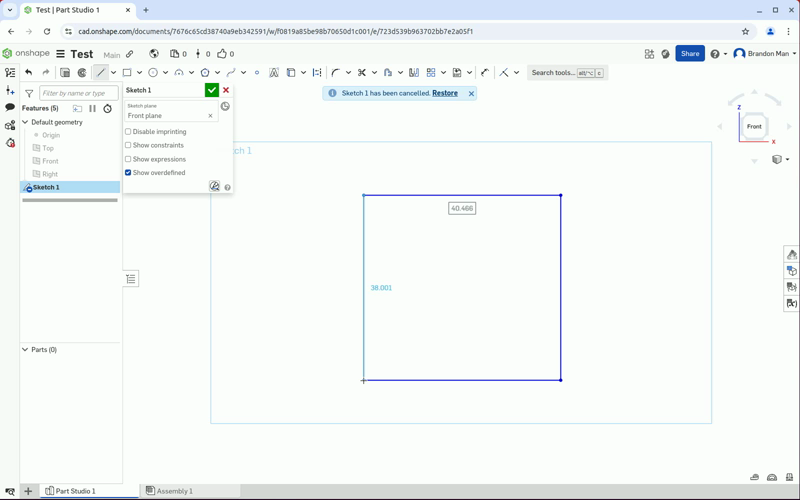
key(esc)
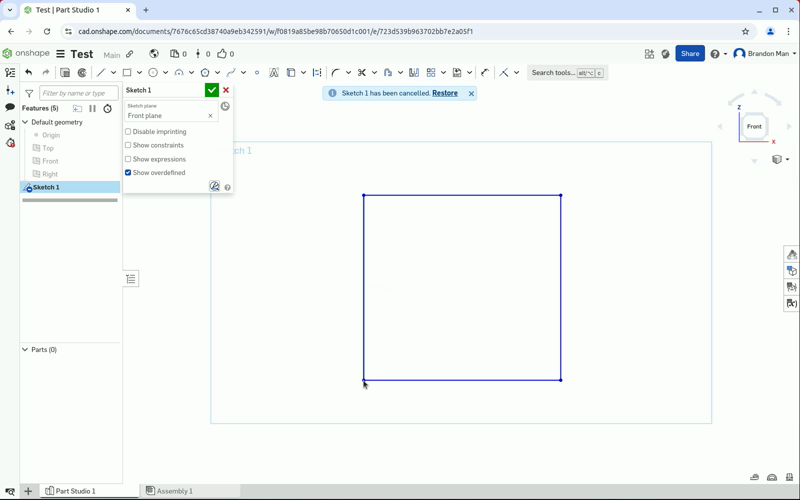
mouse_move(403, 236)
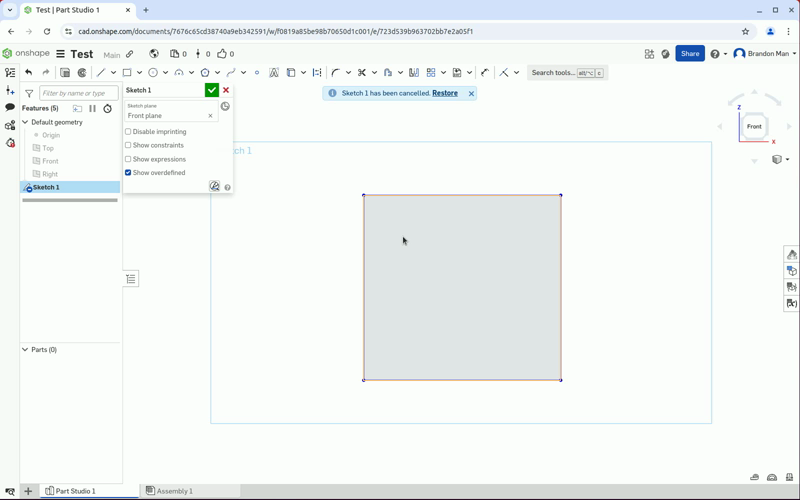
click(403, 236)
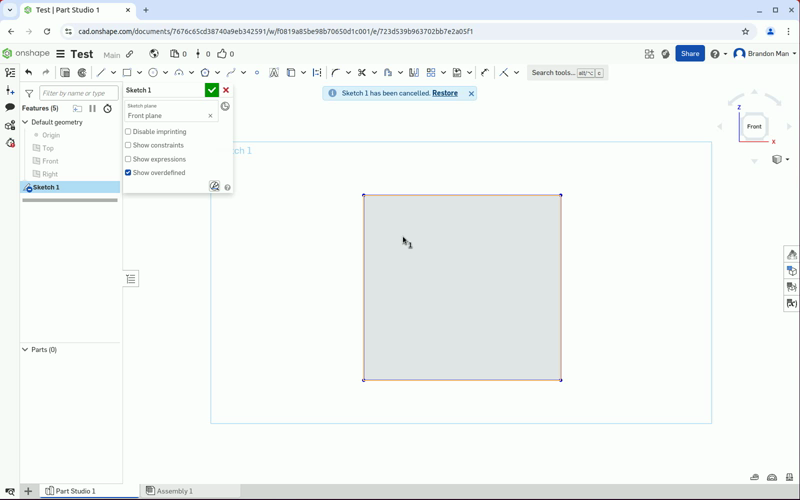
mouse_move(73, 352)
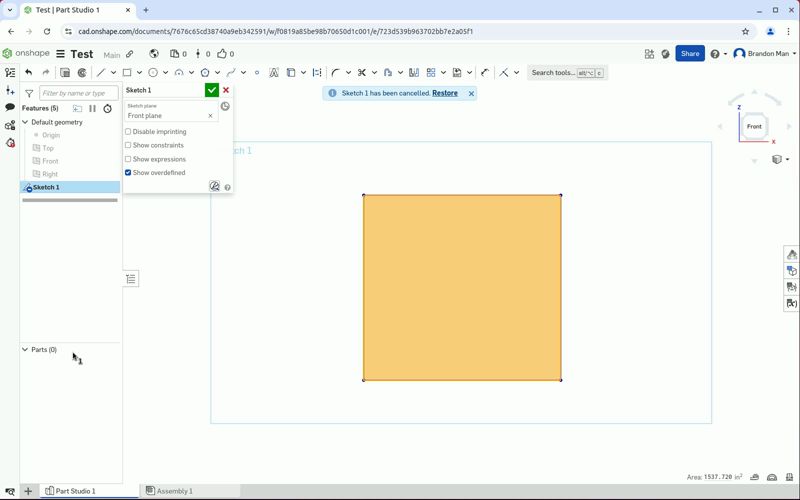
key(shift+y)
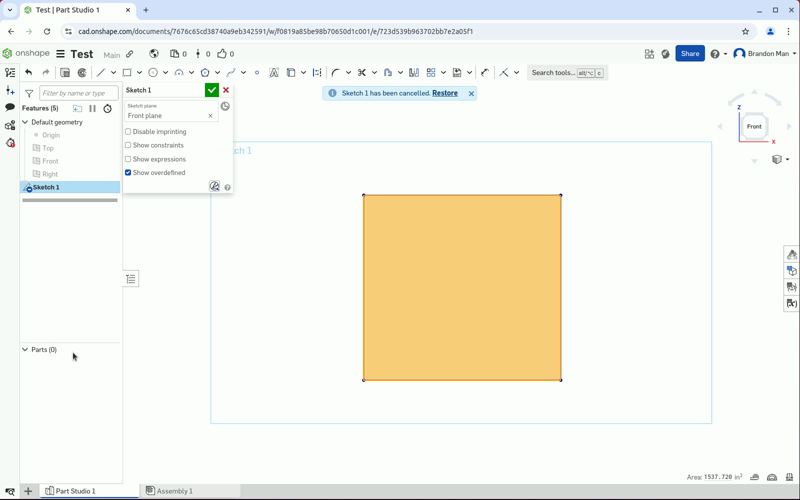
key(shift+e)
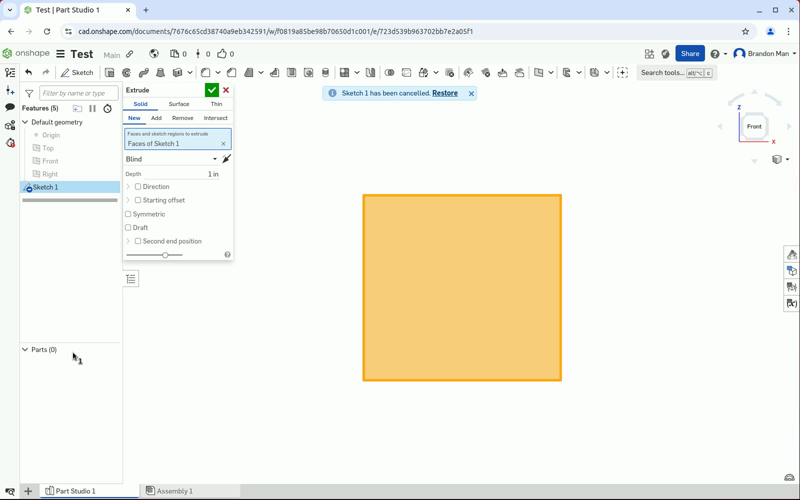
mouse_move(143, 106)
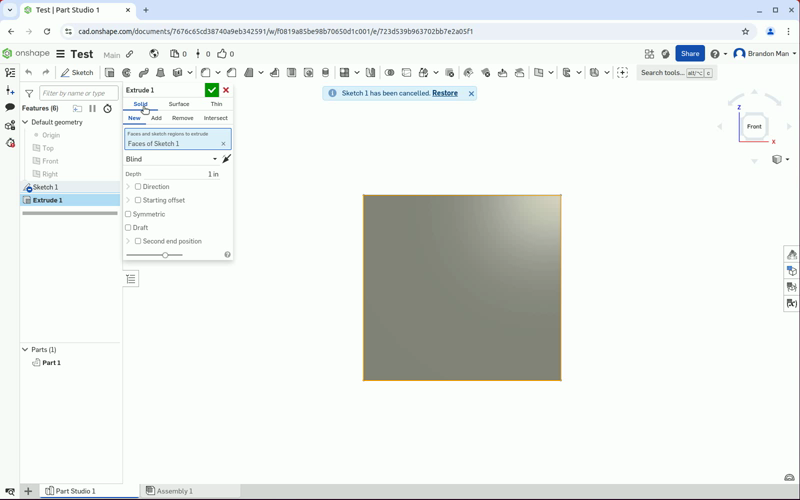
click(143, 106)
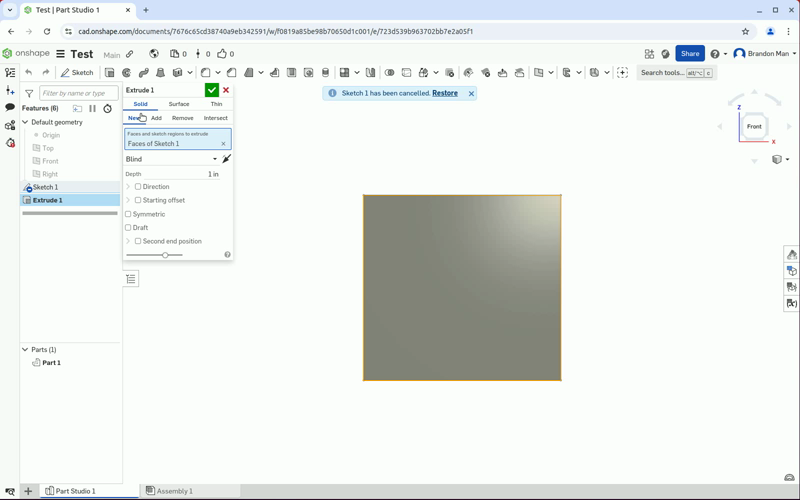
mouse_move(137, 120)
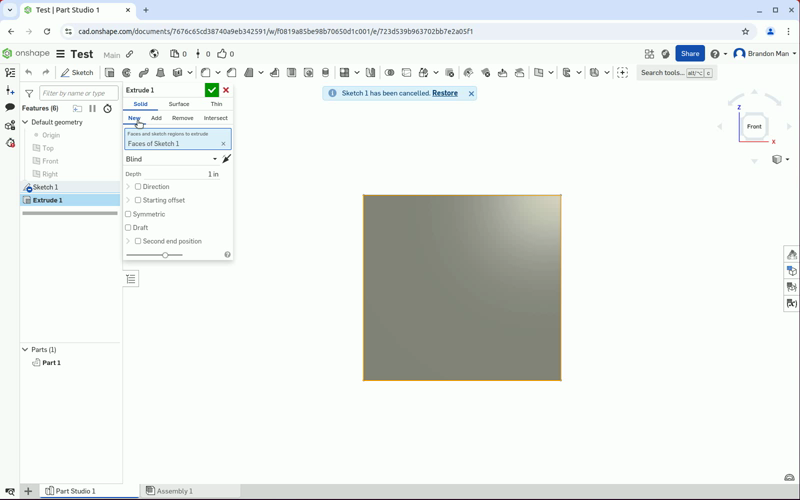
click(137, 120)
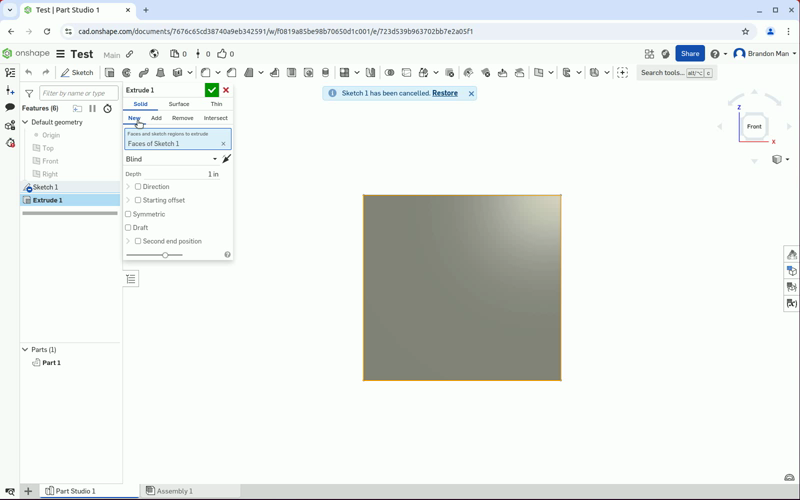
key(tab, 4)
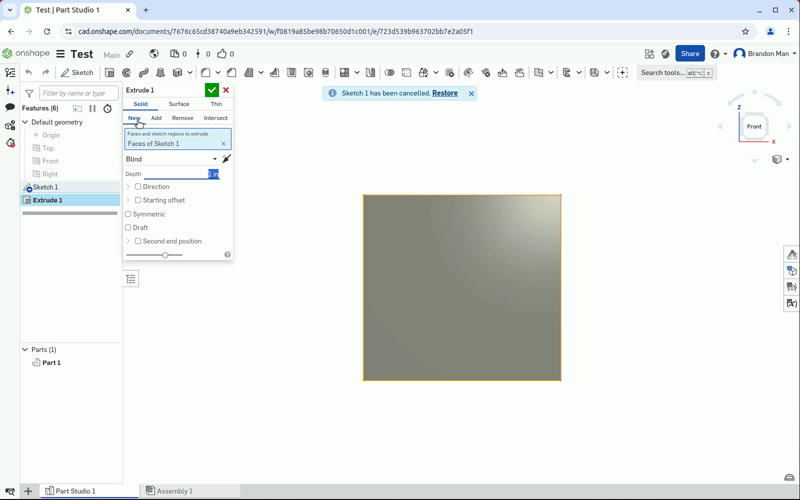
text(23.108)
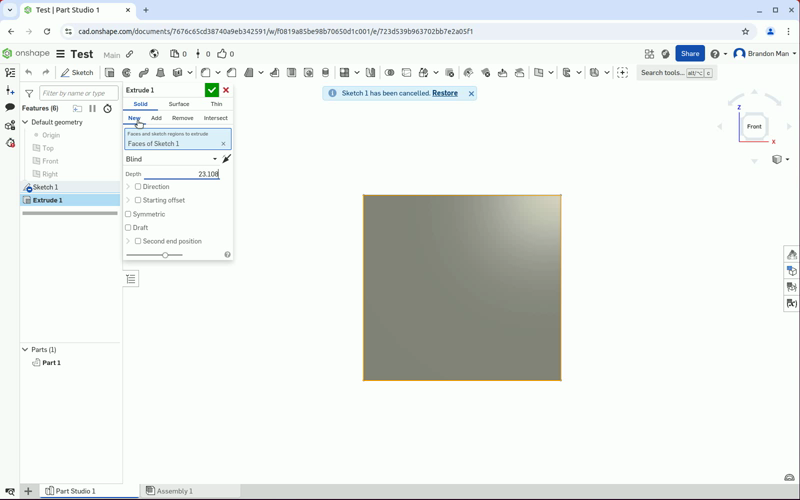
key(enter)
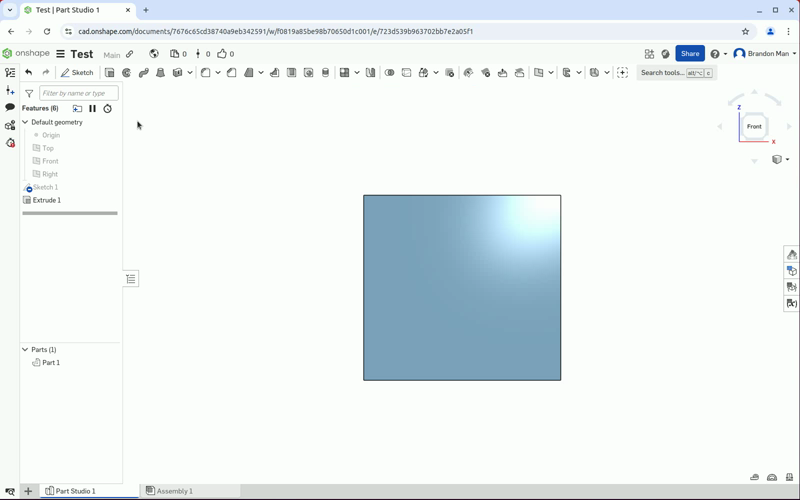
key(shift+h)
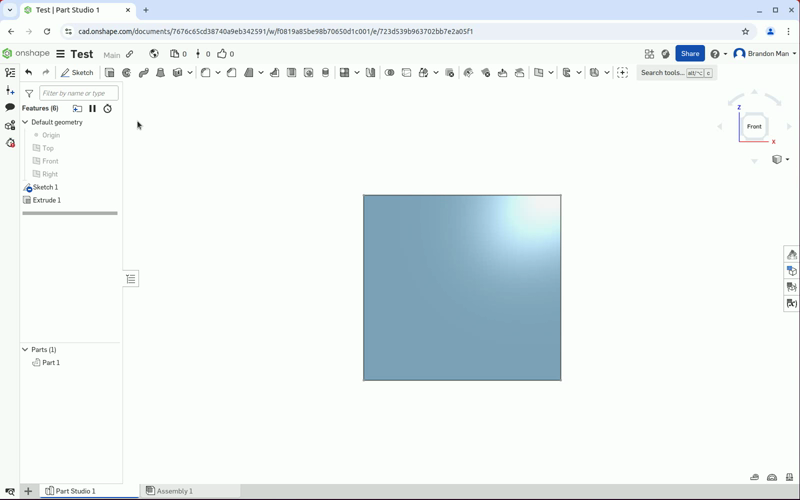
key(shift+h)
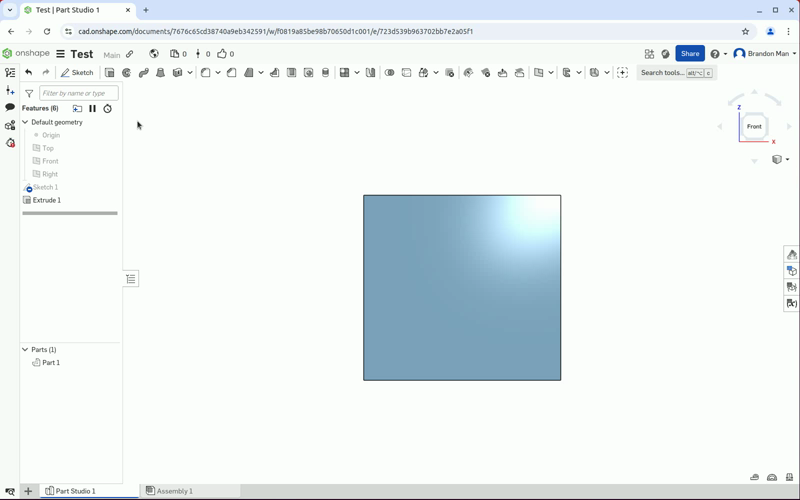
mouse_move(73, 189)
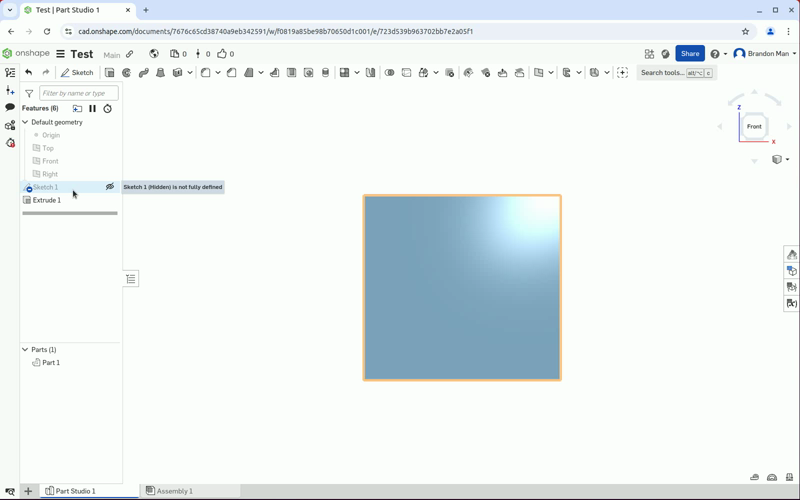
click(73, 189)
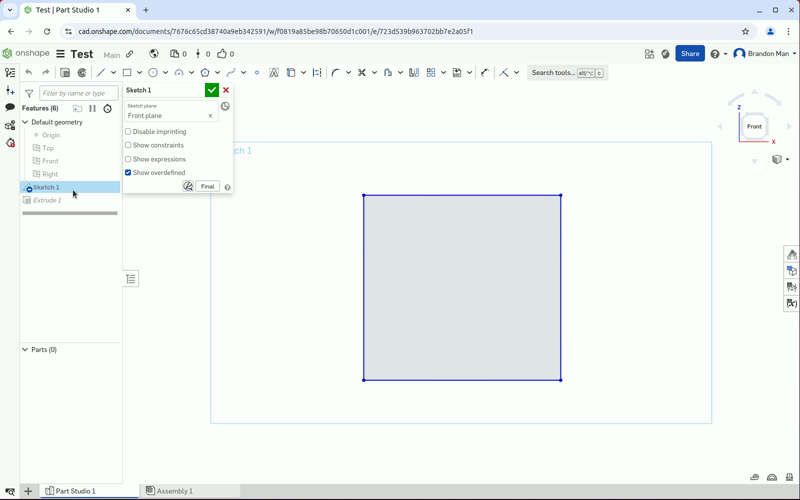
mouse_move(229, 92)
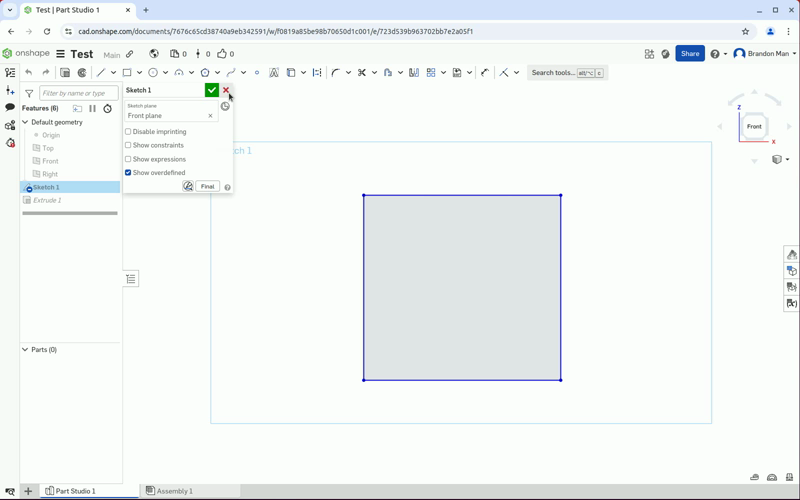
click(229, 92)
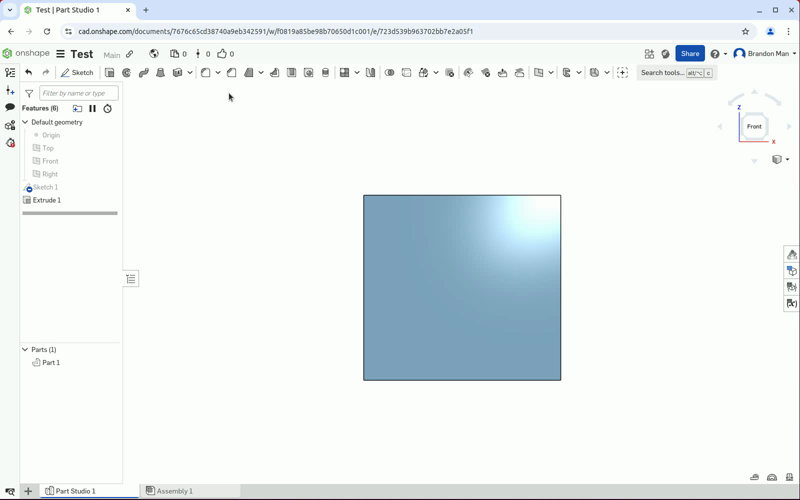
mouse_move(73, 352)
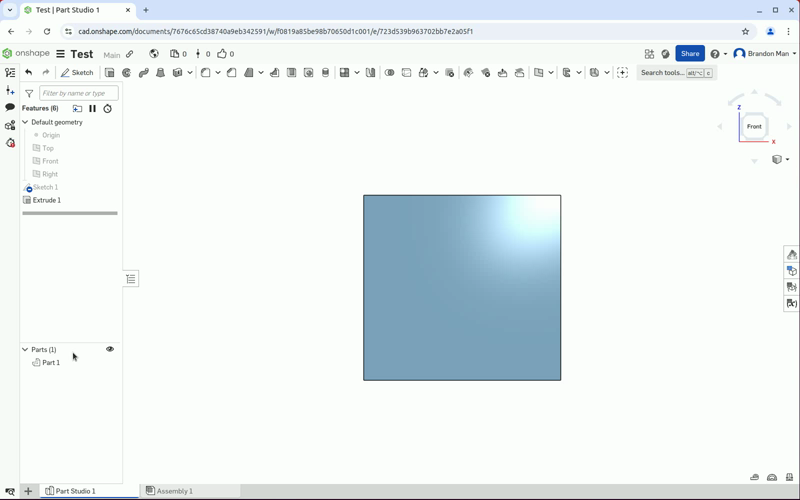
key(y)
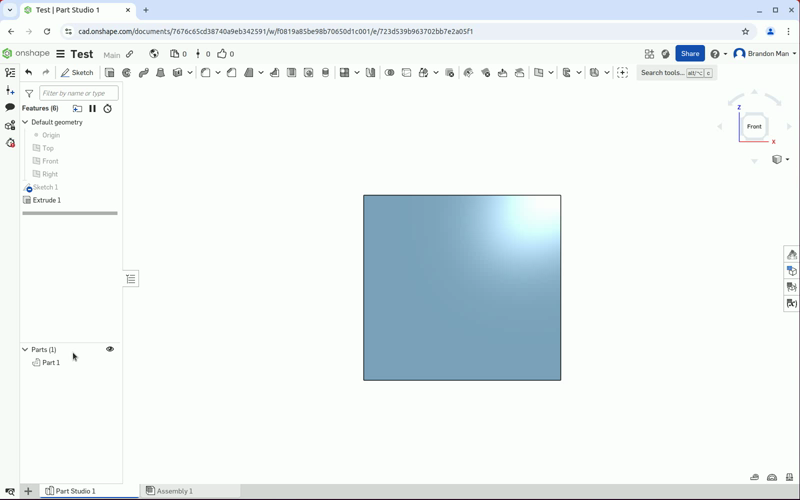
key(shift+p)
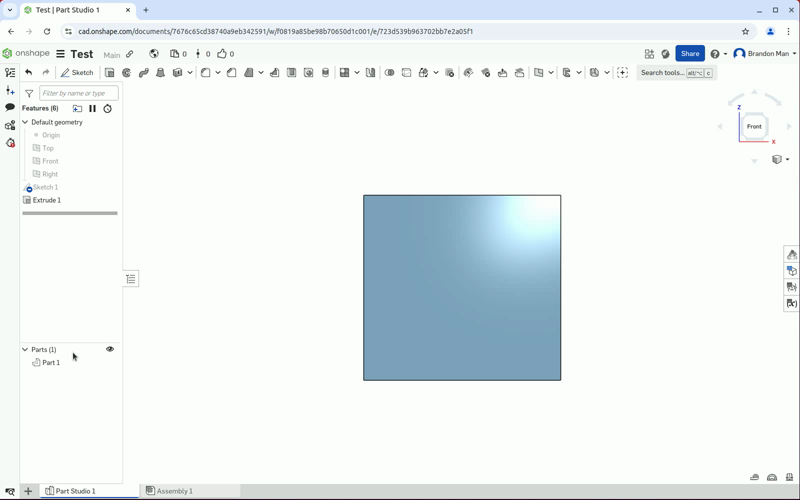
key(space)
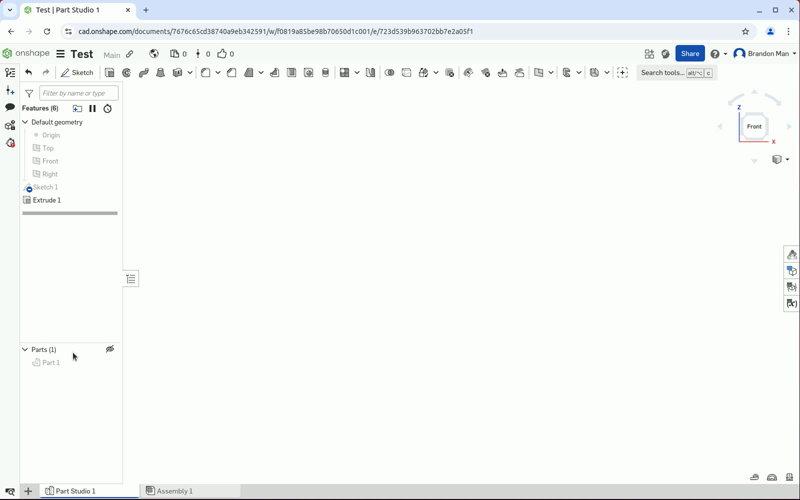
key_down(shift)
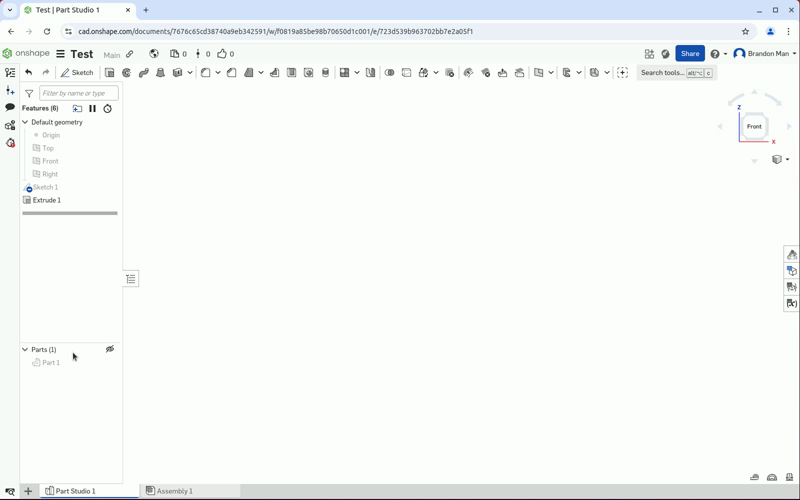
key(down)
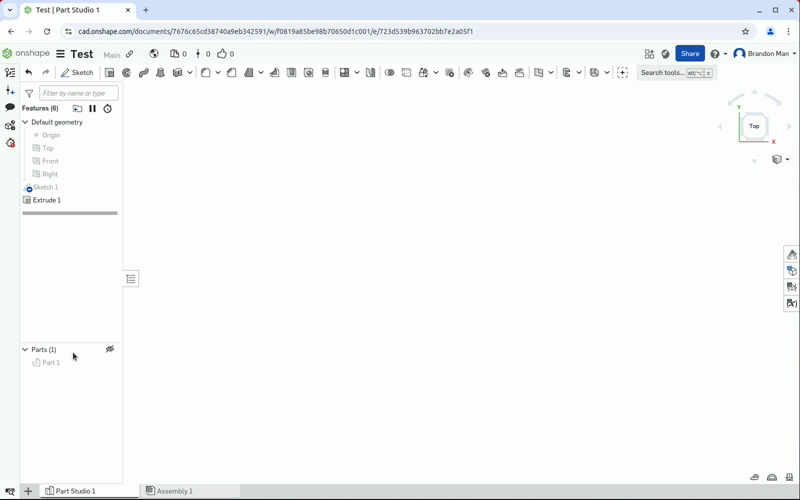
key_up(shift)
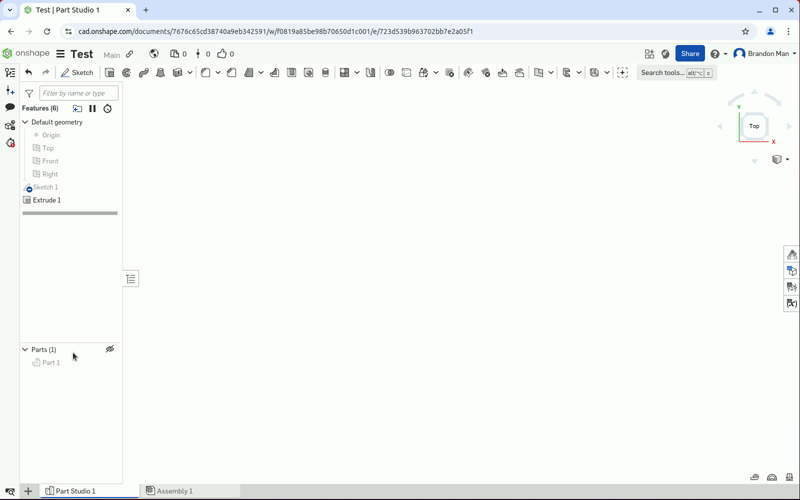
mouse_move(73, 352)
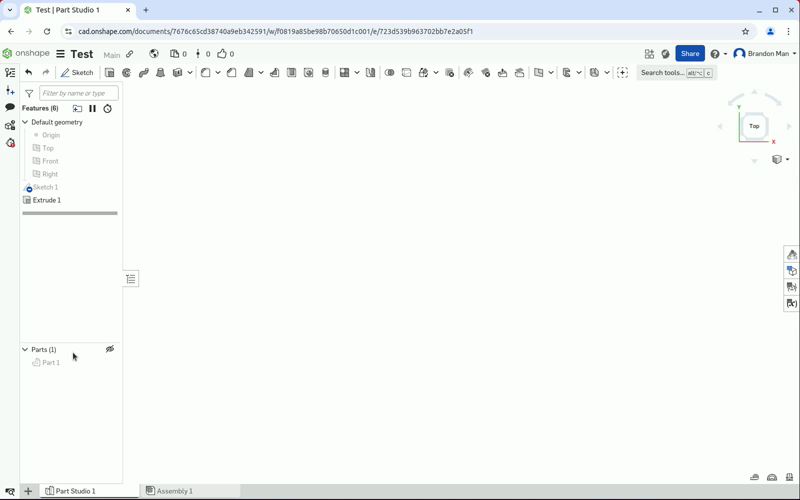
key(shift+y)
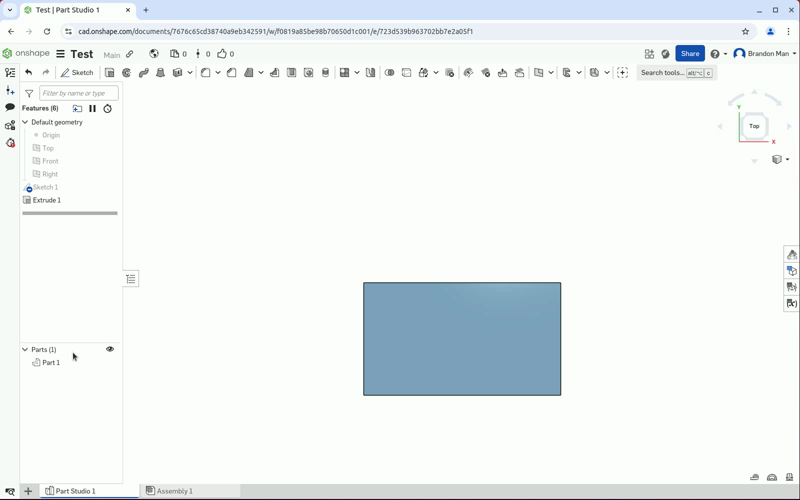
mouse_move(541, 75)
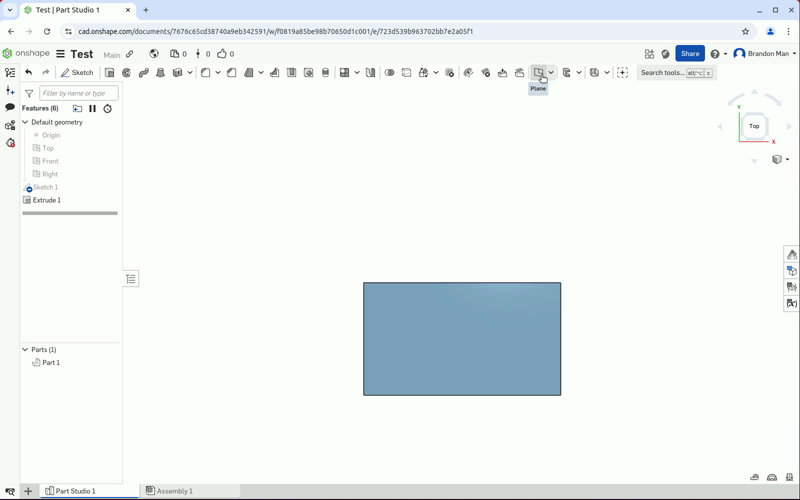
click(541, 75)
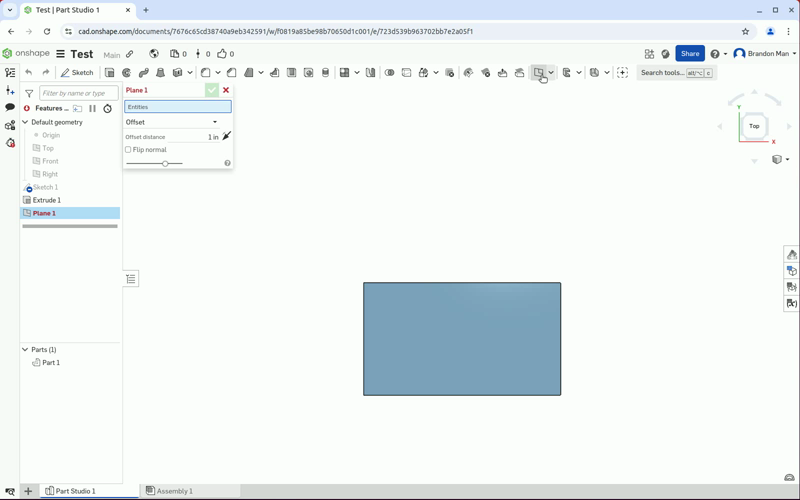
mouse_move(73, 150)
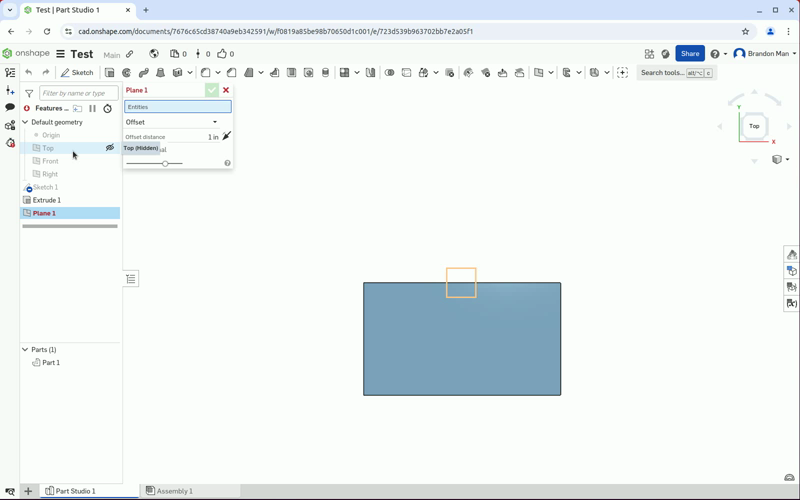
click(73, 150)
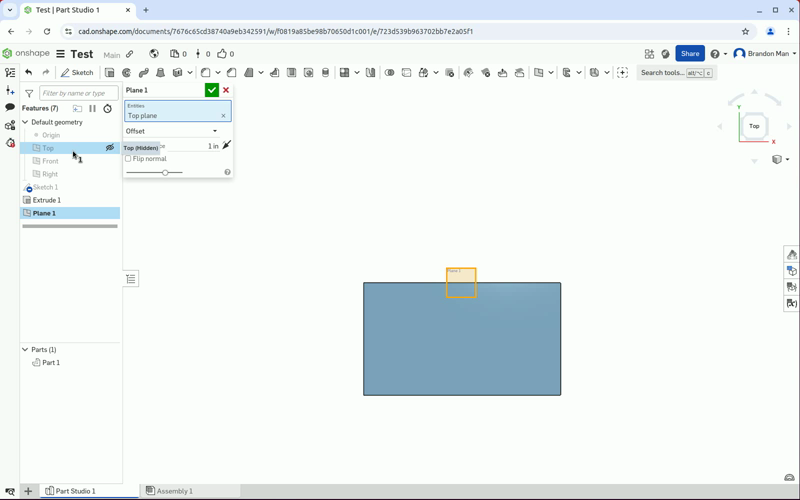
key(tab, 2)
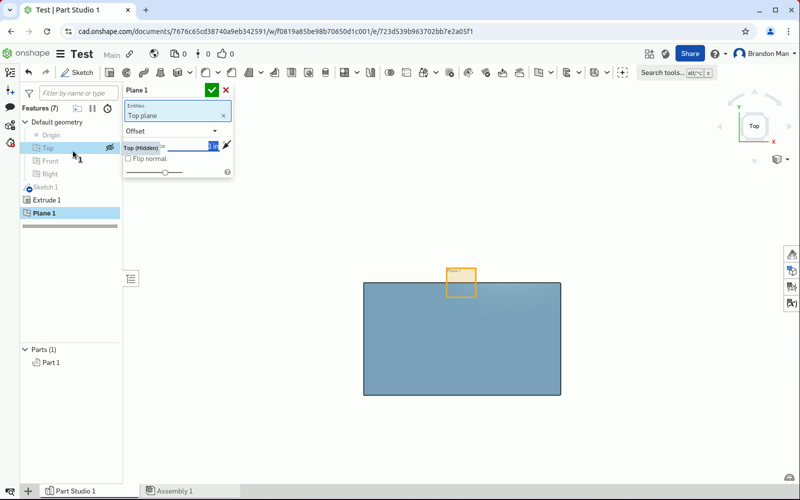
text(18.055)
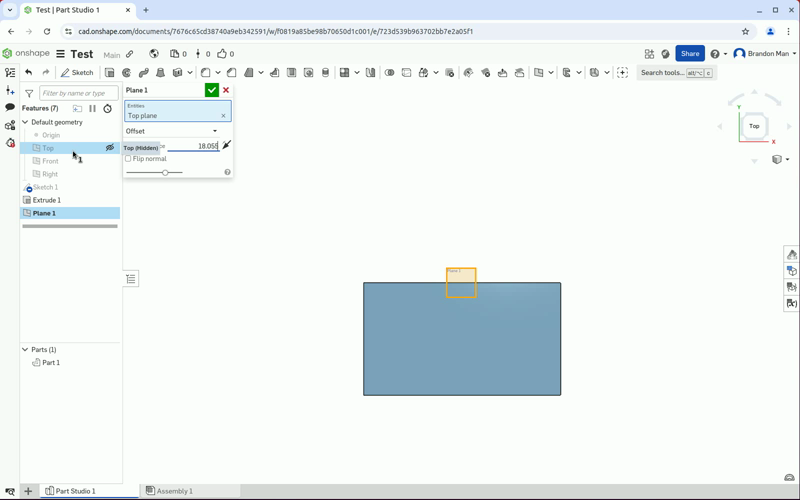
key(enter, 2)
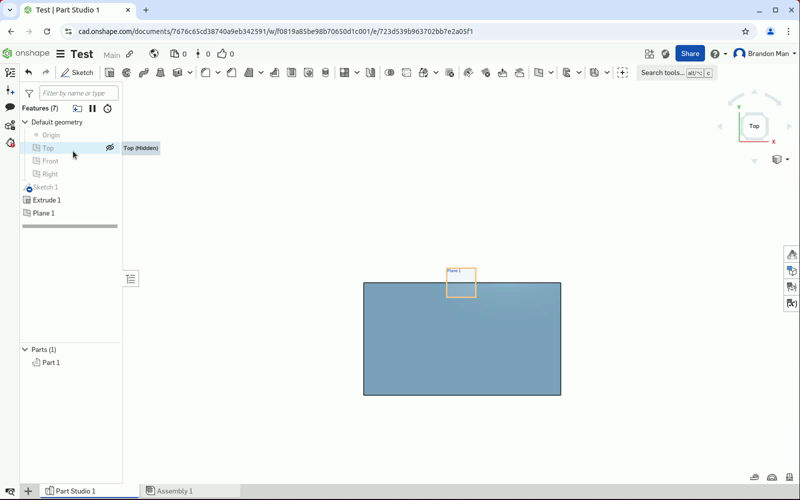
key(shift+s)
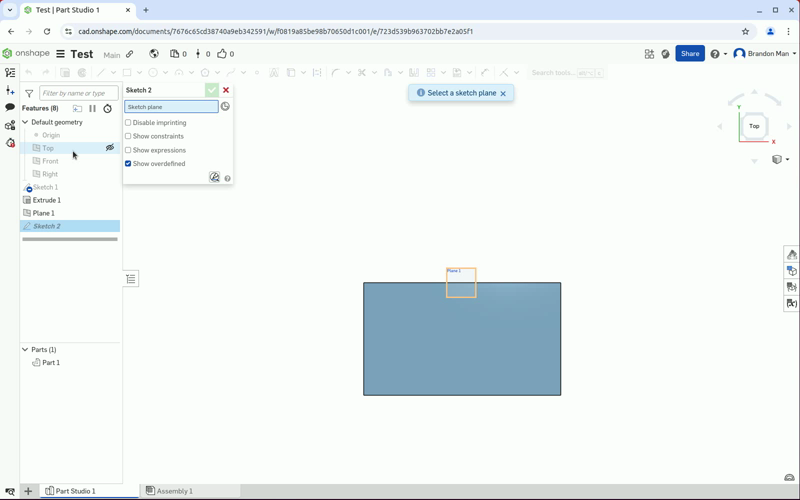
mouse_move(73, 215)
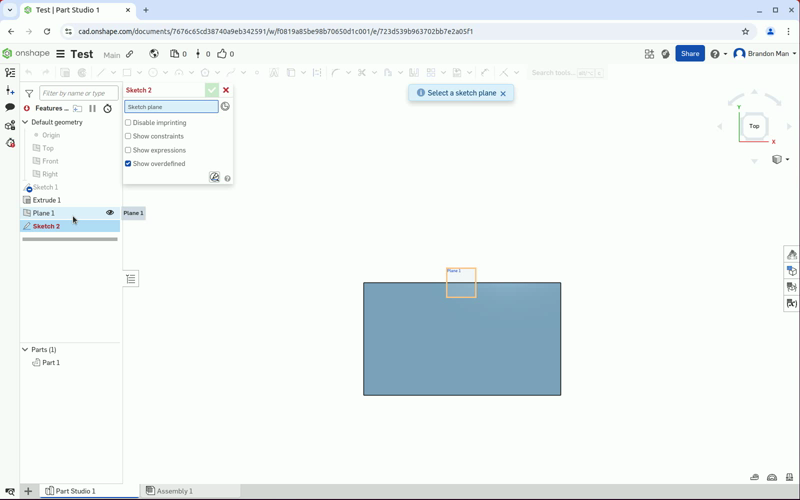
click(73, 215)
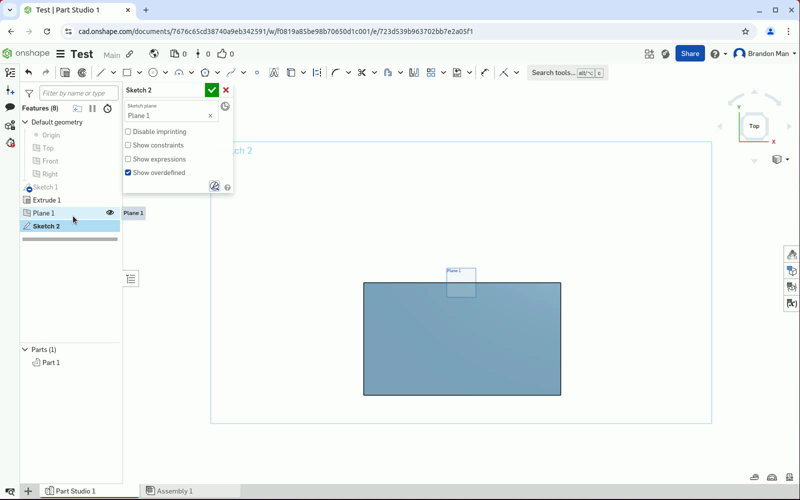
mouse_move(73, 352)
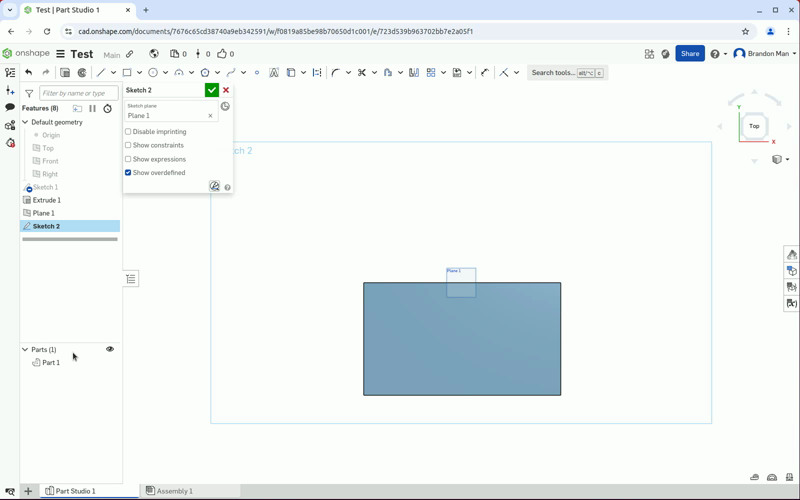
key(y)
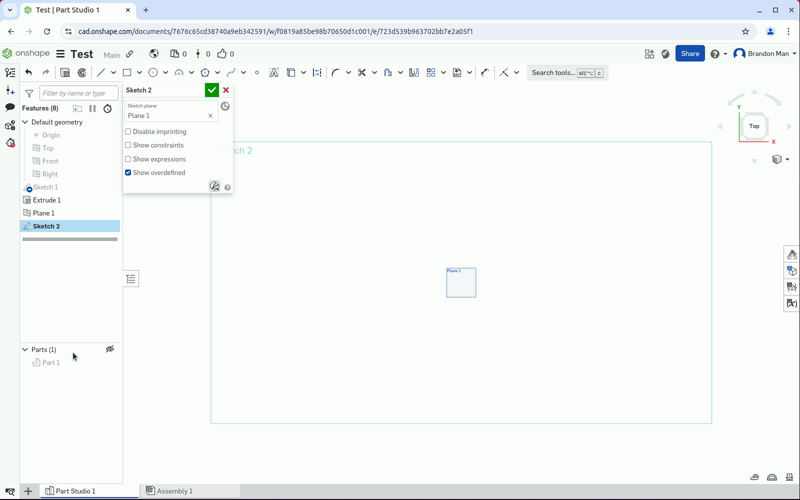
key(c)
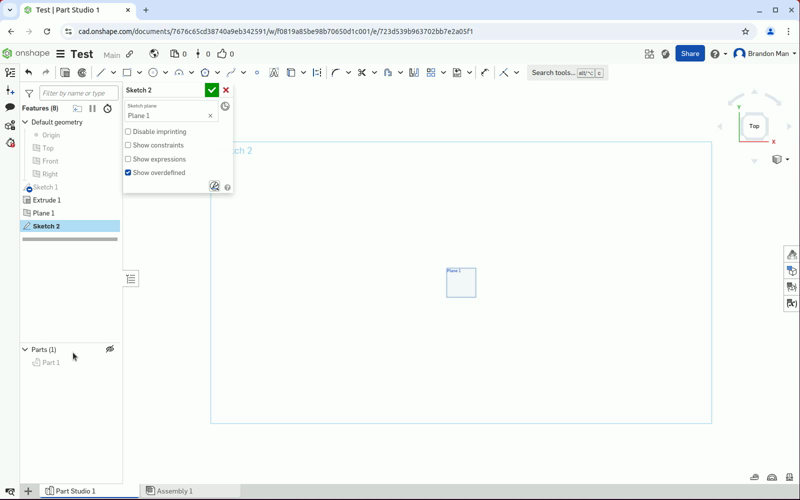
key_down(shift)
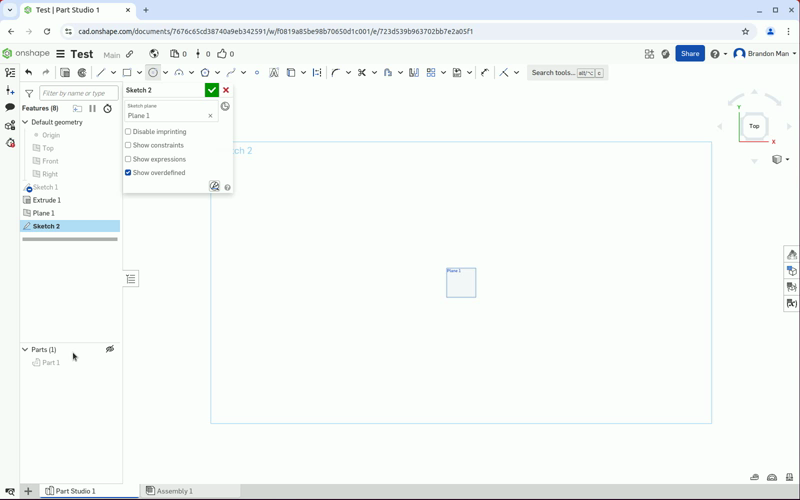
mouse_move(372, 290)
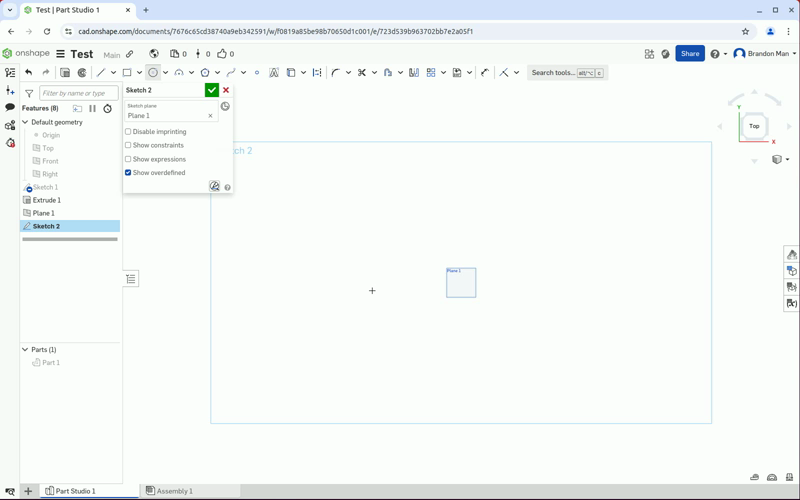
click(372, 290)
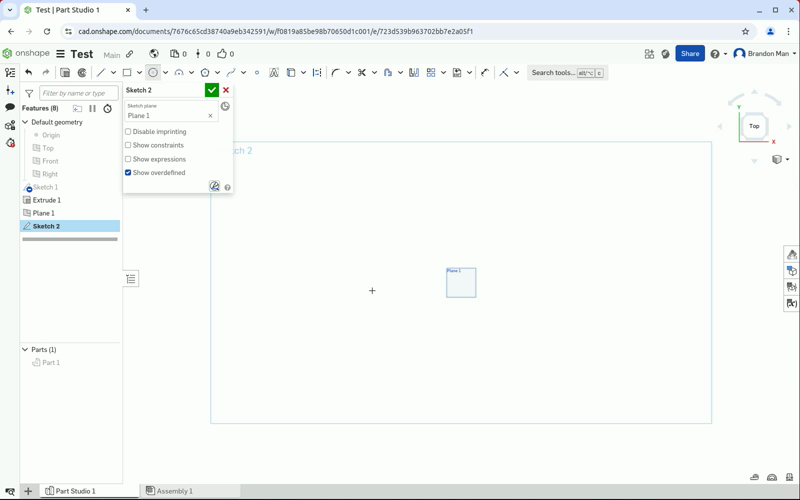
key_up(shift)
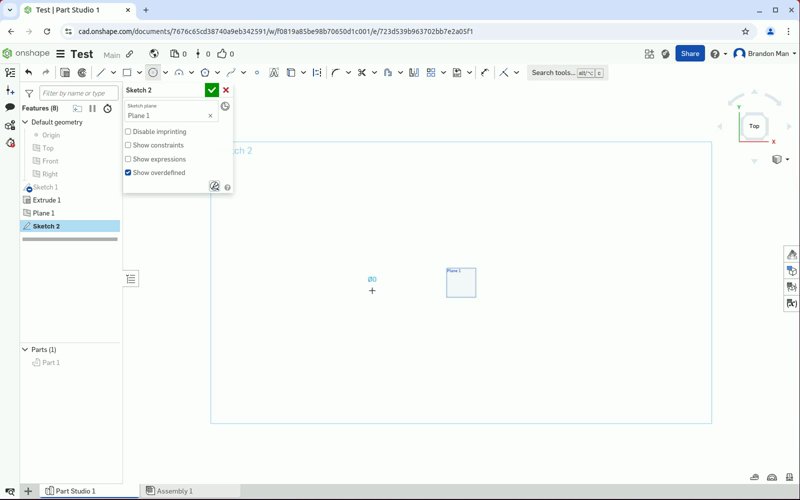
mouse_move(376, 290)
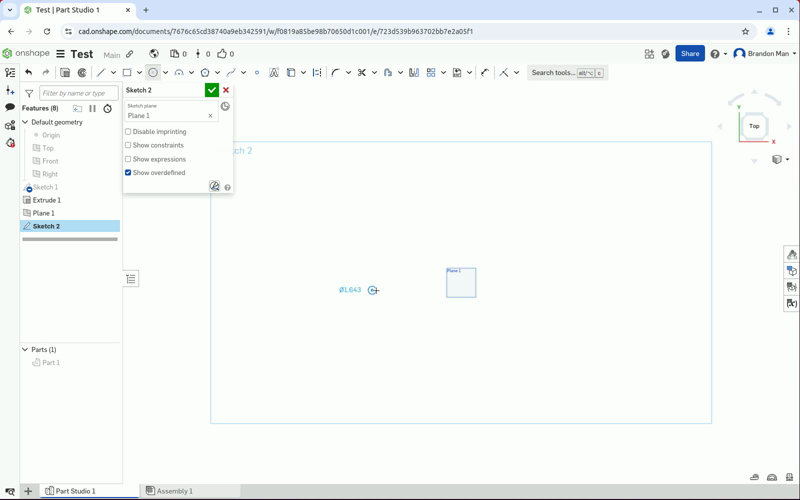
click(376, 290)
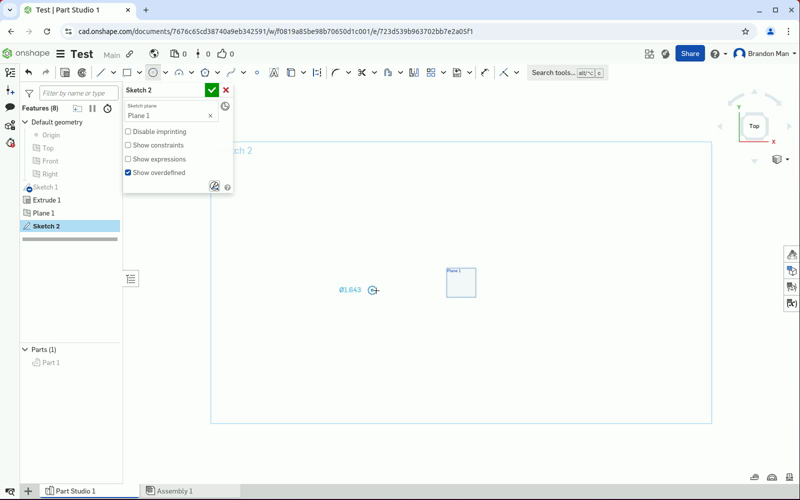
key(esc)
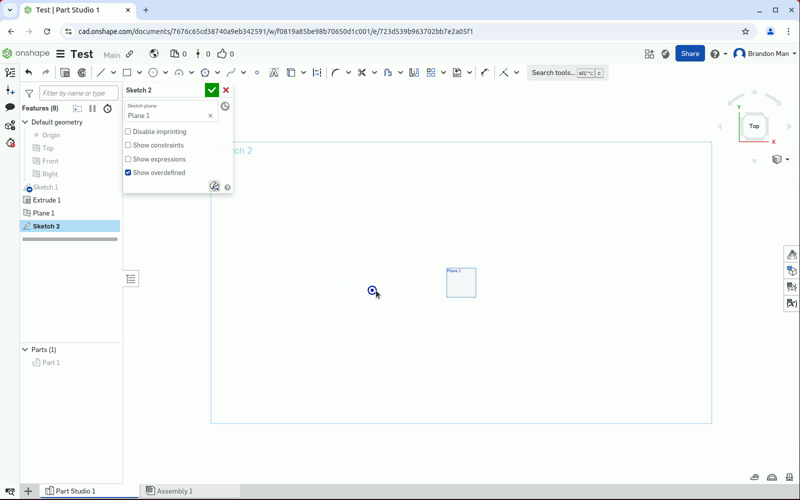
mouse_move(370, 288)
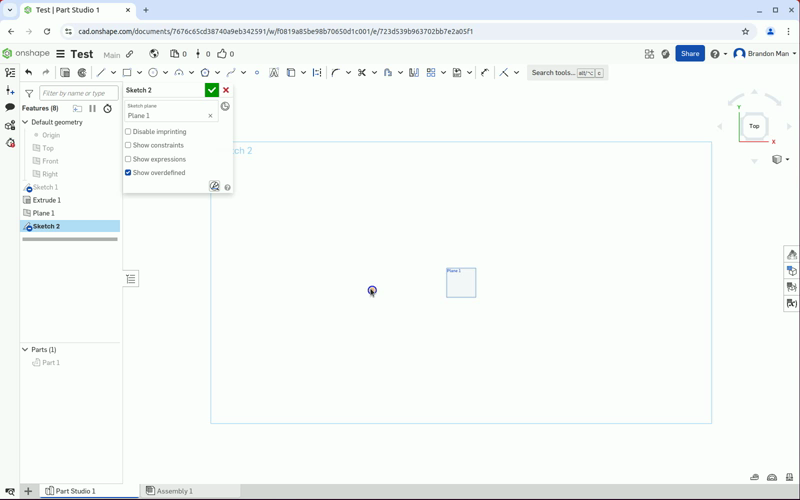
scroll(6)
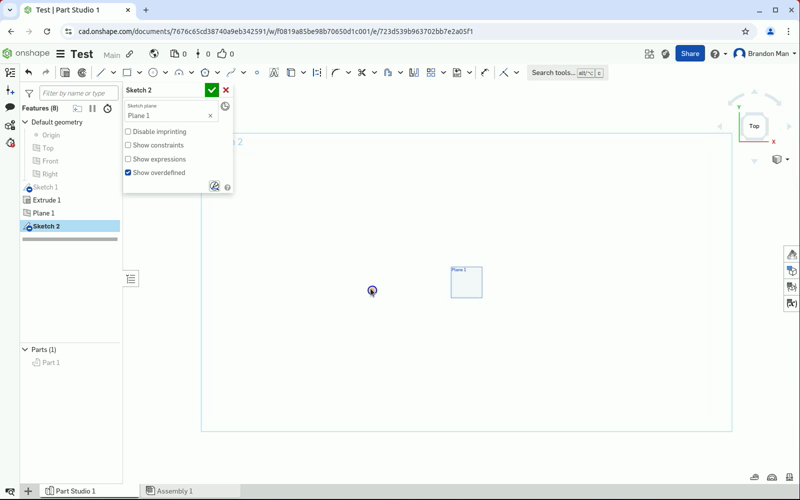
scroll(6)
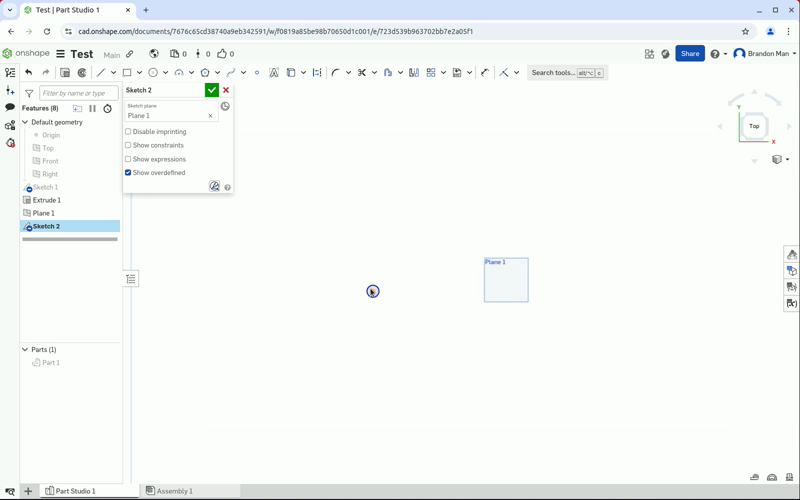
scroll(6)
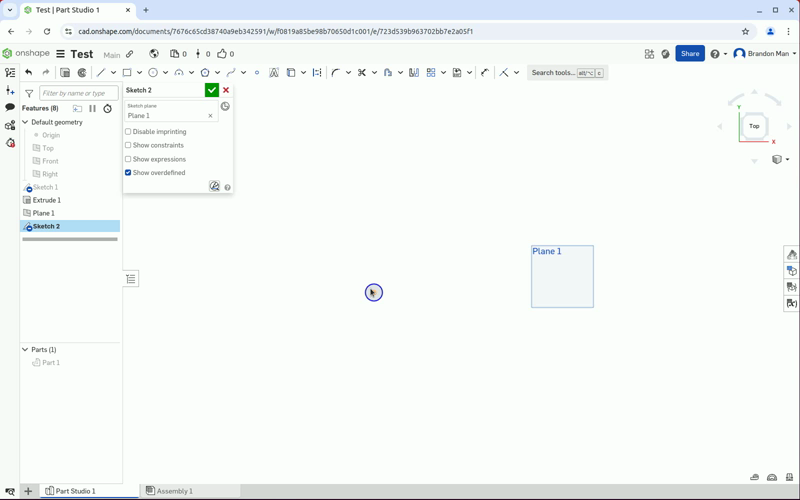
scroll(6)
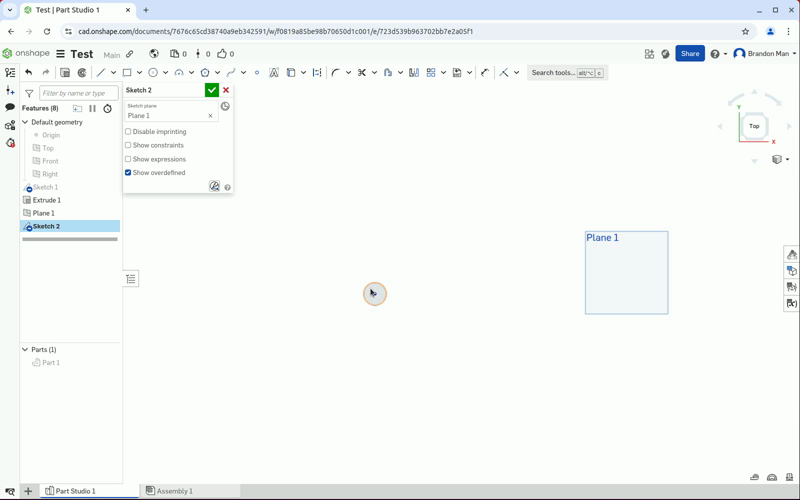
scroll(6)
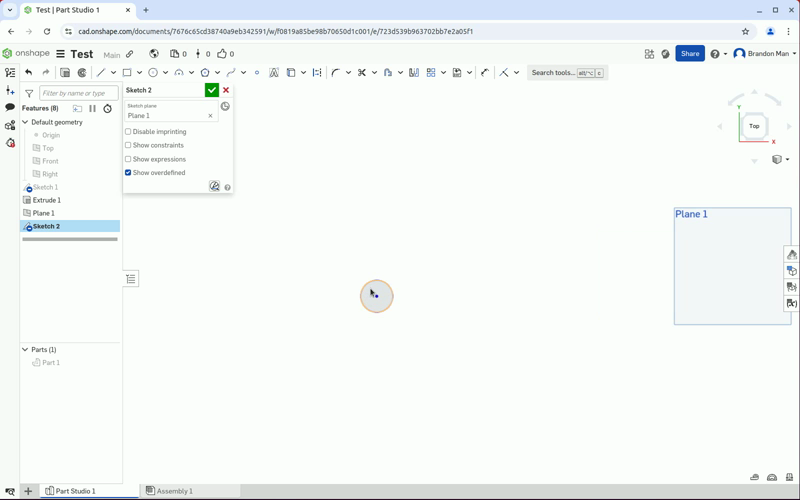
scroll(6)
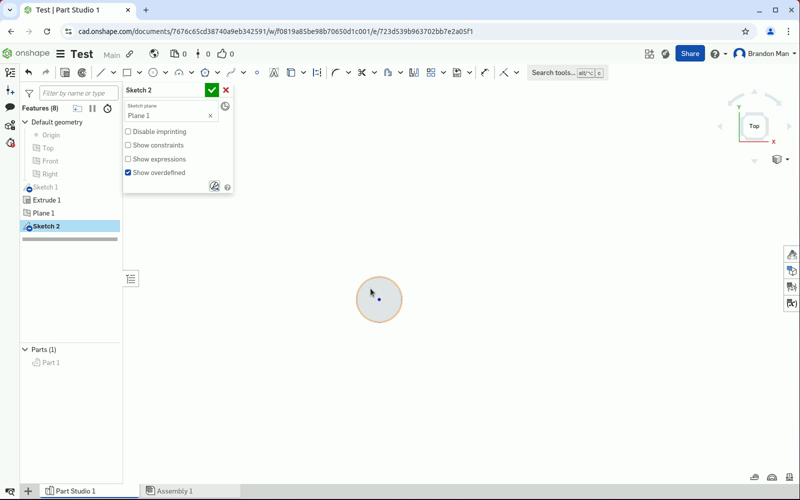
scroll(6)
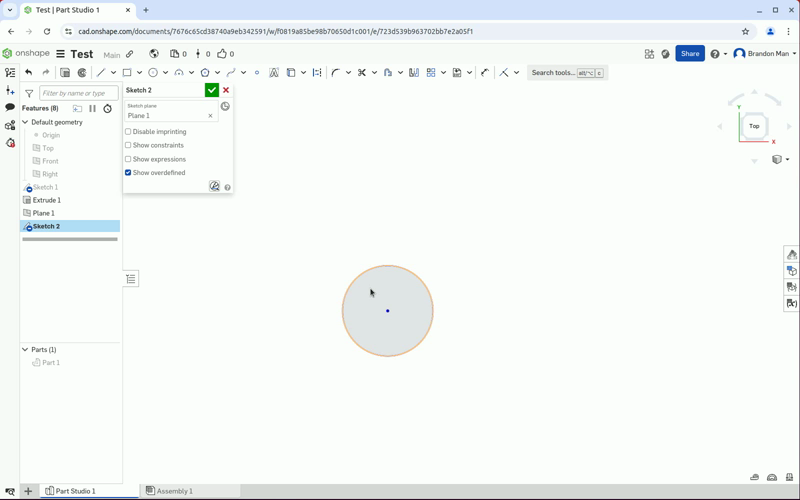
click(370, 288)
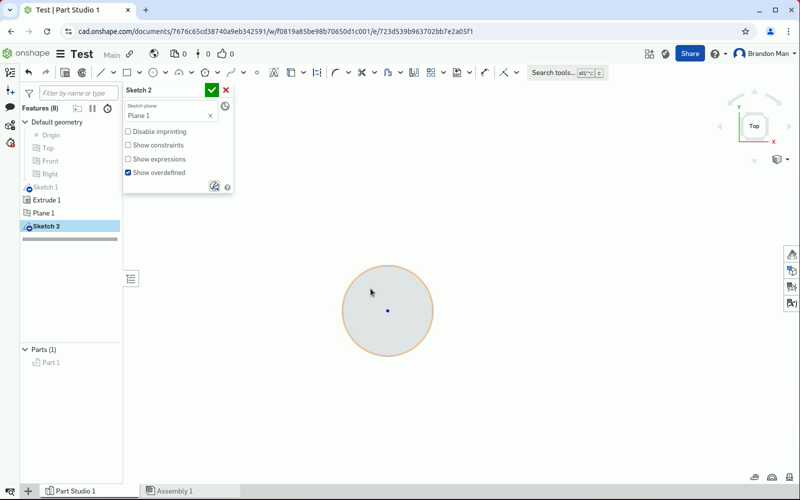
scroll(-6)
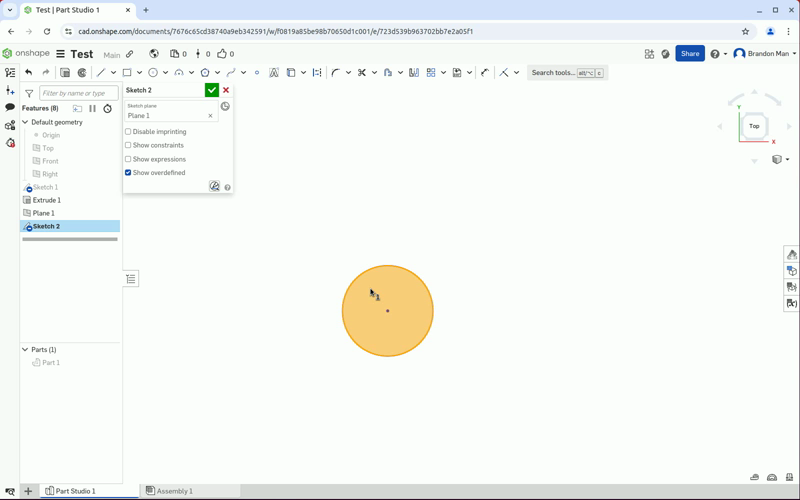
scroll(-6)
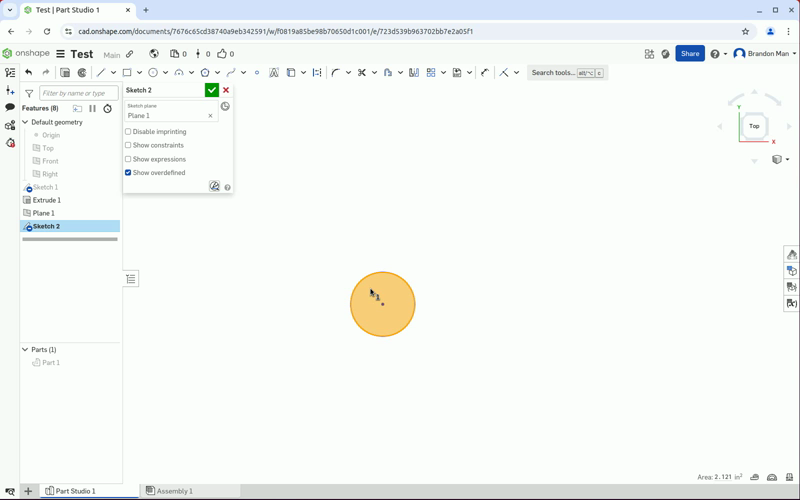
scroll(-6)
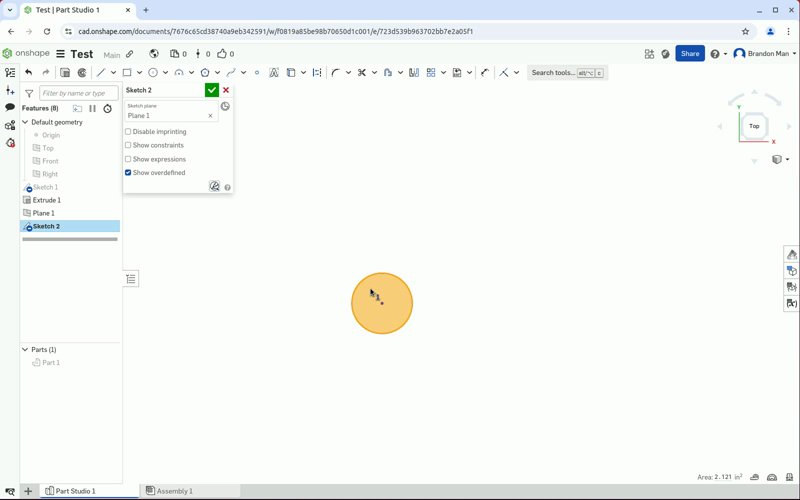
scroll(-6)
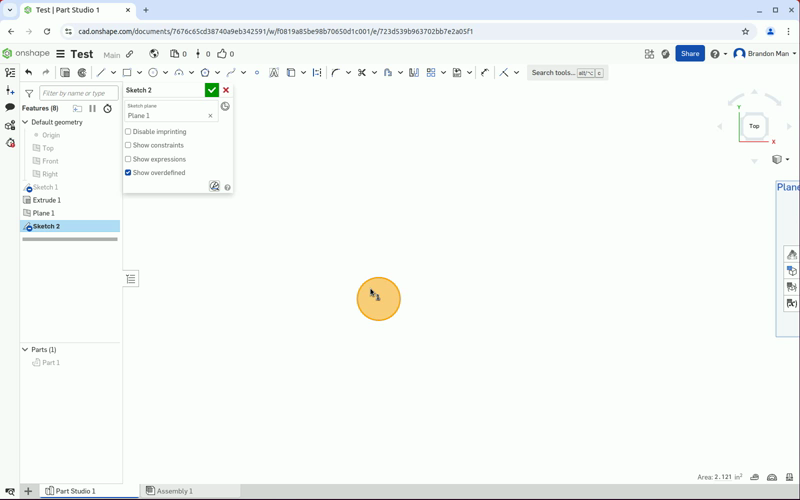
scroll(-6)
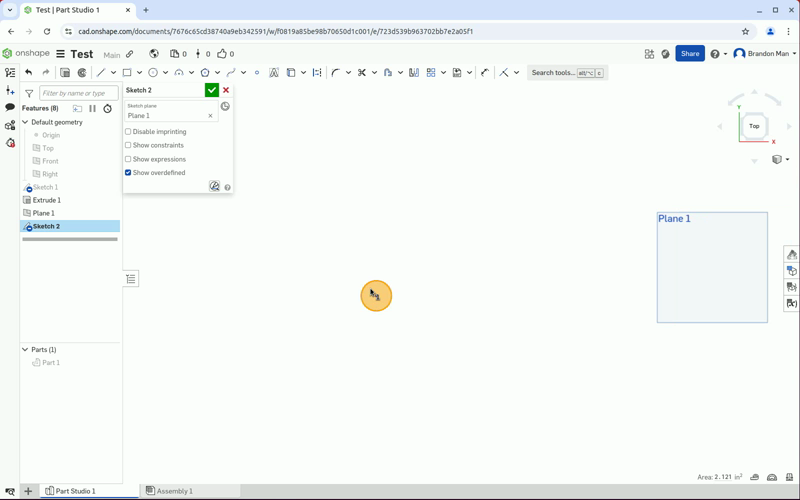
scroll(-6)
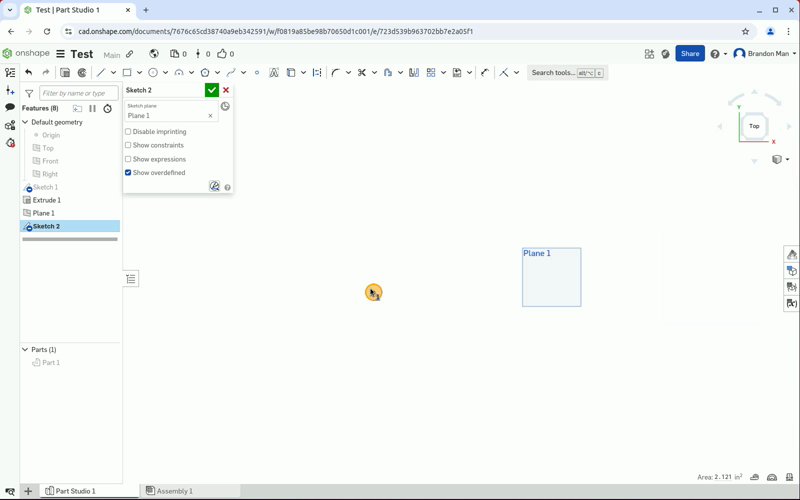
scroll(-6)
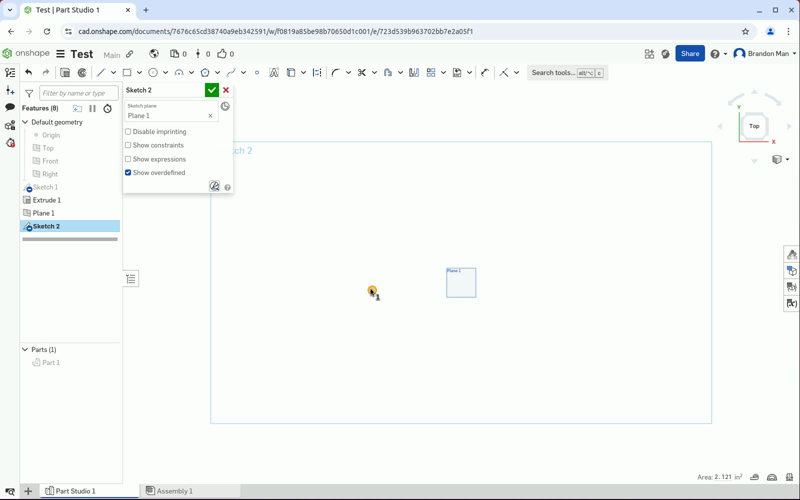
mouse_move(73, 352)
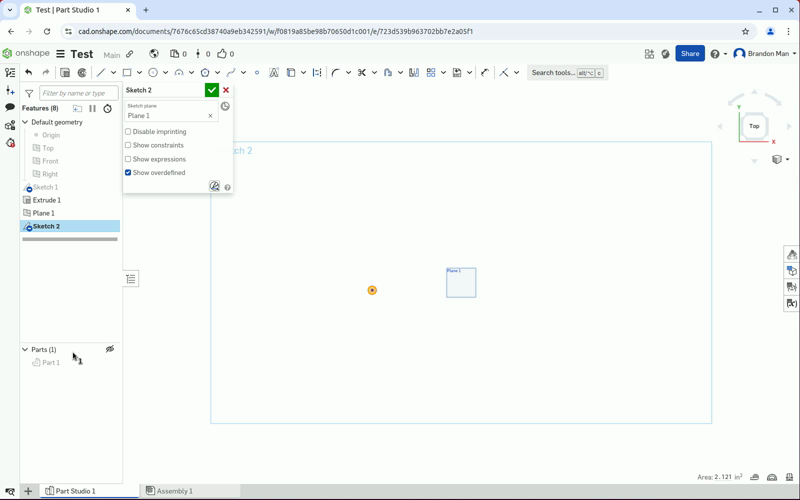
key(shift+y)
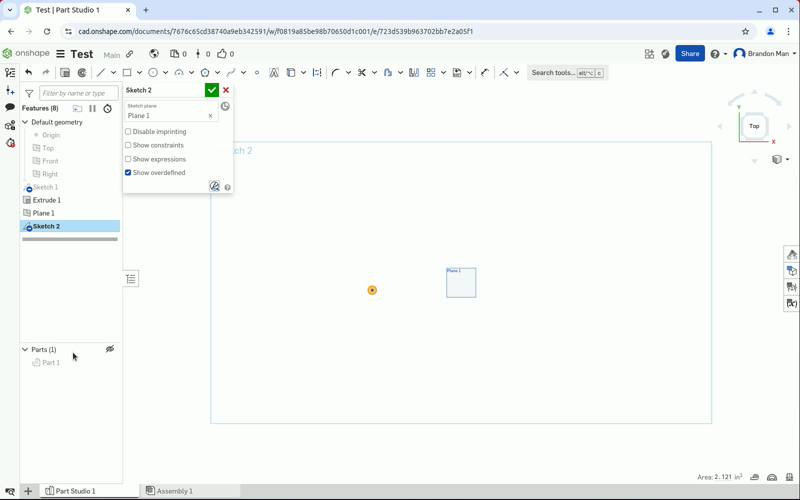
key(shift+e)
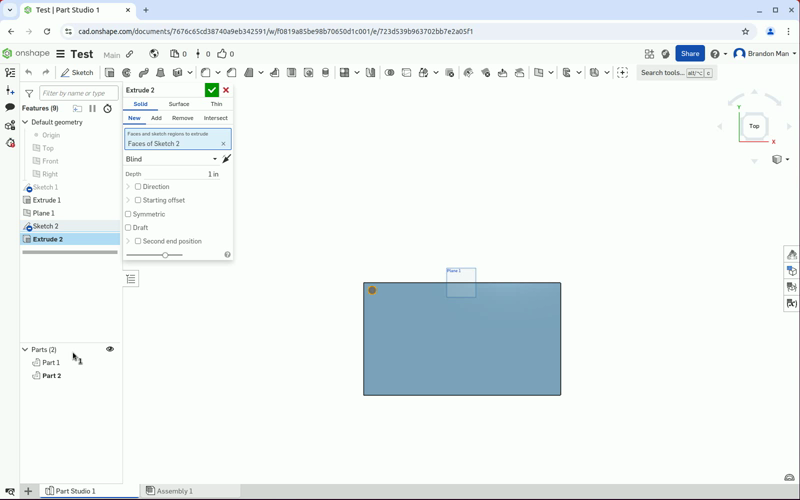
mouse_move(143, 106)
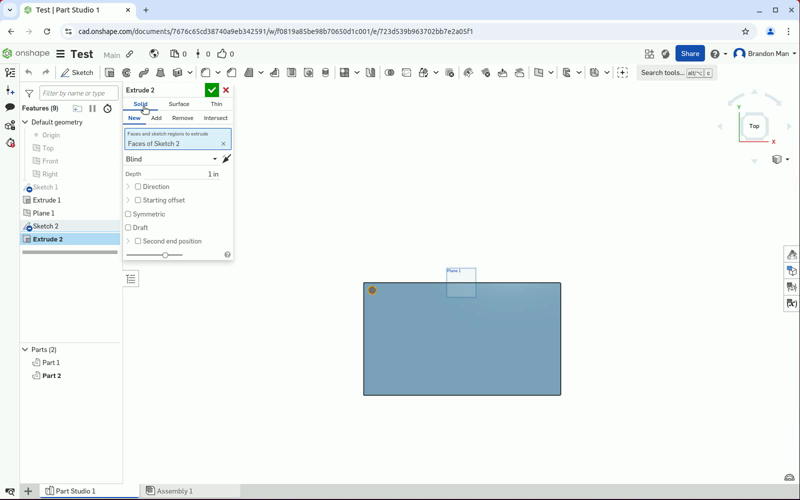
click(143, 106)
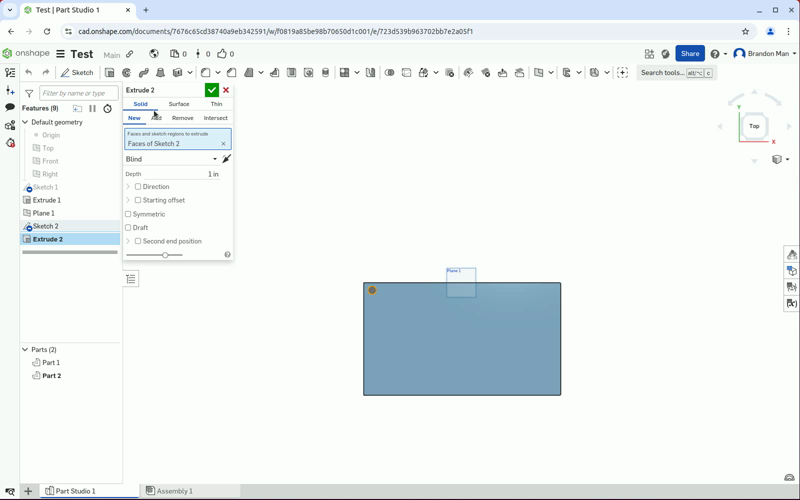
mouse_move(186, 120)
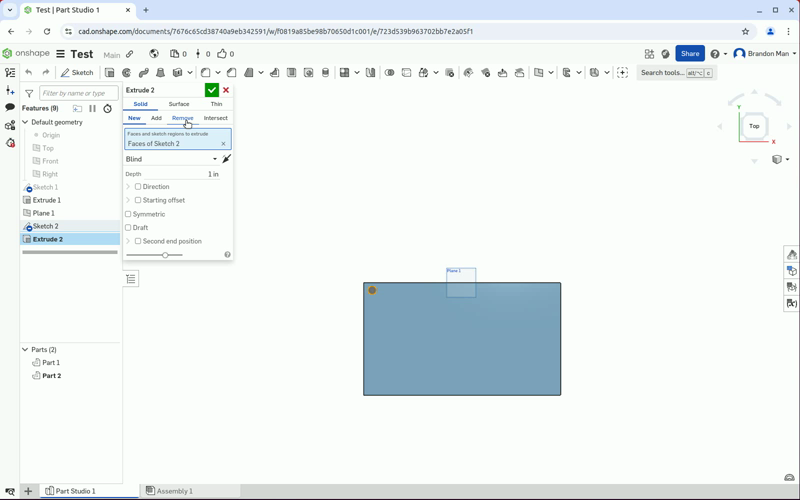
click(186, 120)
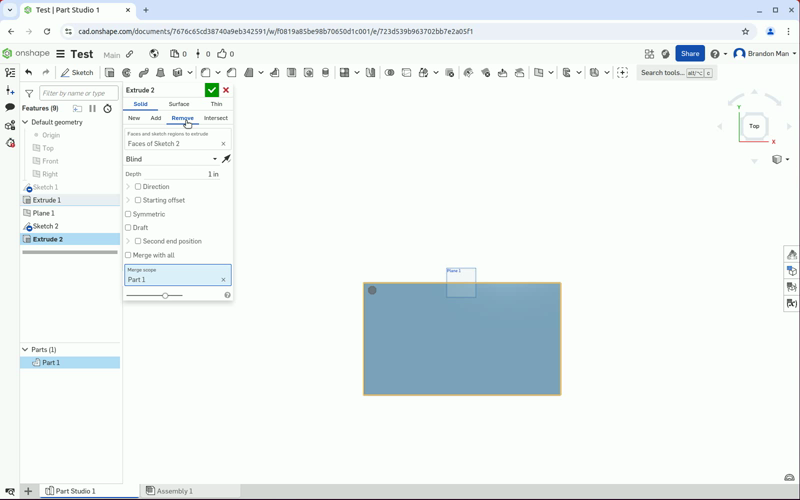
key(tab, 4)
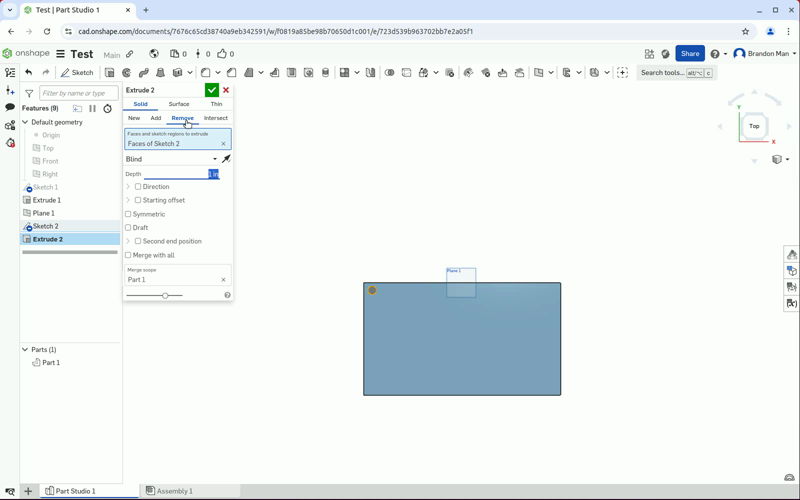
text(2.648)
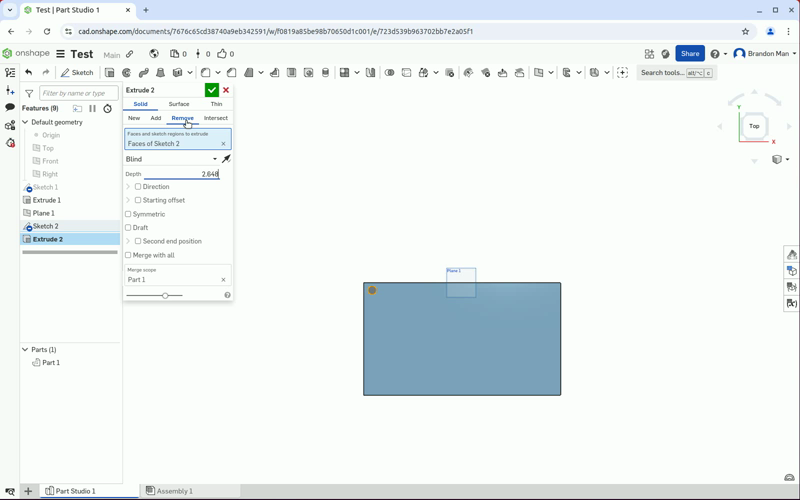
key(tab, 6)
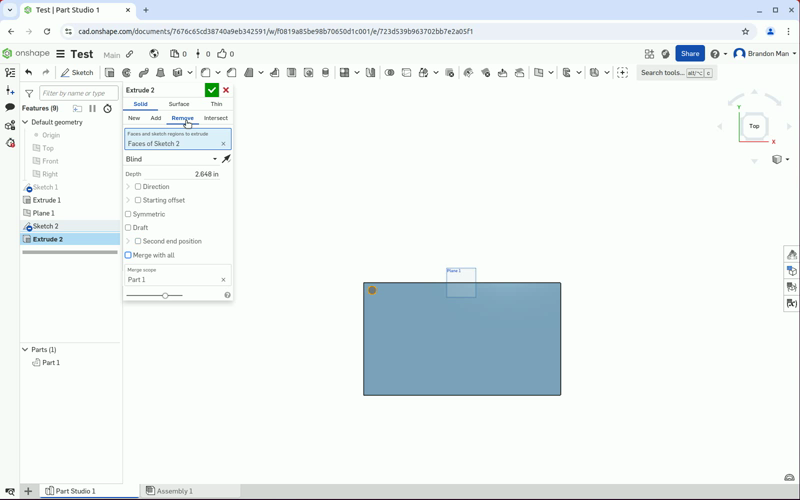
key(space)
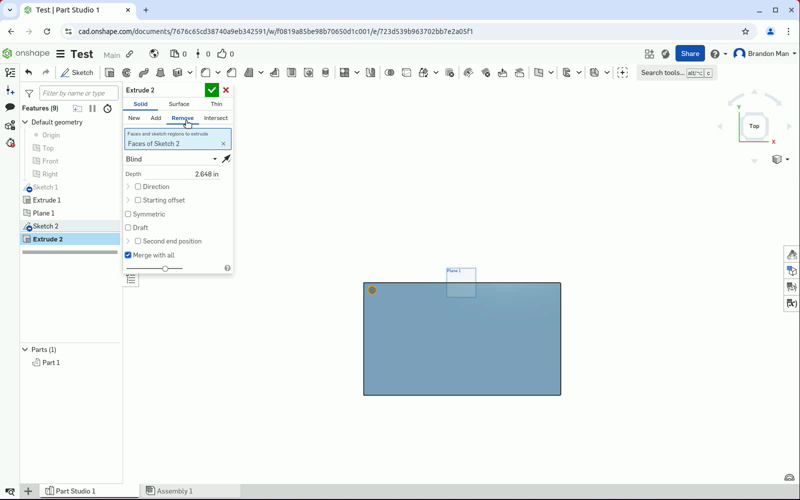
key(enter)
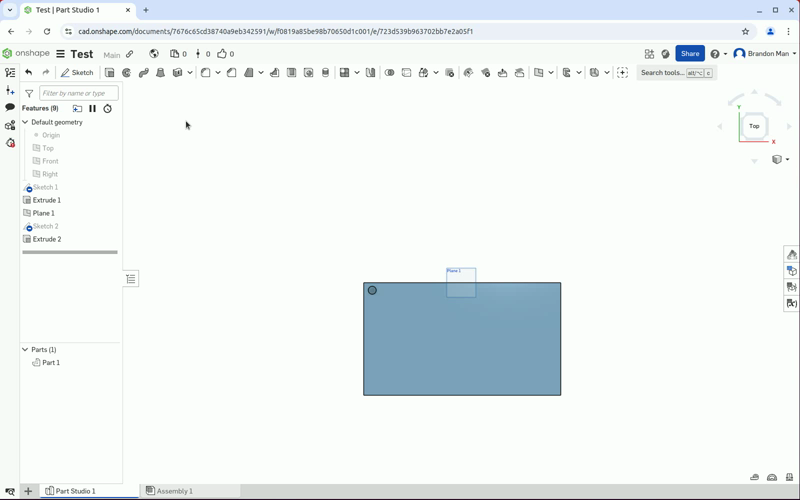
key(shift+h)
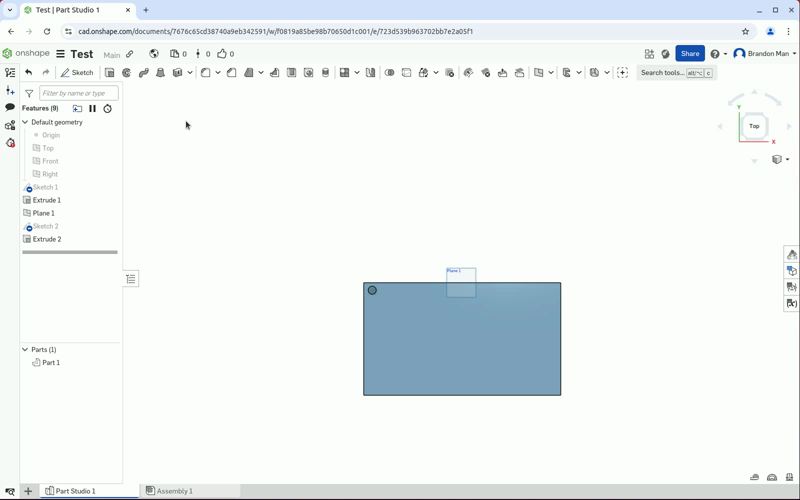
key(shift+h)
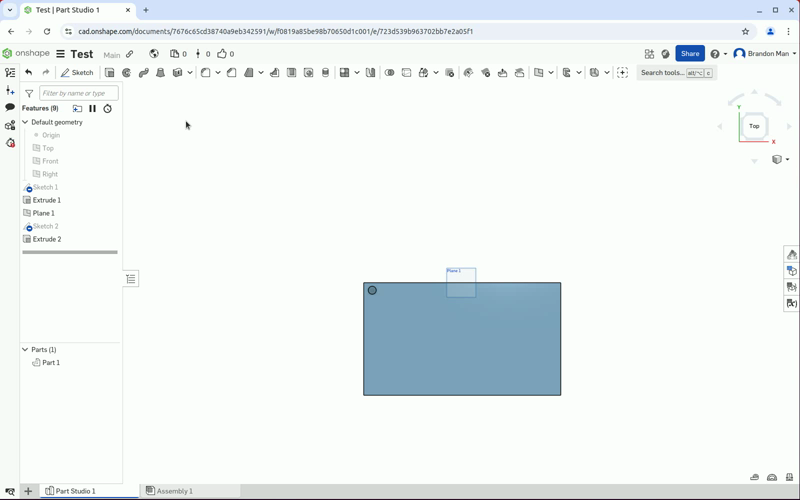
mouse_move(73, 189)
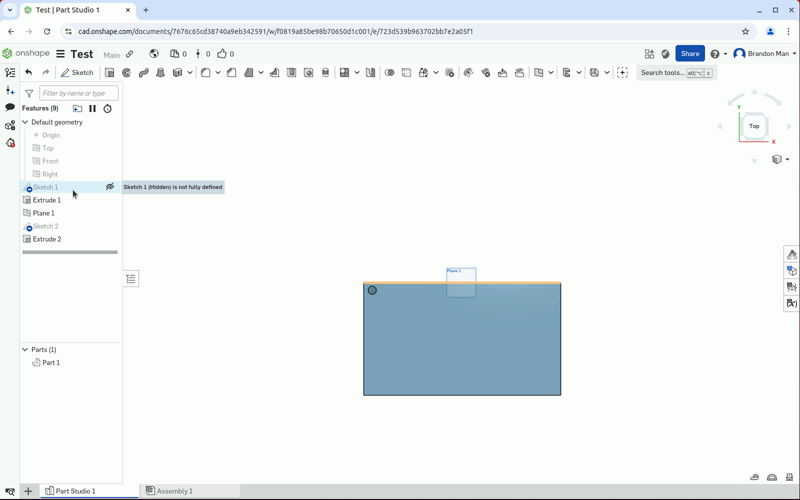
click(73, 189)
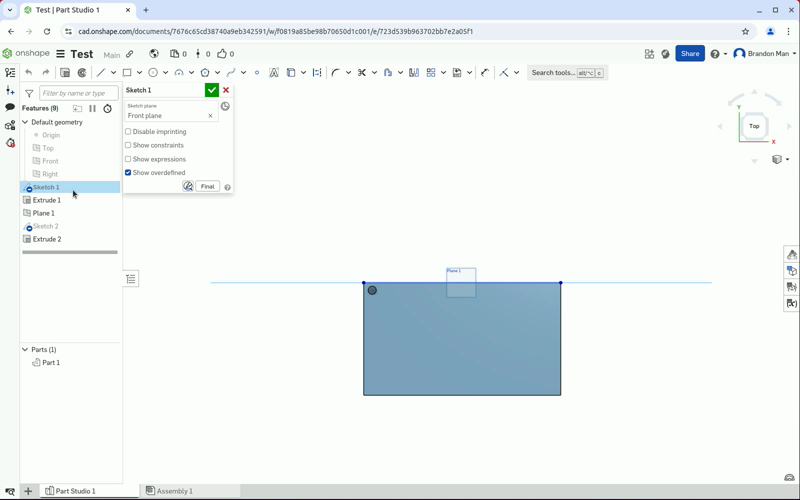
mouse_move(229, 92)
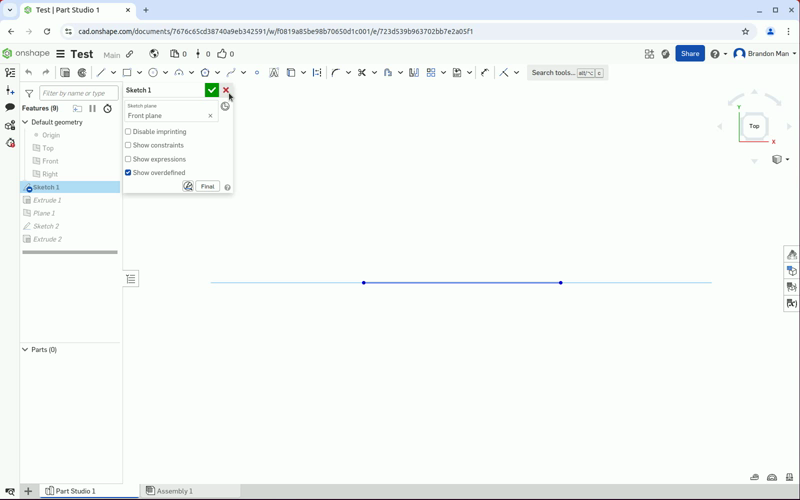
click(229, 92)
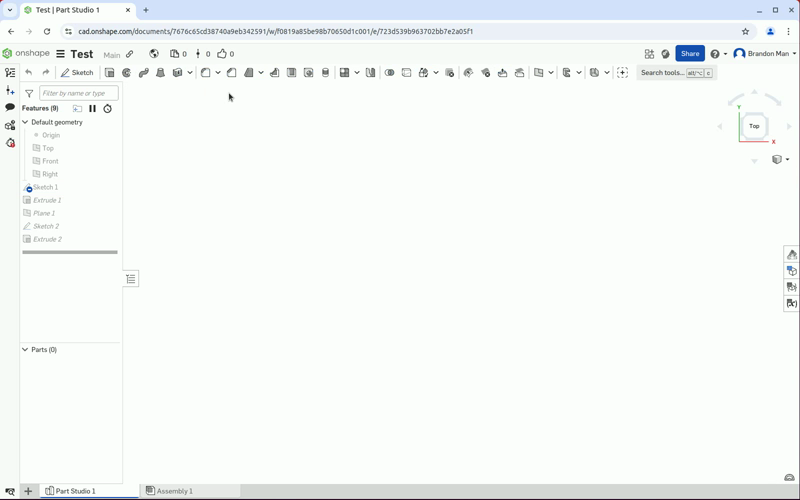
key(shift+s)
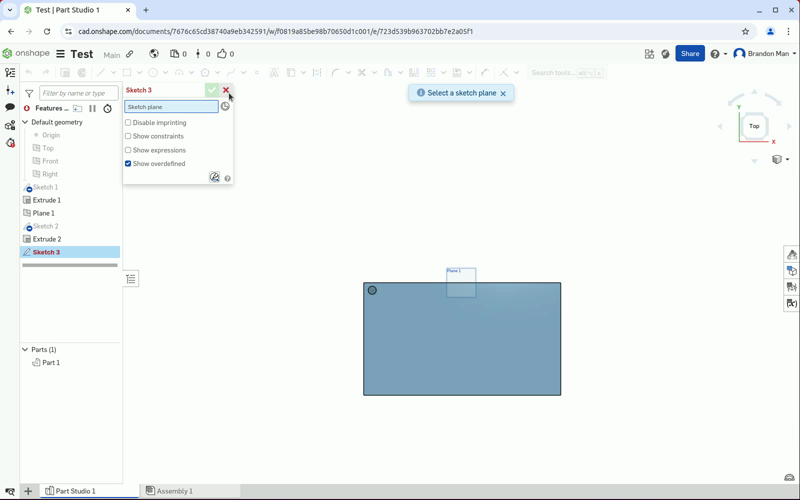
mouse_move(73, 215)
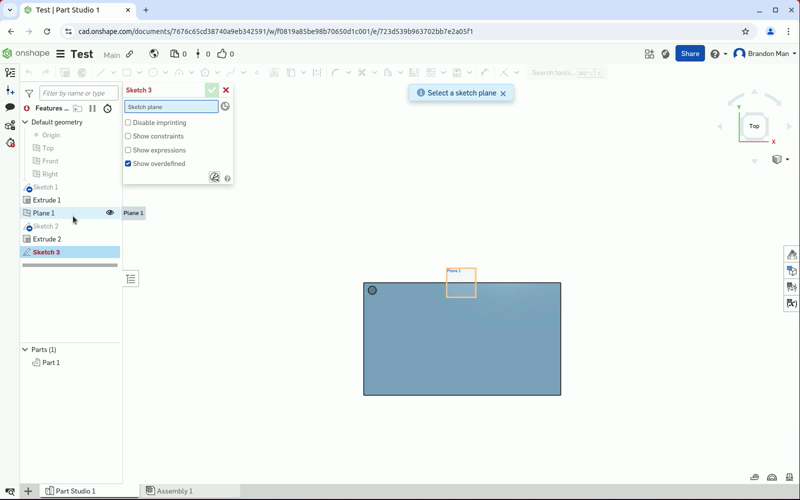
click(73, 215)
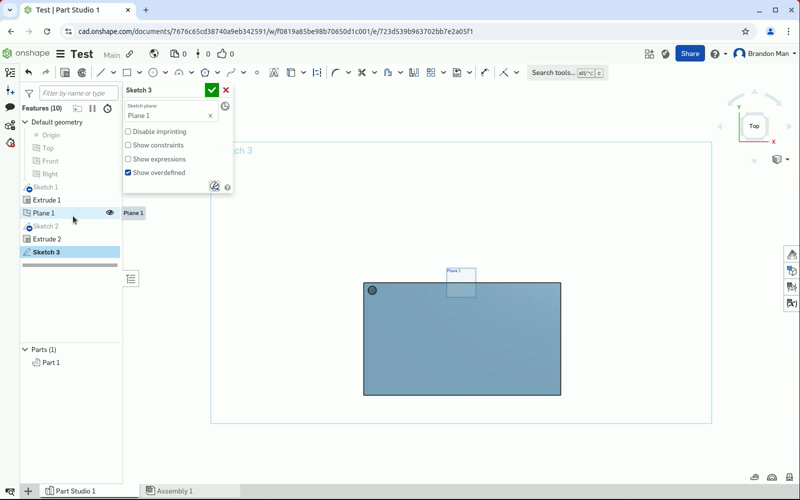
mouse_move(73, 352)
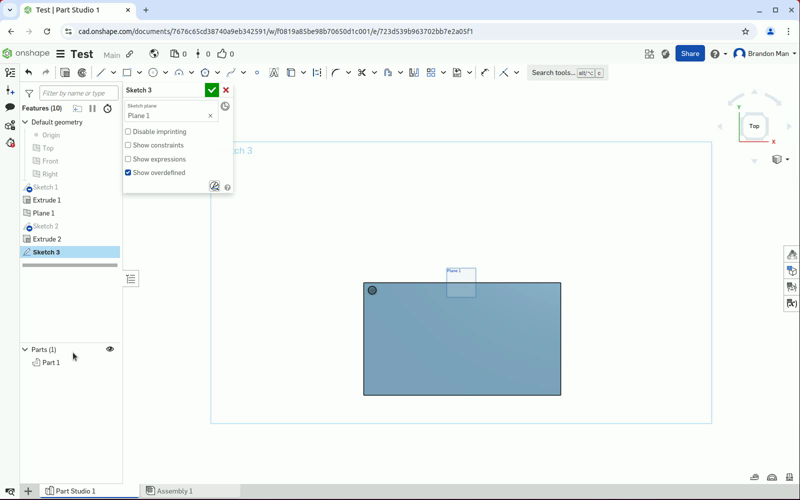
key(y)
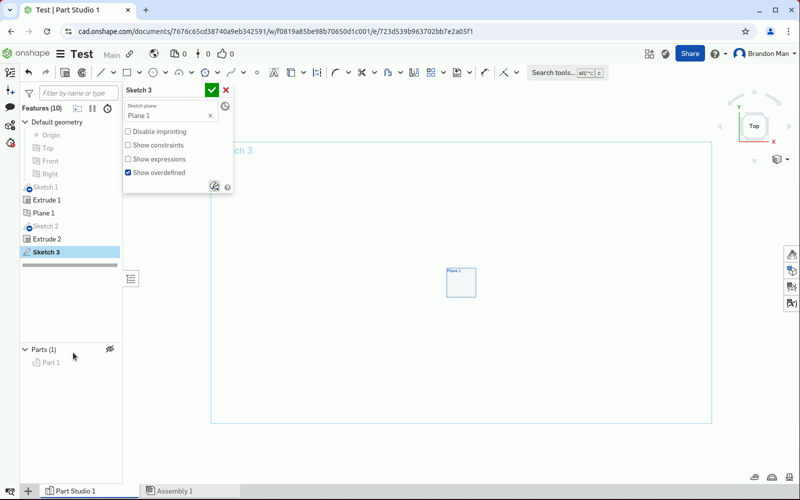
key(c)
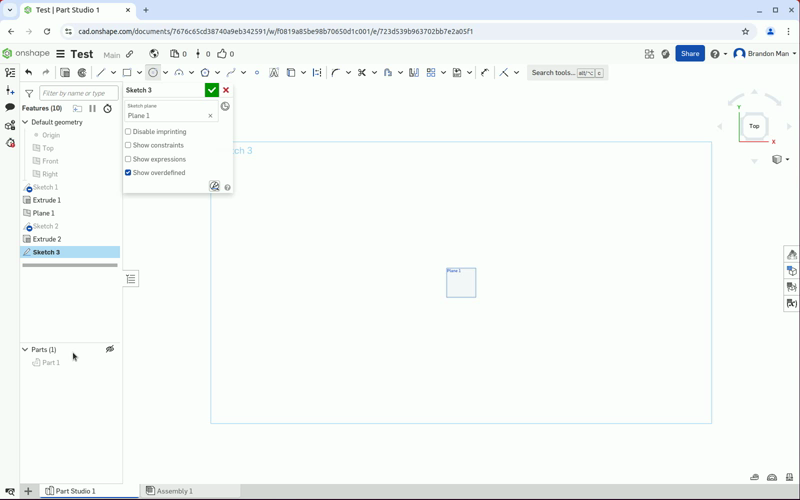
key_down(shift)
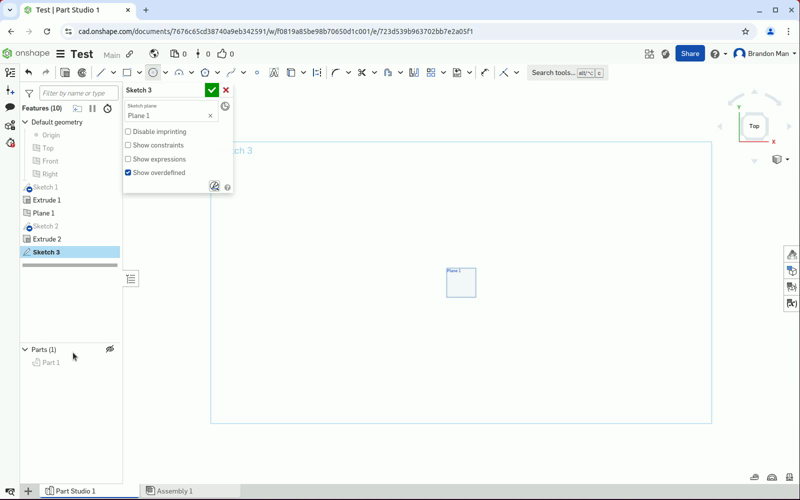
mouse_move(372, 374)
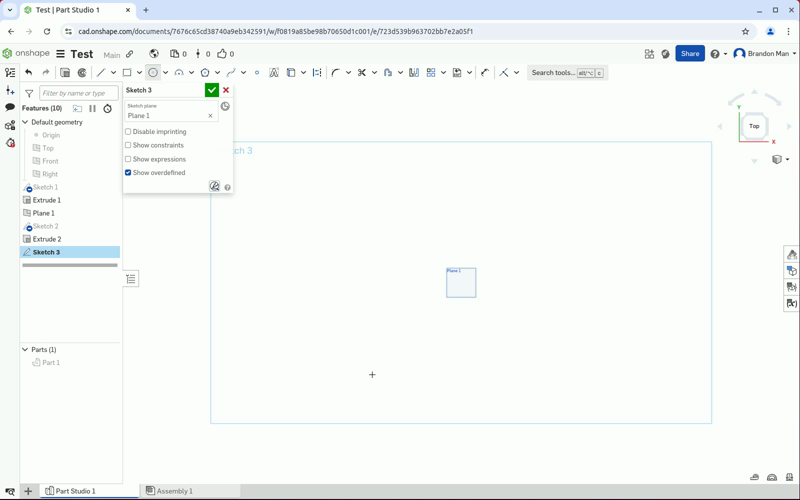
click(372, 374)
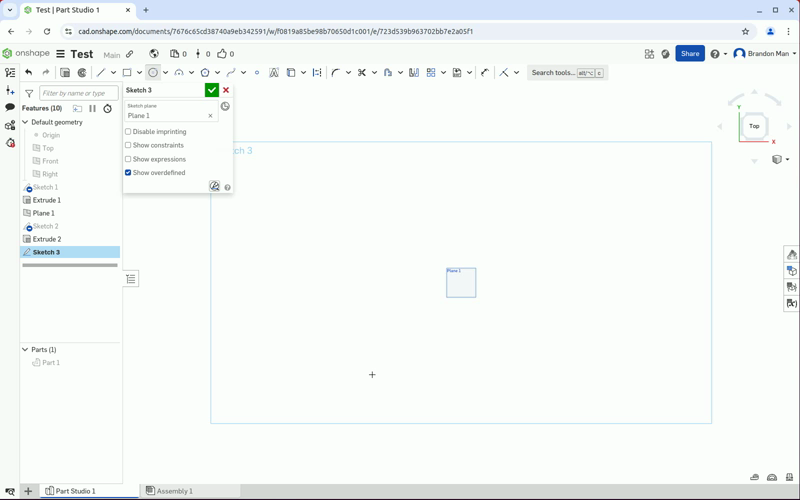
key_up(shift)
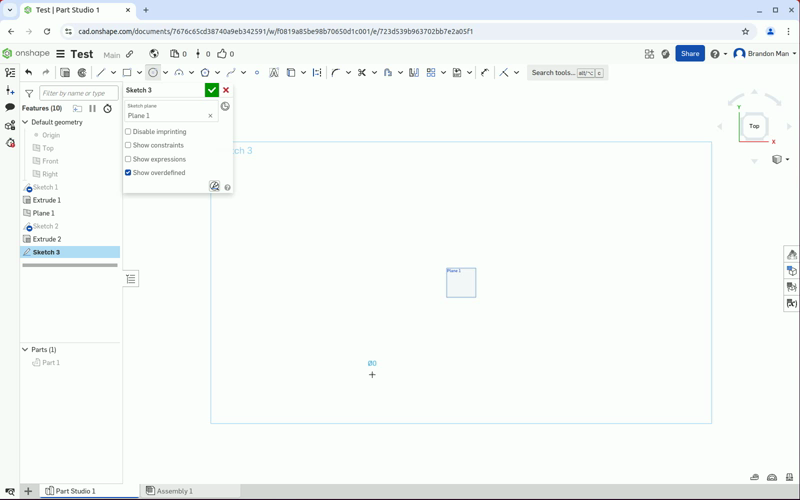
mouse_move(376, 374)
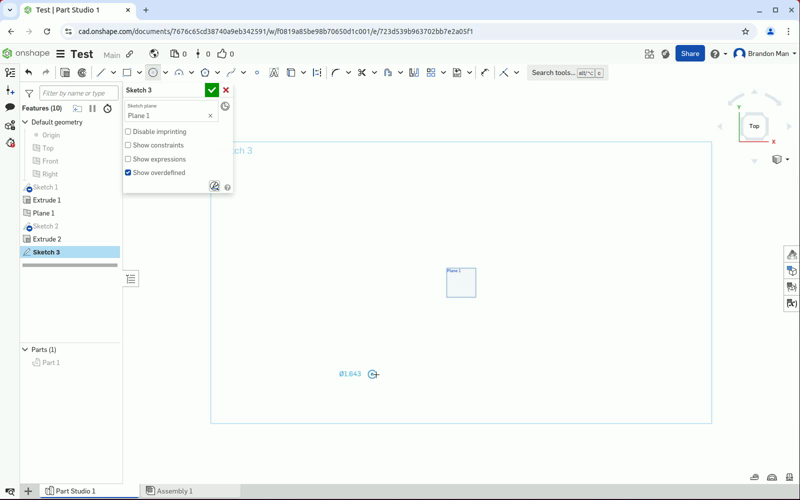
click(376, 374)
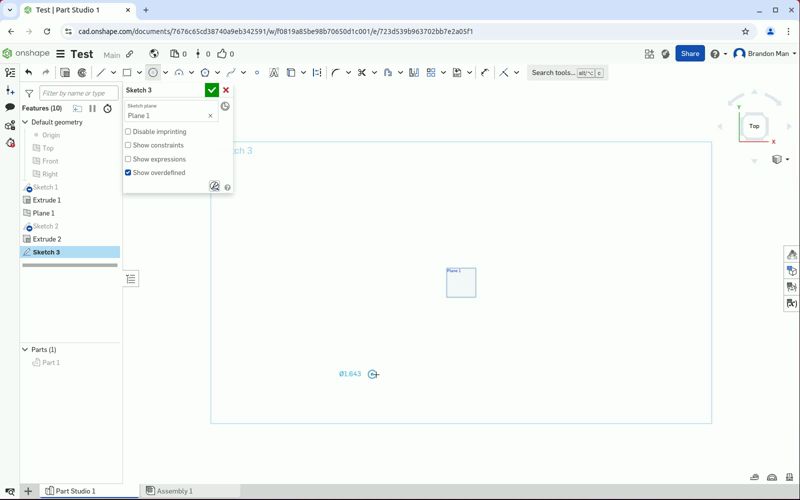
key(esc)
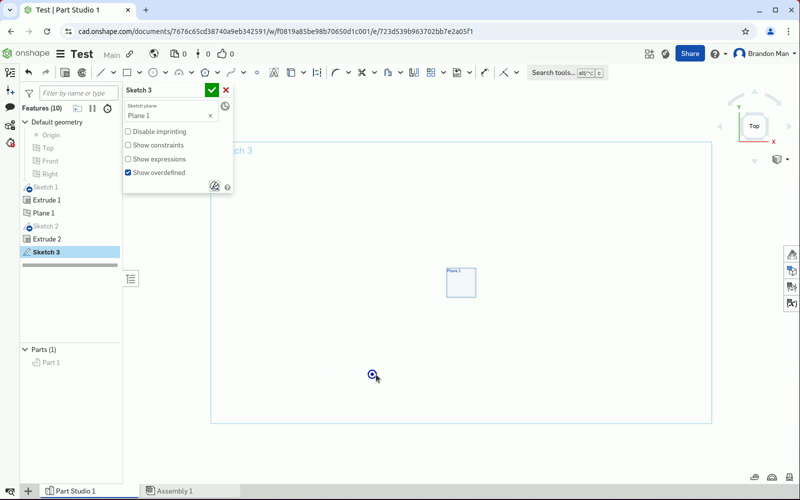
mouse_move(373, 370)
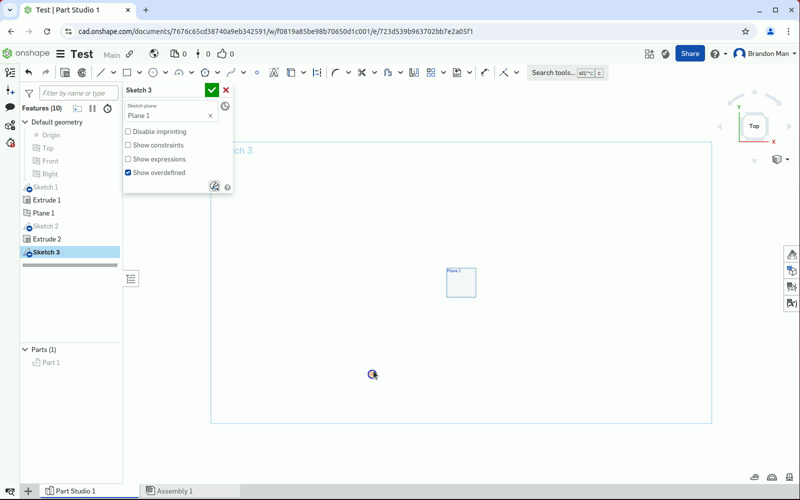
scroll(6)
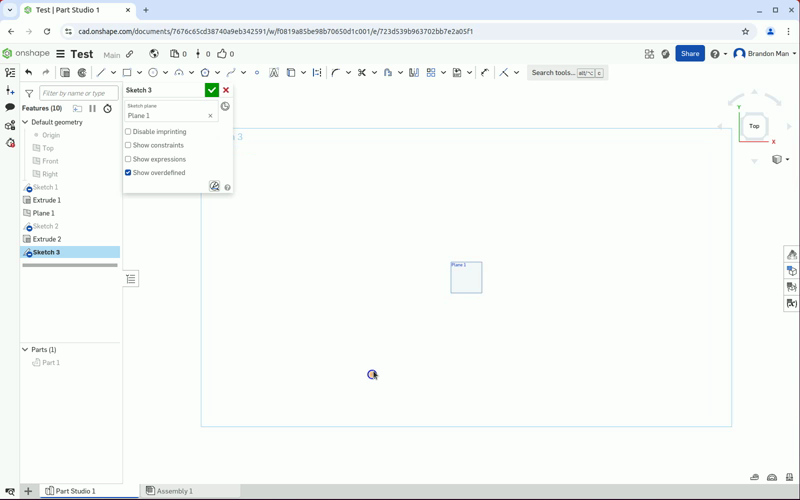
scroll(6)
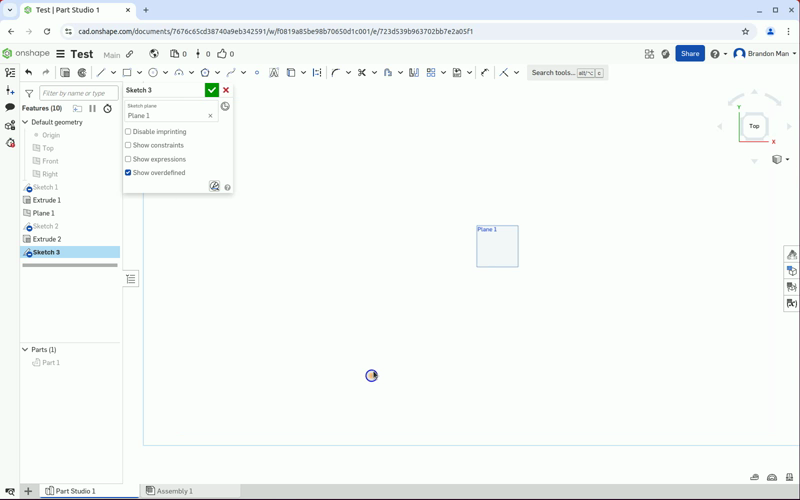
scroll(6)
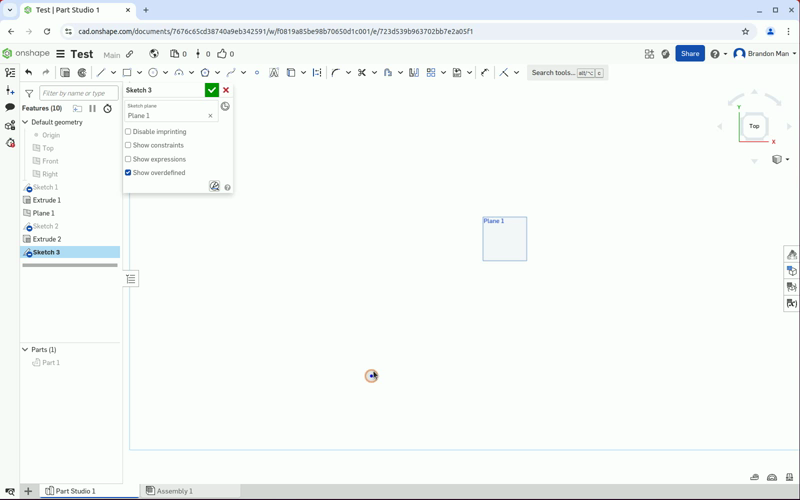
scroll(6)
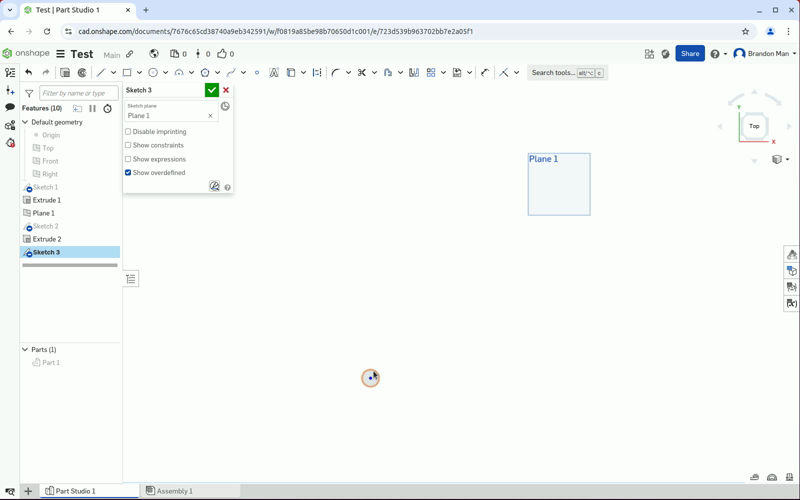
scroll(6)
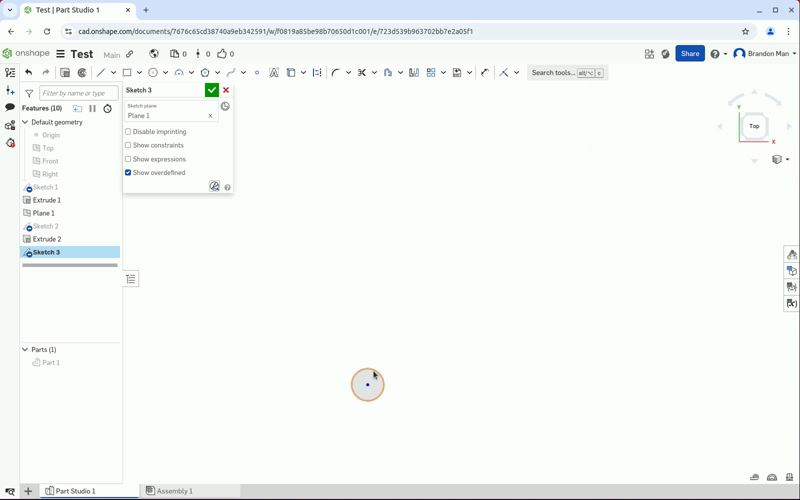
scroll(6)
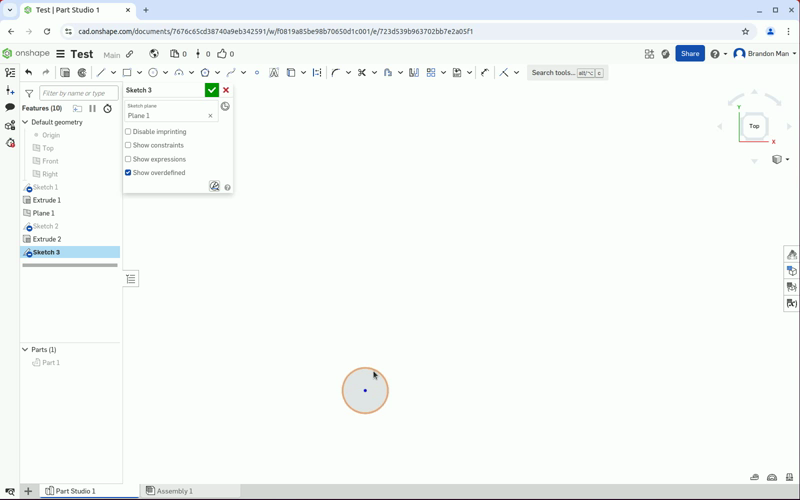
scroll(6)
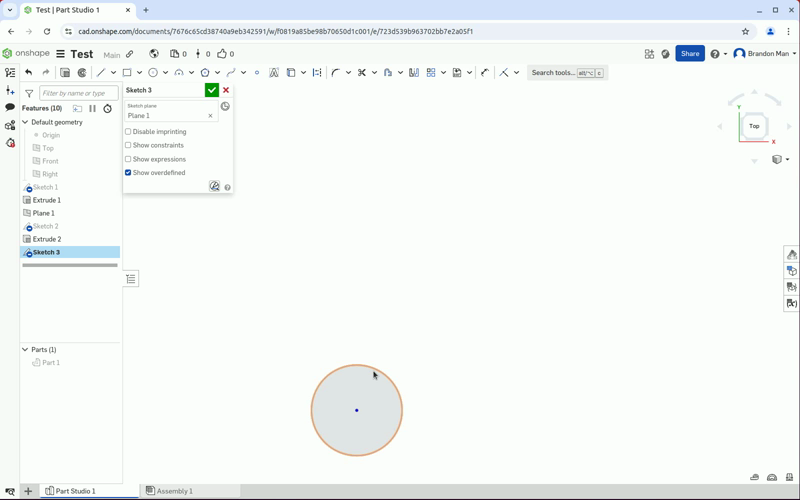
click(373, 370)
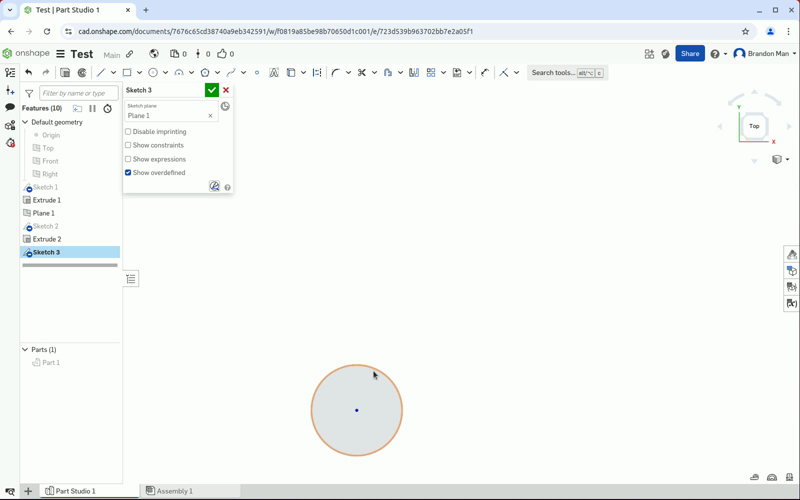
scroll(-6)
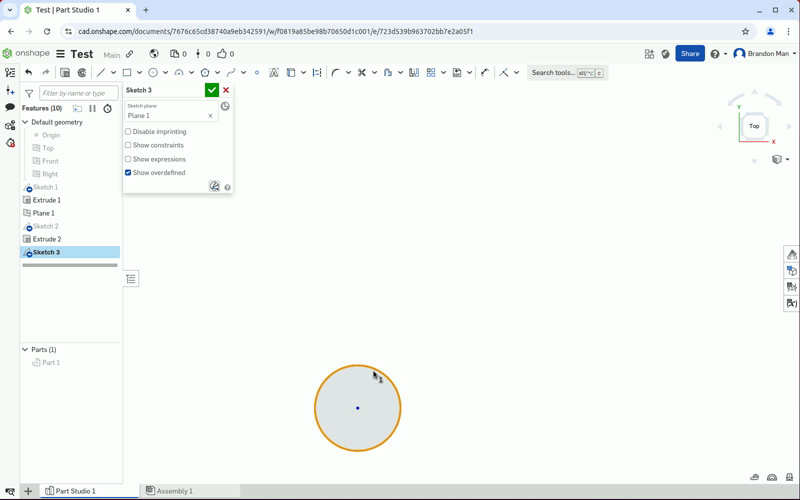
scroll(-6)
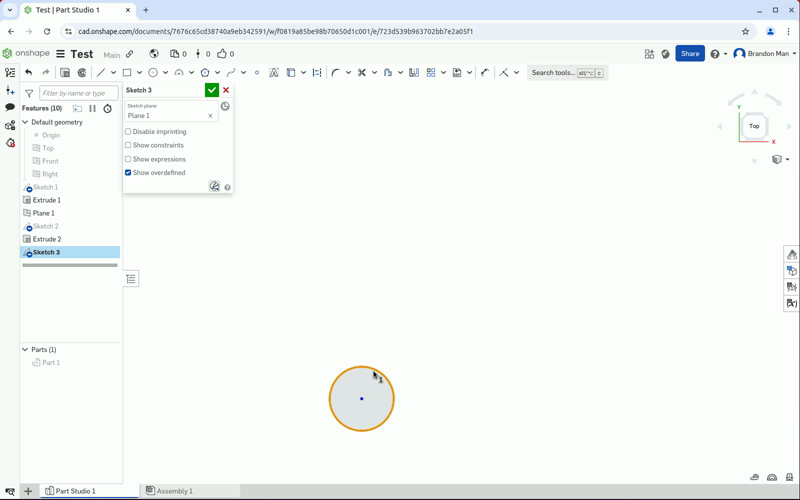
scroll(-6)
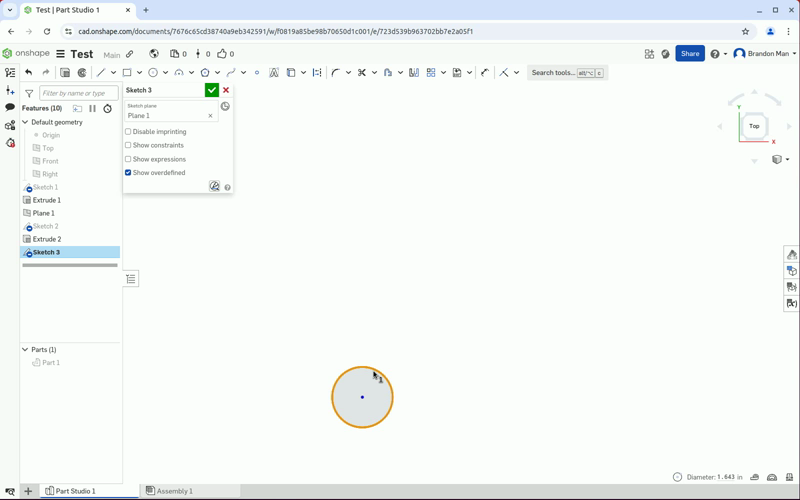
scroll(-6)
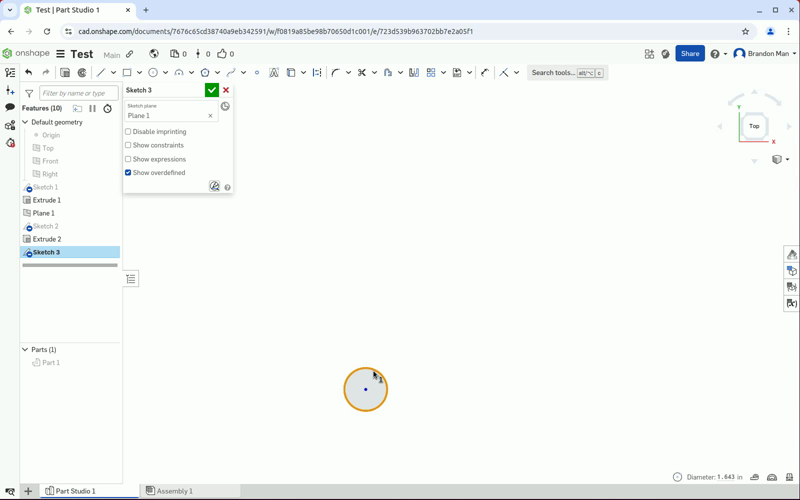
scroll(-6)
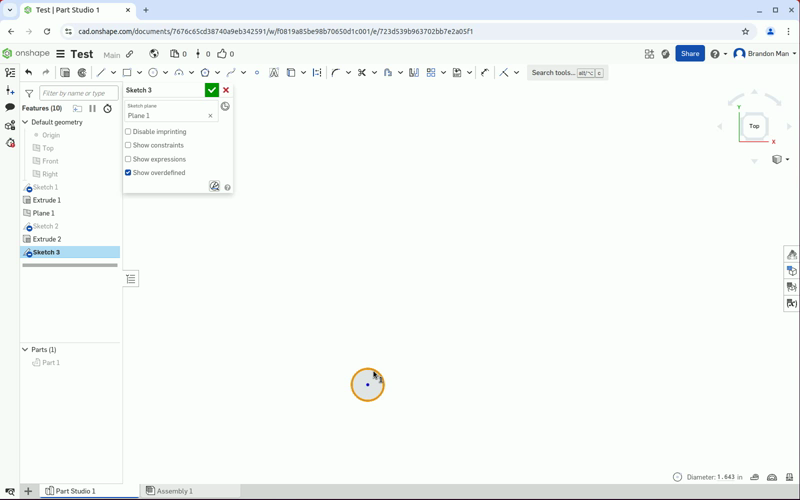
scroll(-6)
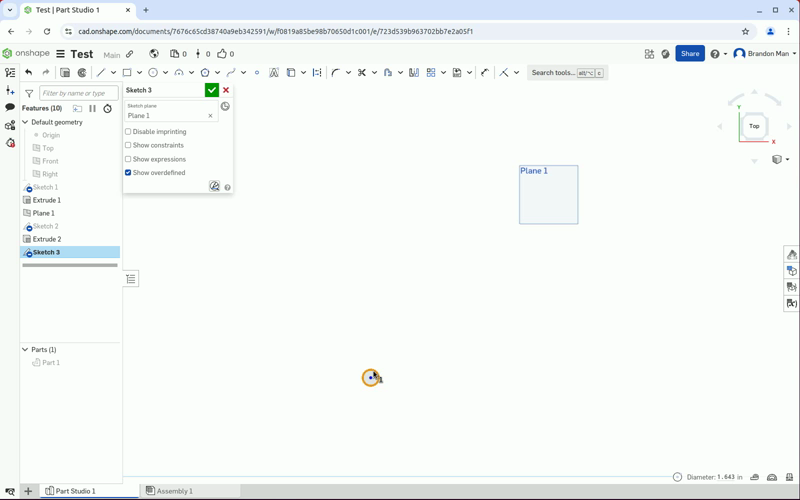
scroll(-6)
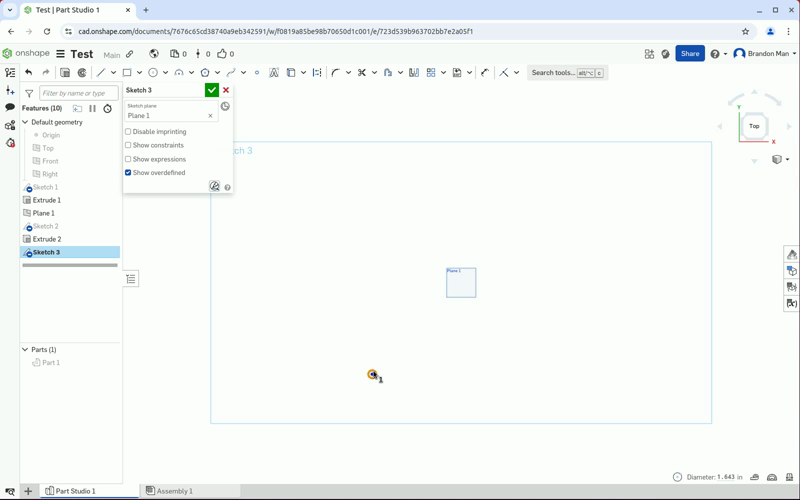
mouse_move(73, 352)
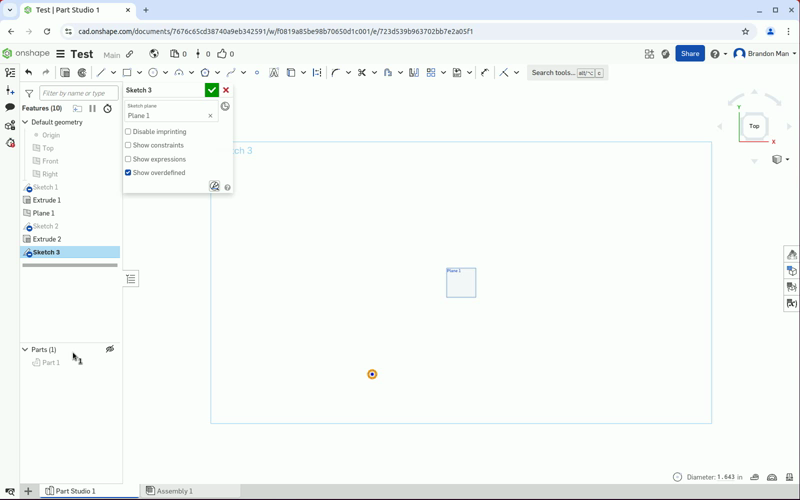
key(shift+y)
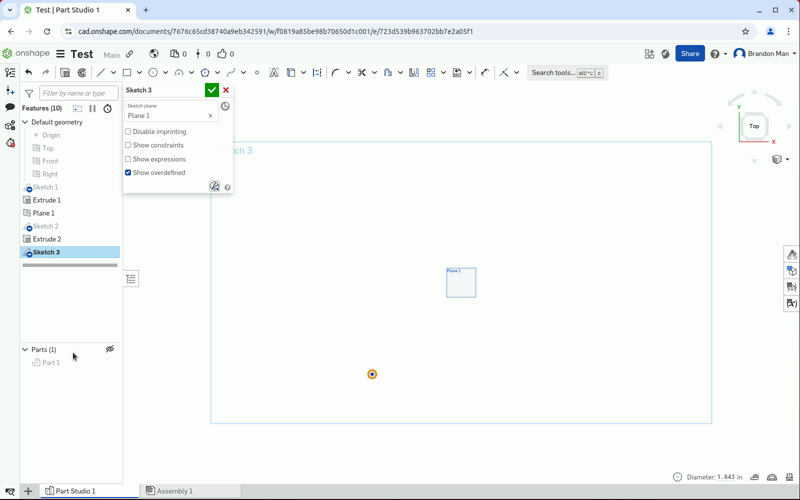
key(shift+e)
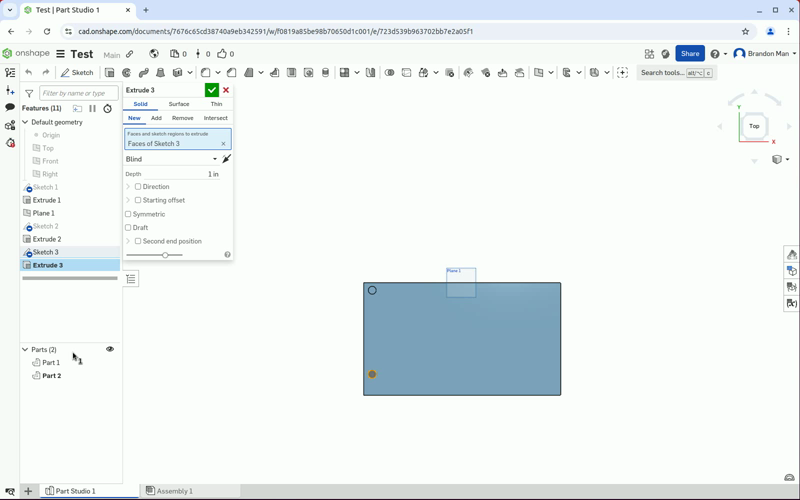
mouse_move(143, 106)
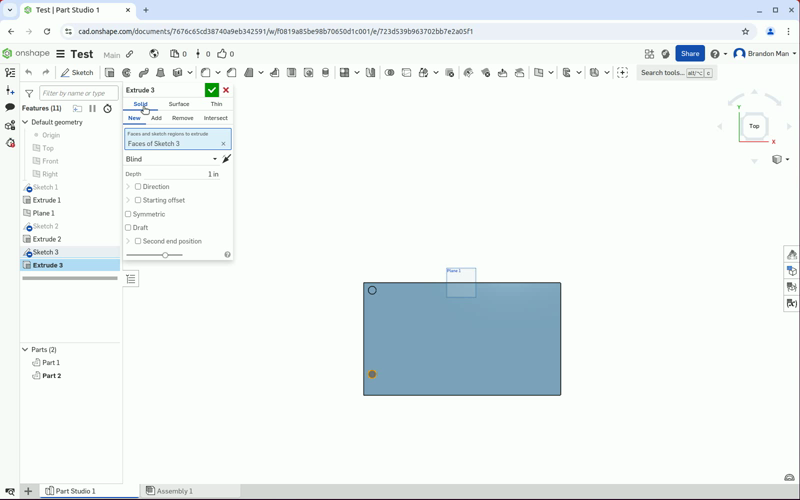
click(143, 106)
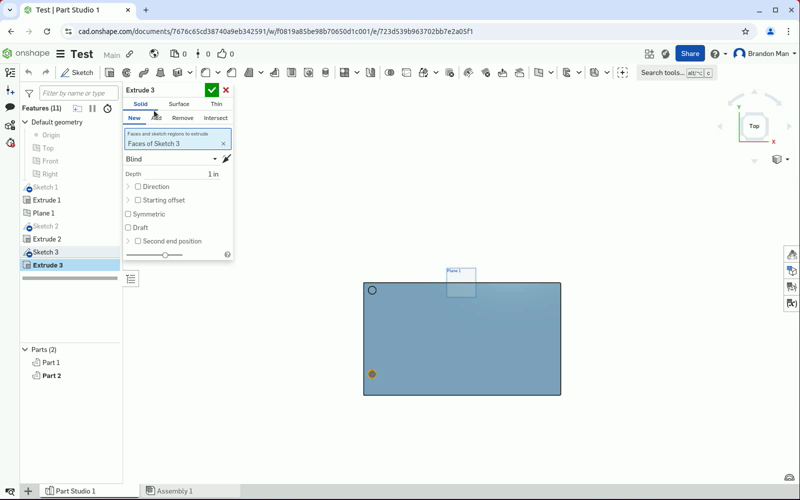
mouse_move(186, 120)
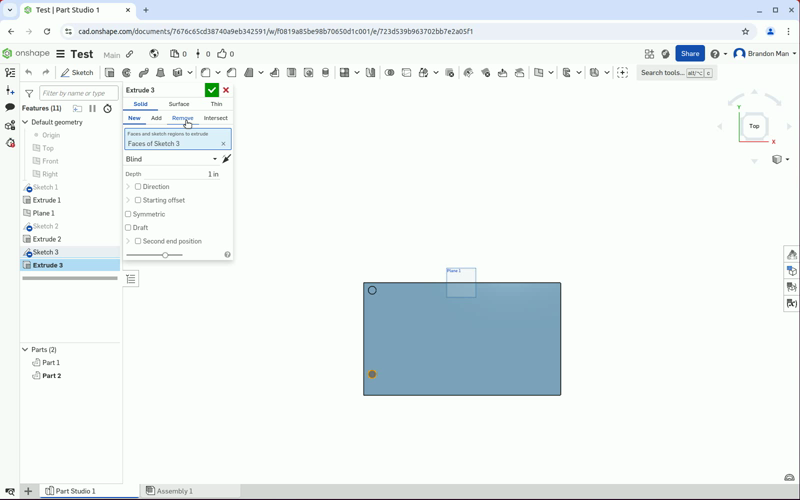
click(186, 120)
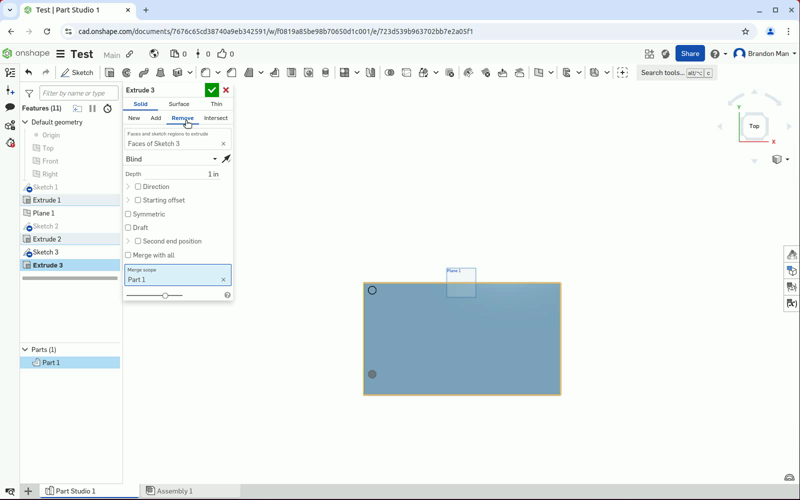
key(tab, 4)
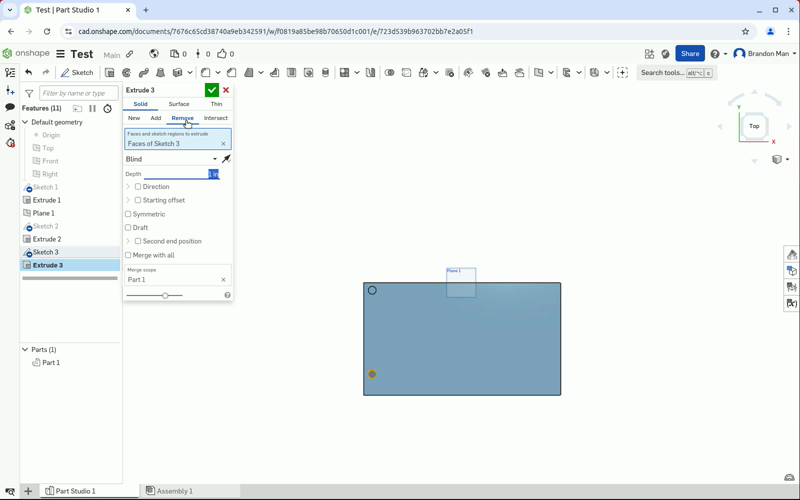
text(2.648)
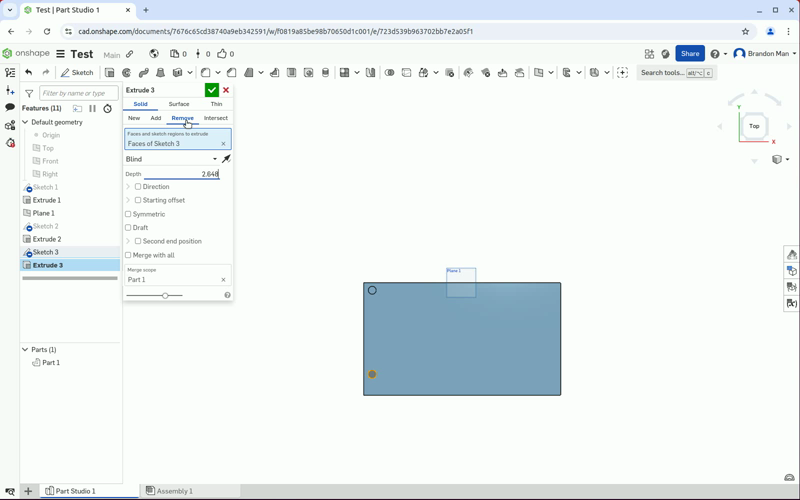
key(tab, 6)
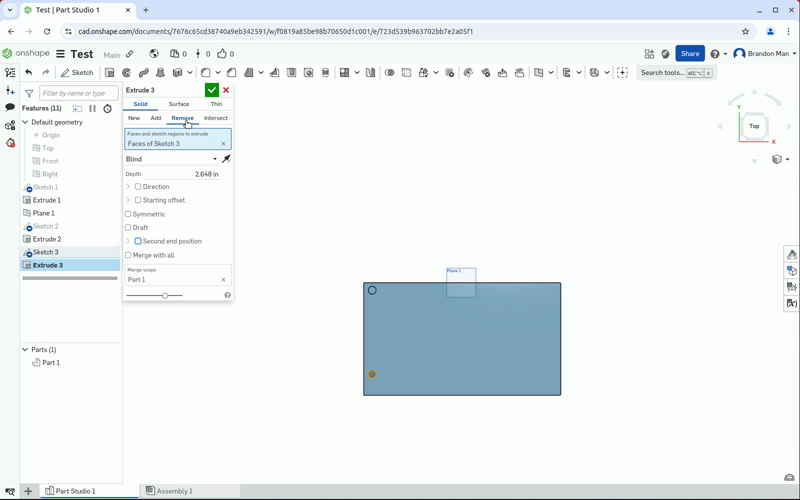
key(space)
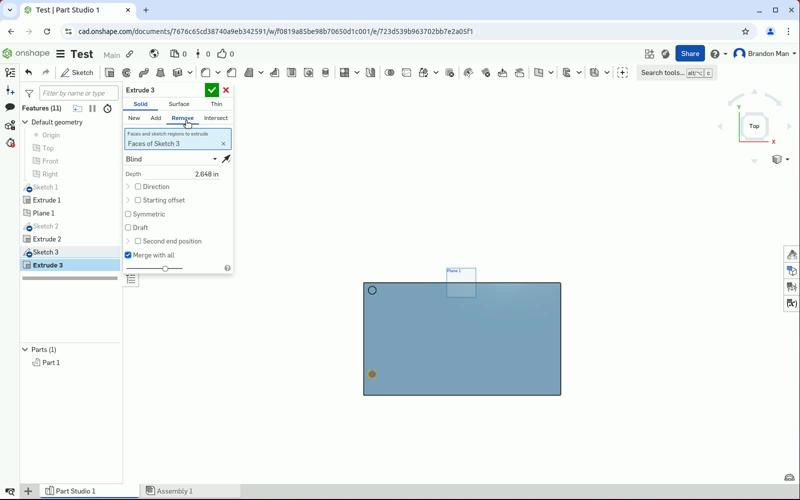
key(enter)
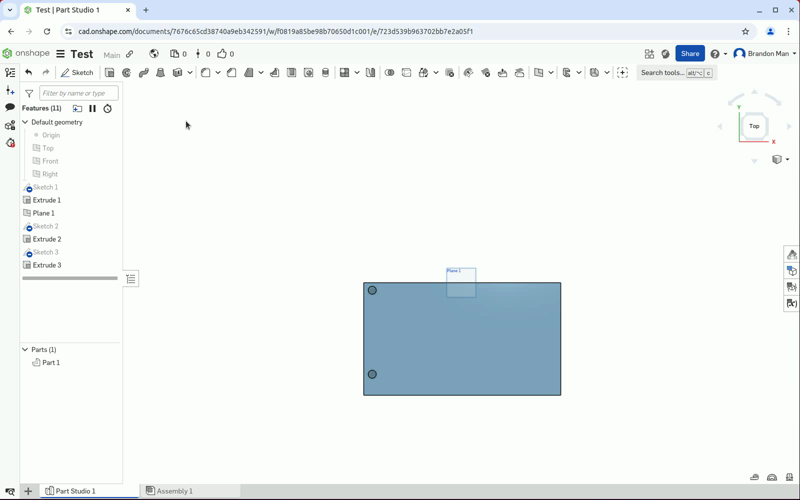
key(shift+h)
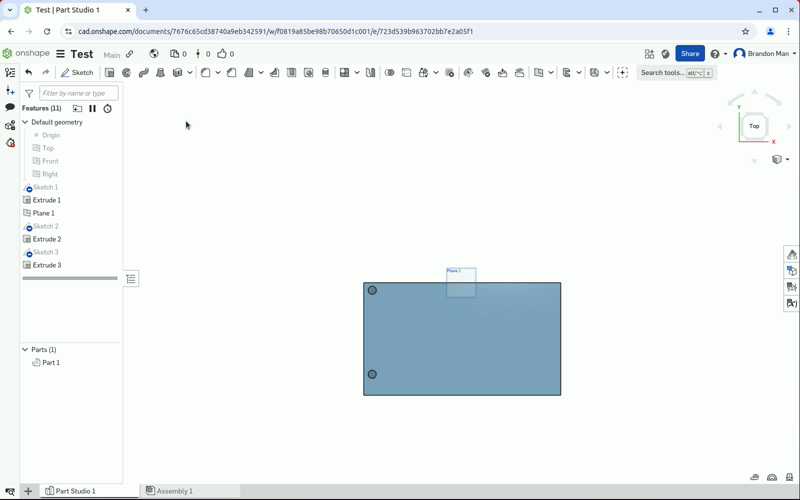
key(shift+h)
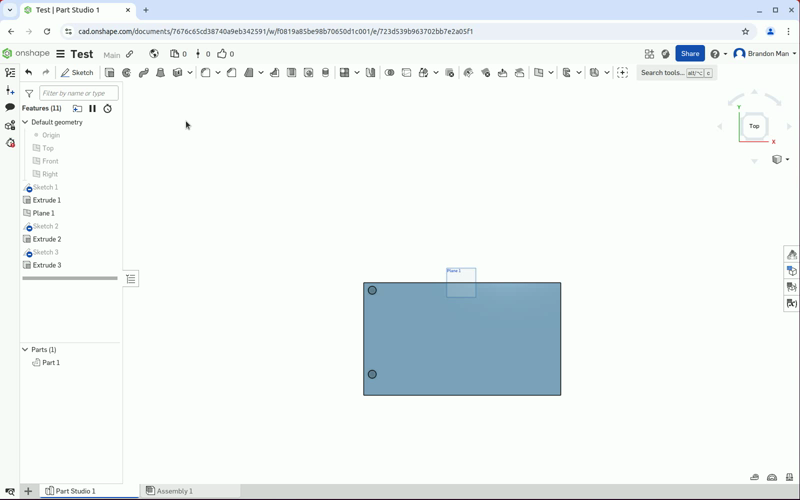
mouse_move(73, 189)
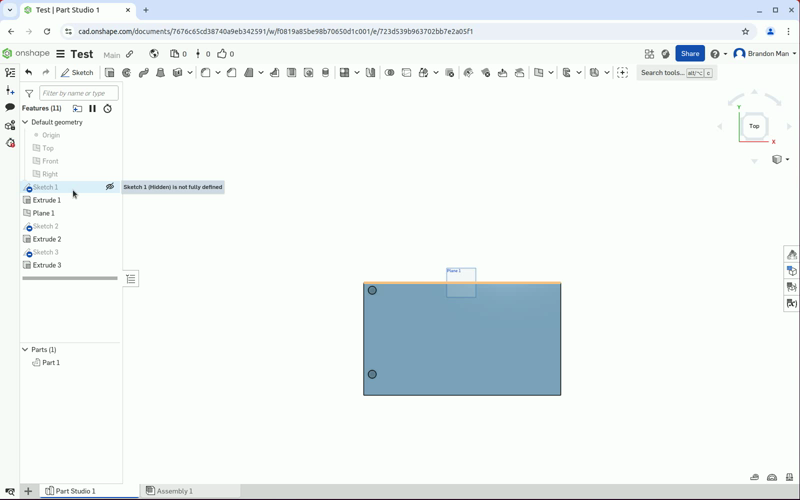
click(73, 189)
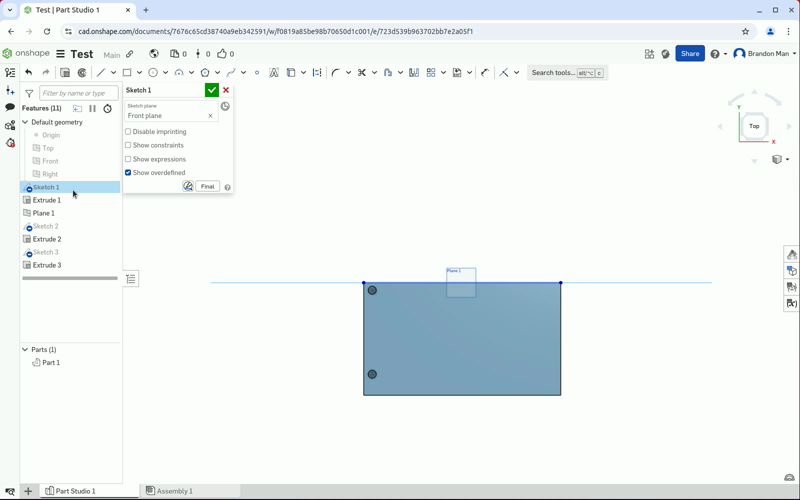
mouse_move(229, 92)
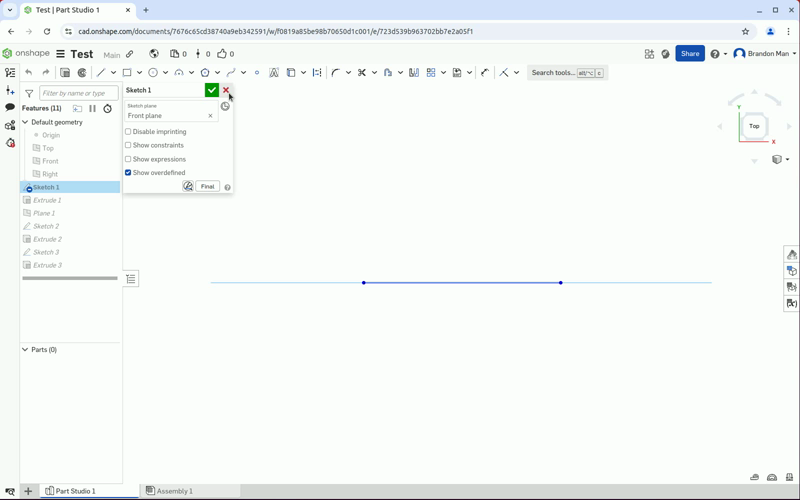
click(229, 92)
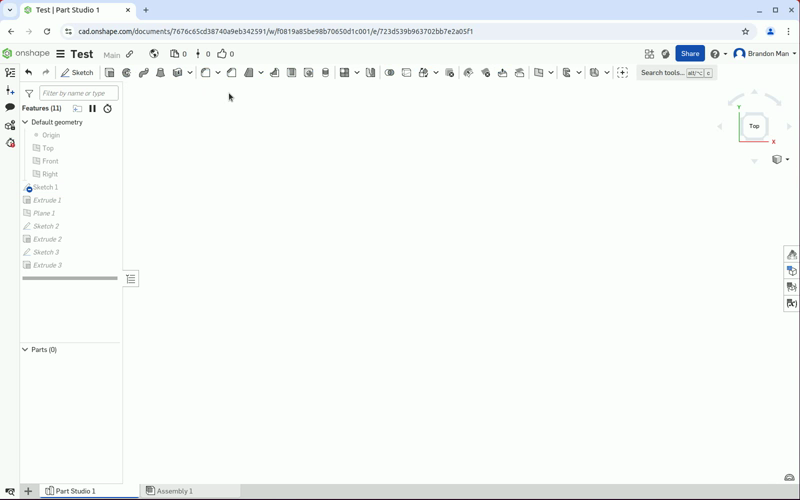
key(shift+s)
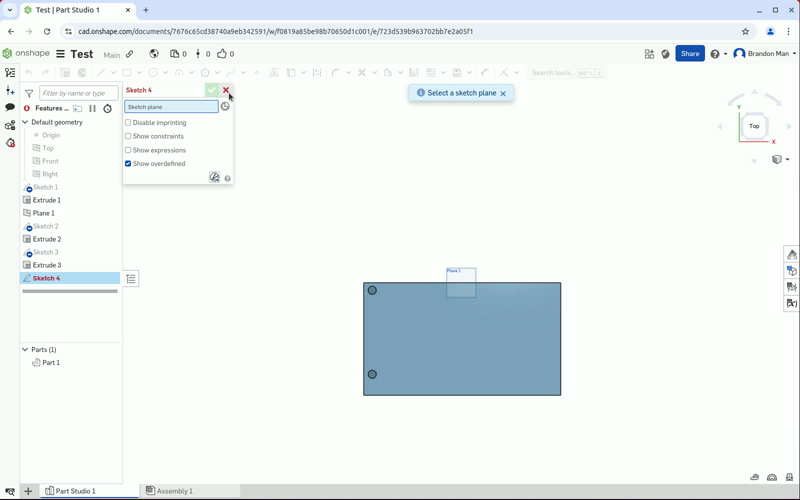
mouse_move(73, 215)
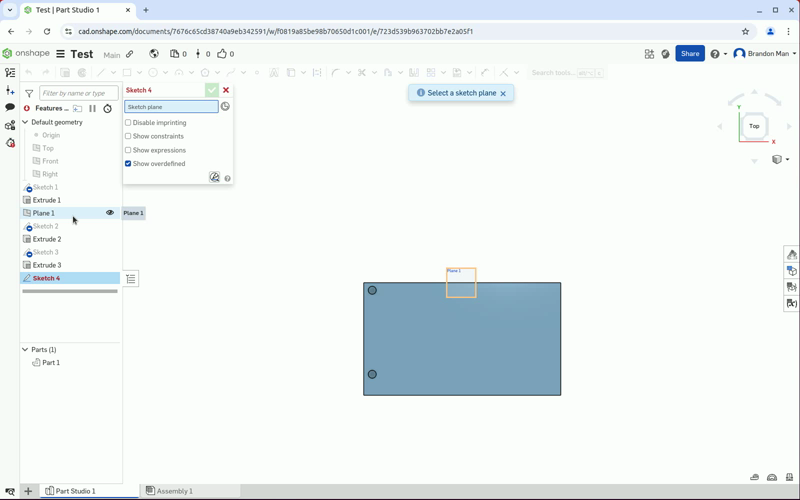
click(73, 215)
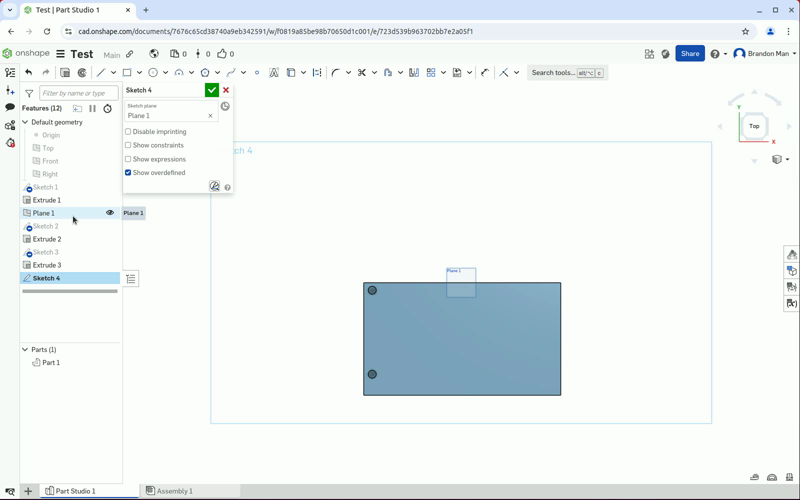
mouse_move(73, 352)
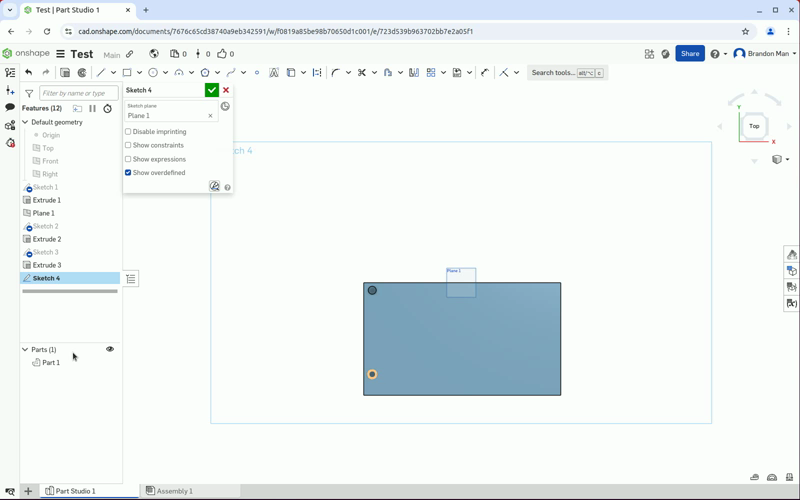
key(y)
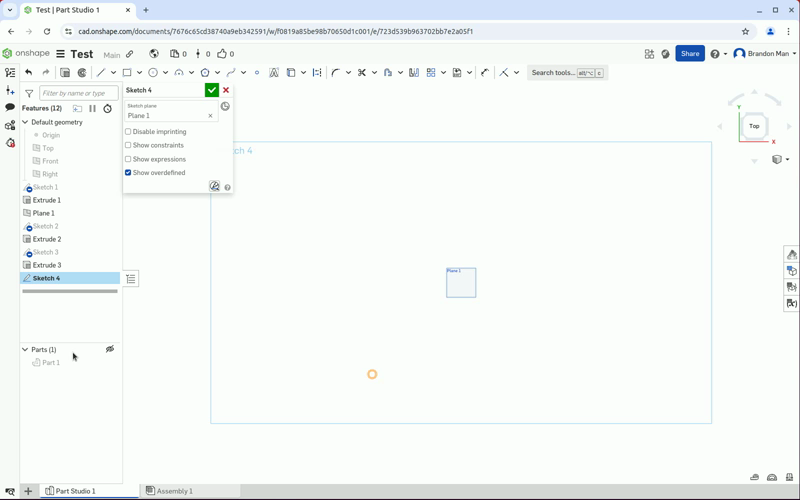
key(c)
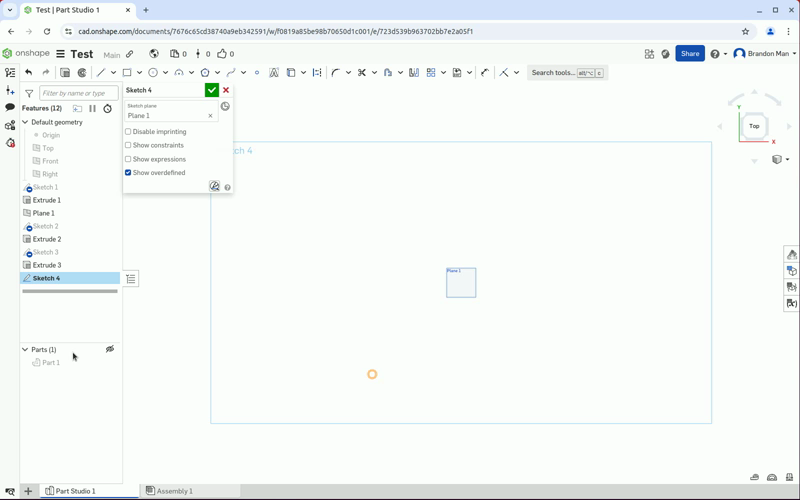
key_down(shift)
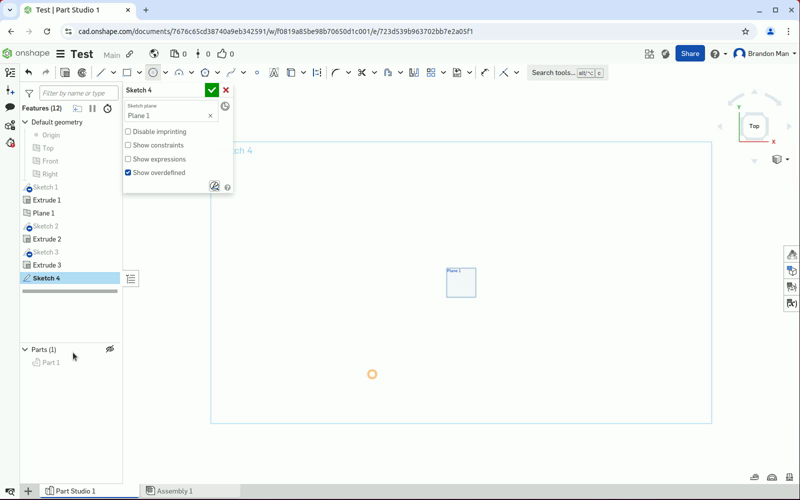
mouse_move(555, 290)
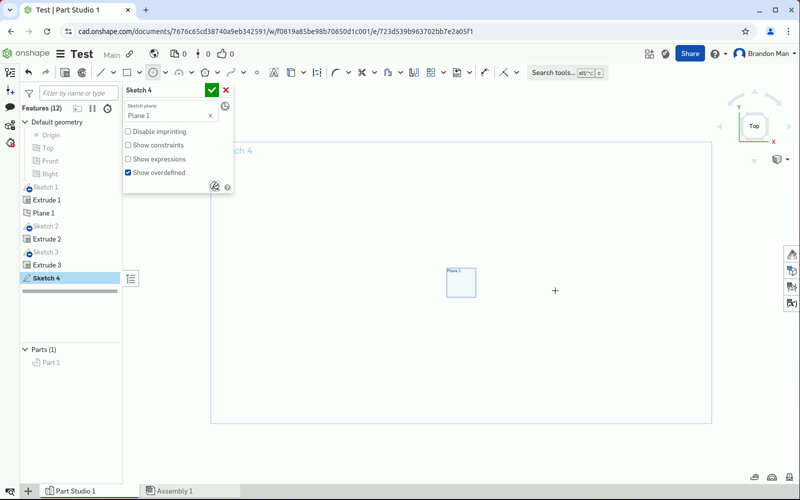
click(555, 290)
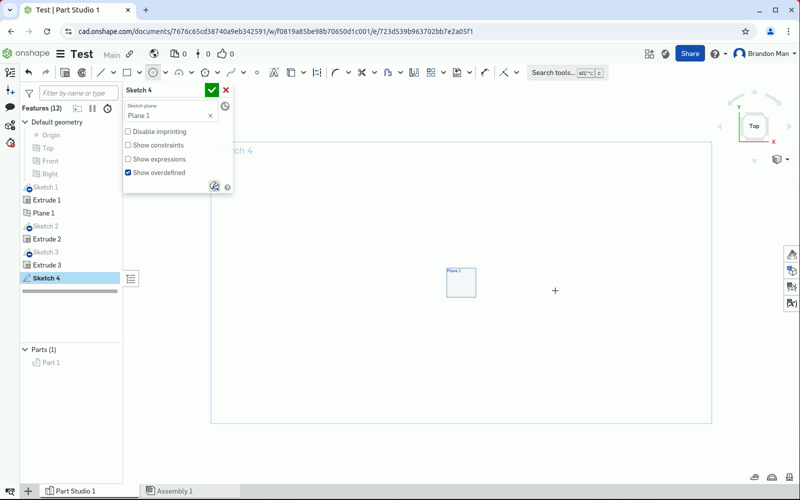
key_up(shift)
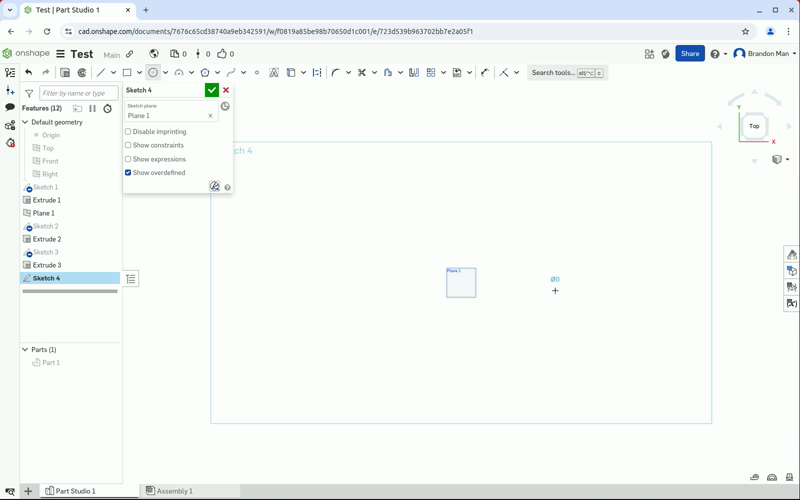
mouse_move(559, 290)
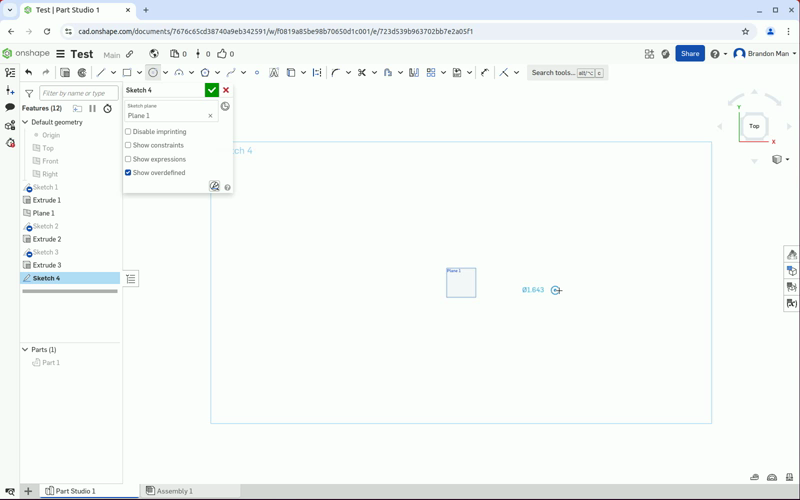
click(559, 290)
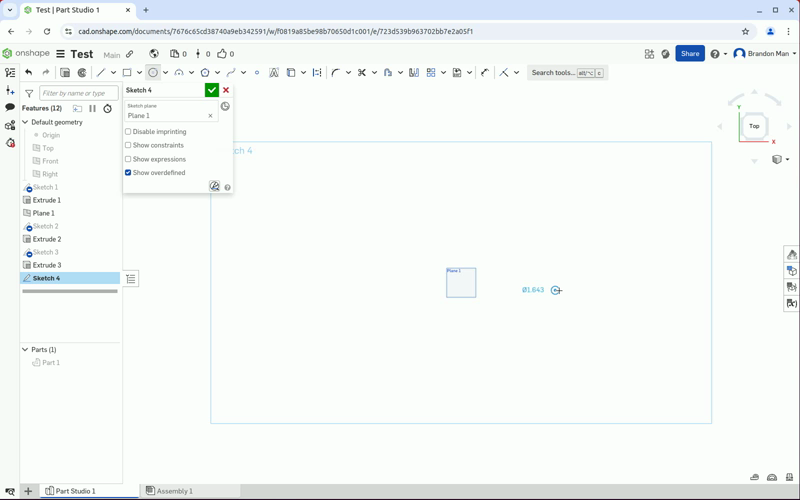
key(esc)
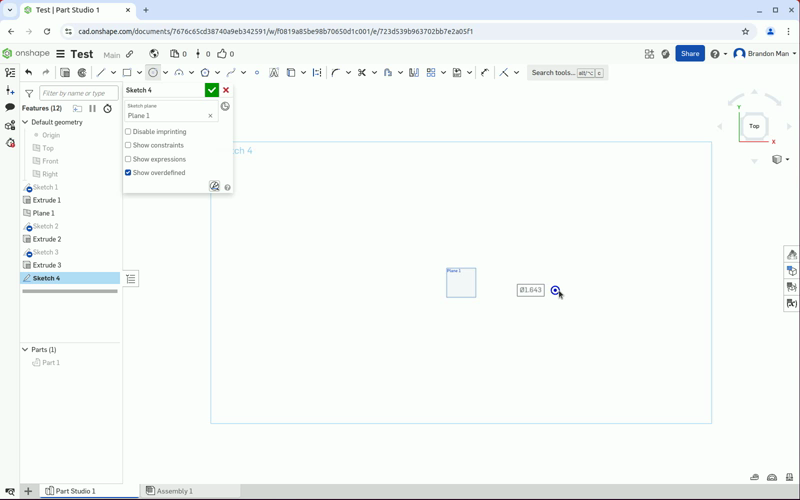
mouse_move(555, 288)
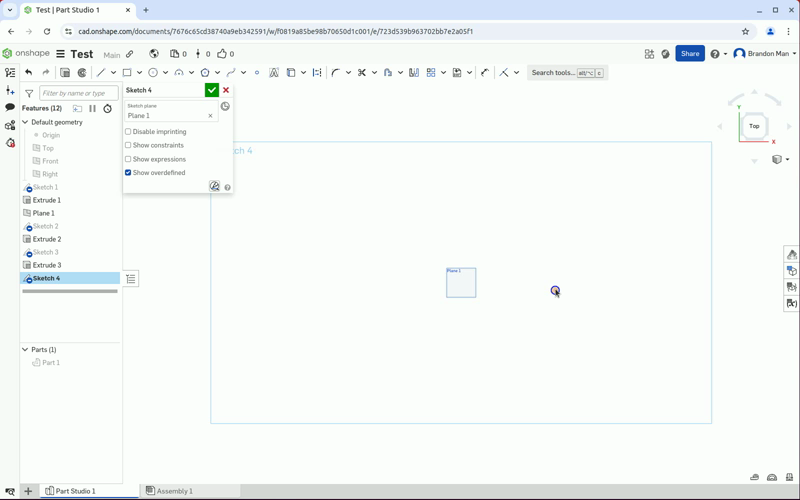
scroll(6)
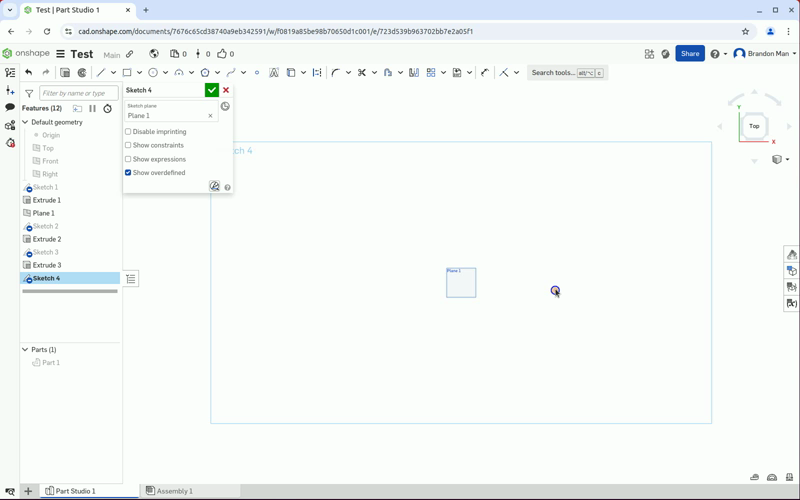
scroll(6)
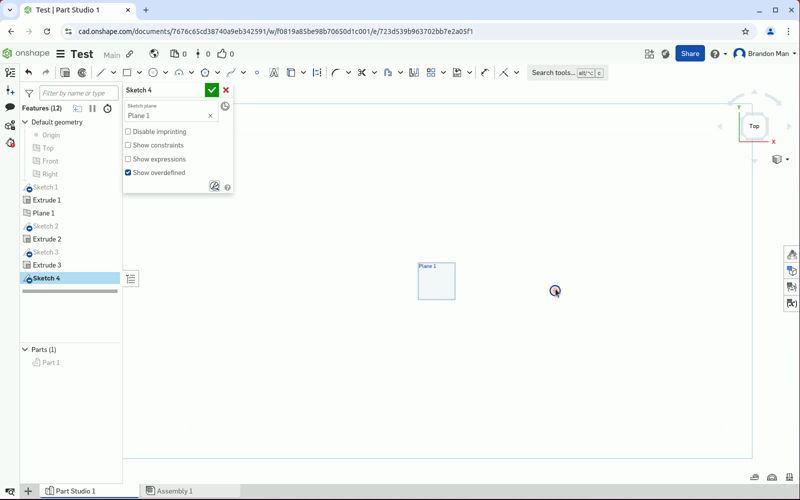
scroll(6)
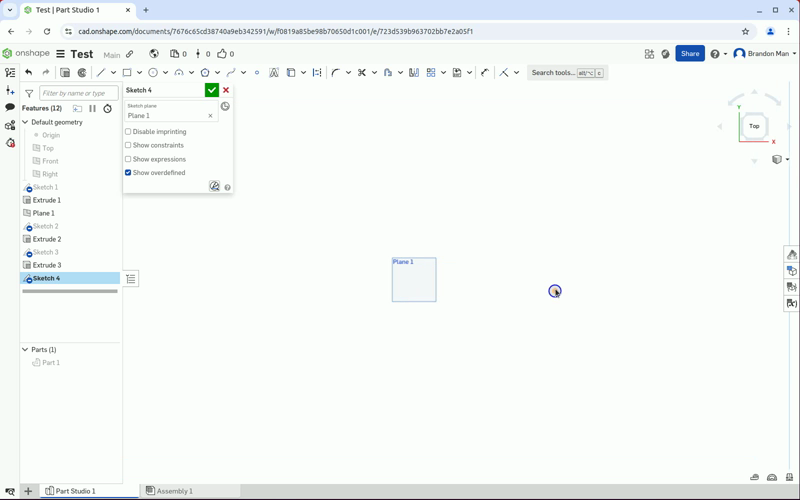
scroll(6)
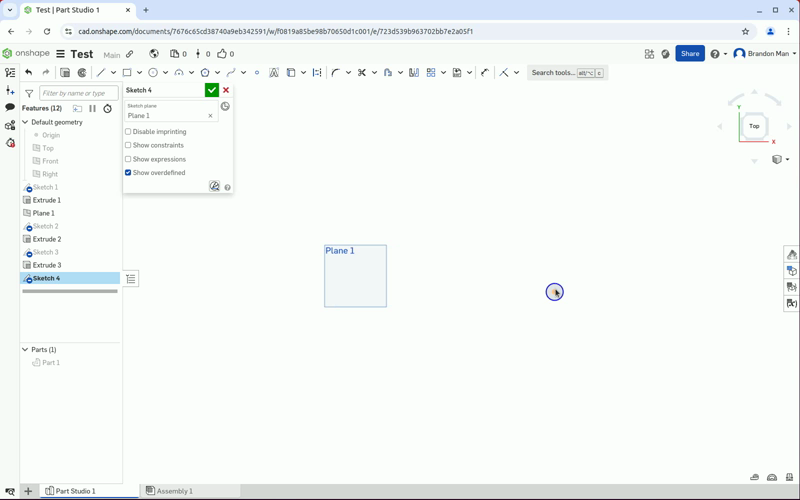
scroll(6)
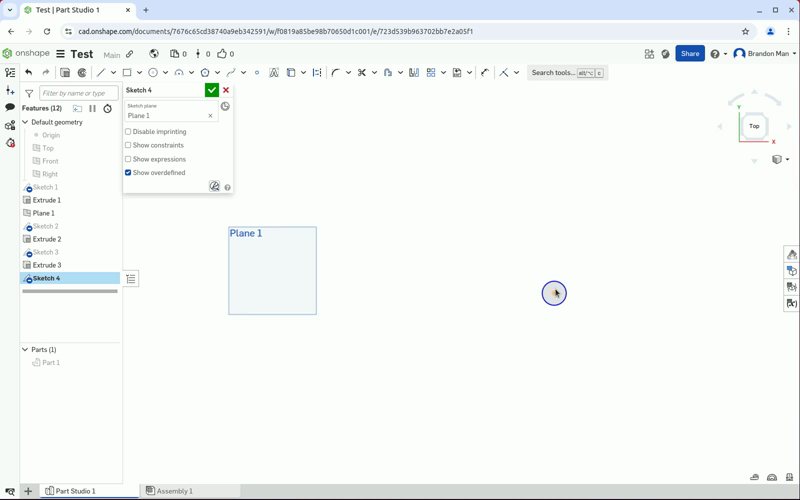
scroll(6)
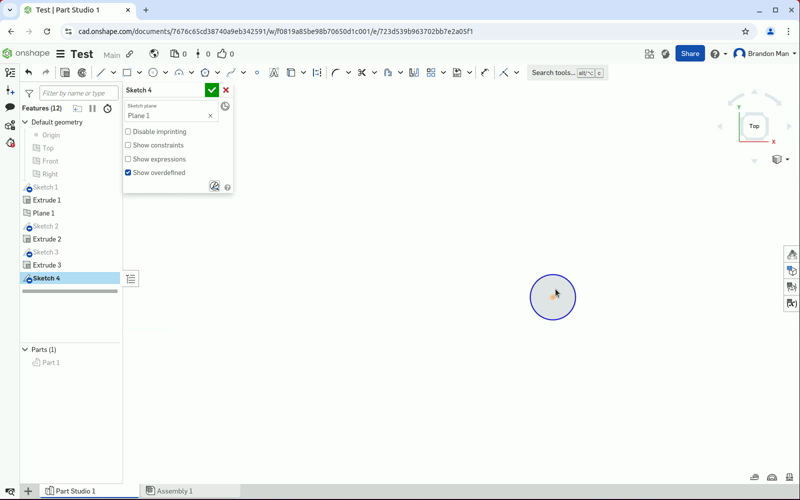
scroll(6)
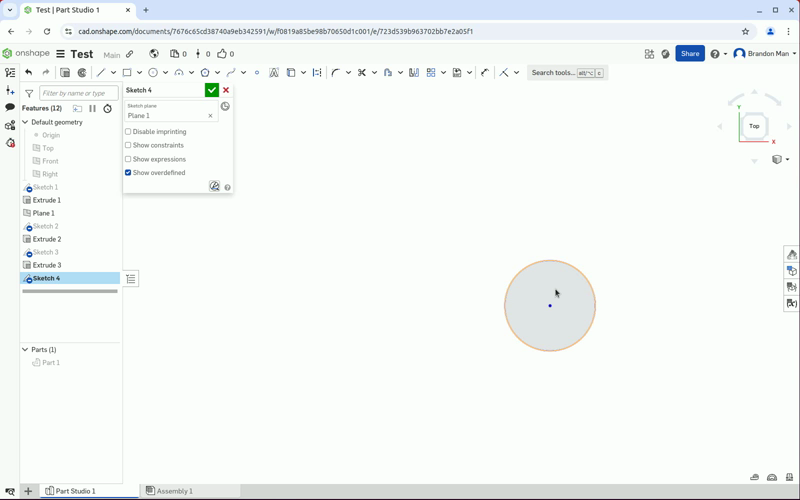
click(555, 288)
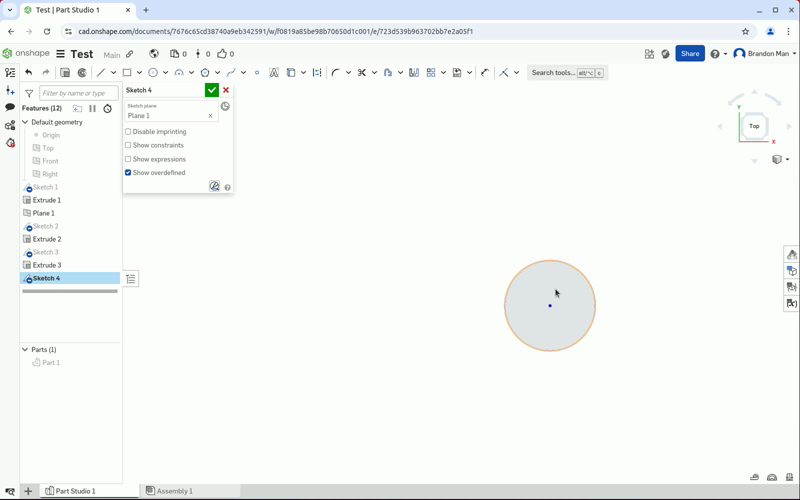
scroll(-6)
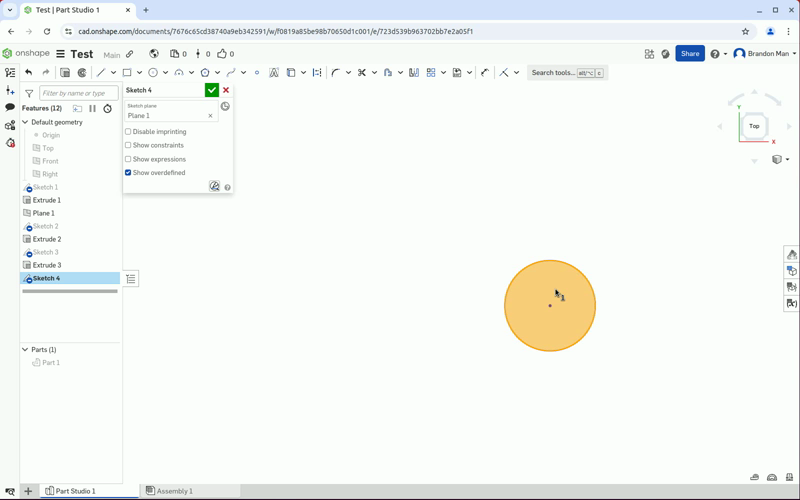
scroll(-6)
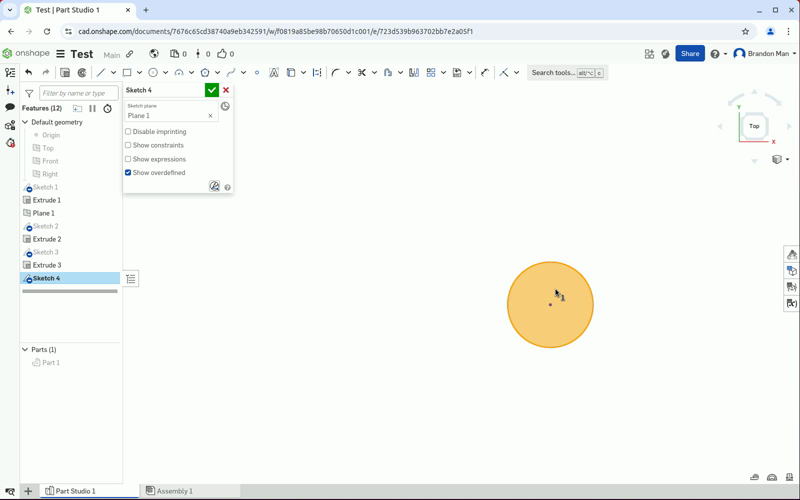
scroll(-6)
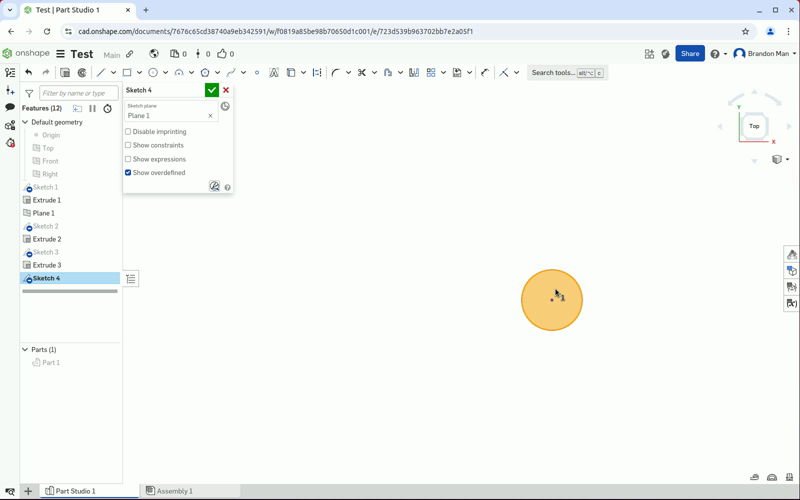
scroll(-6)
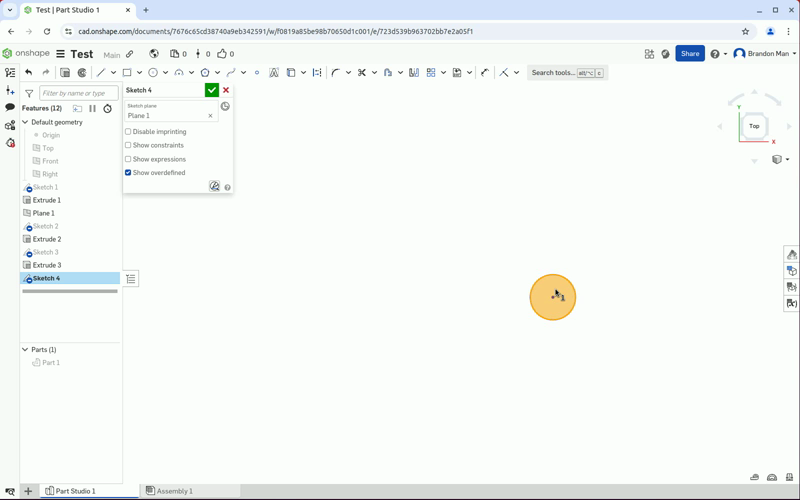
scroll(-6)
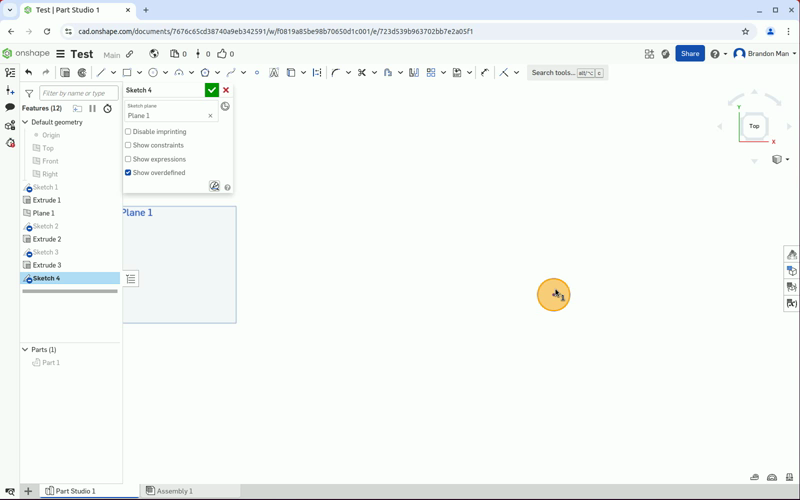
scroll(-6)
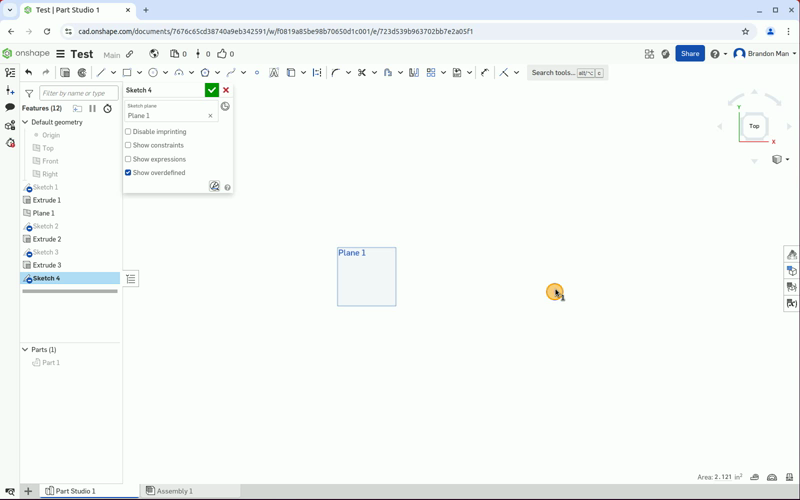
scroll(-6)
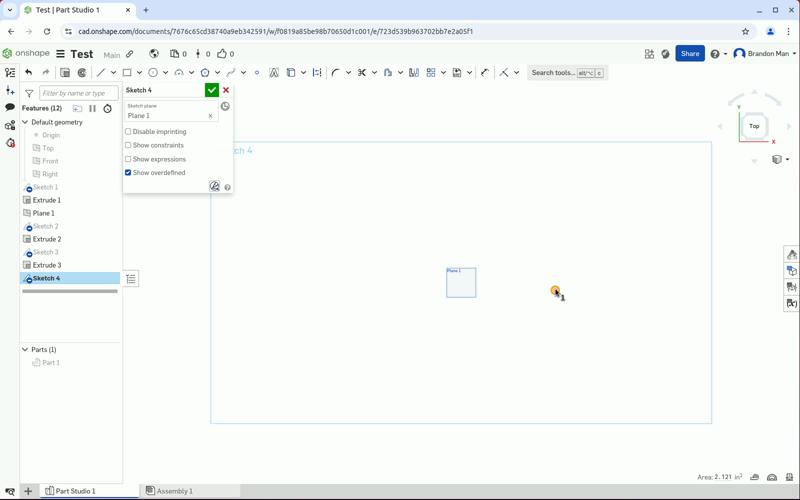
mouse_move(73, 352)
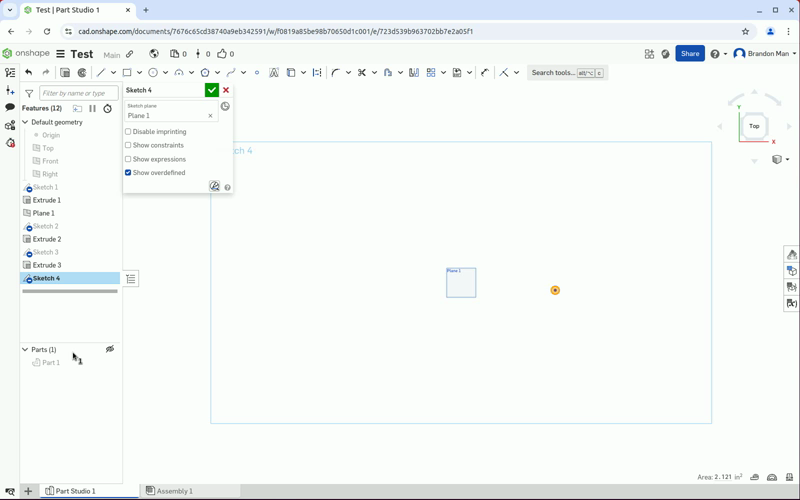
key(shift+y)
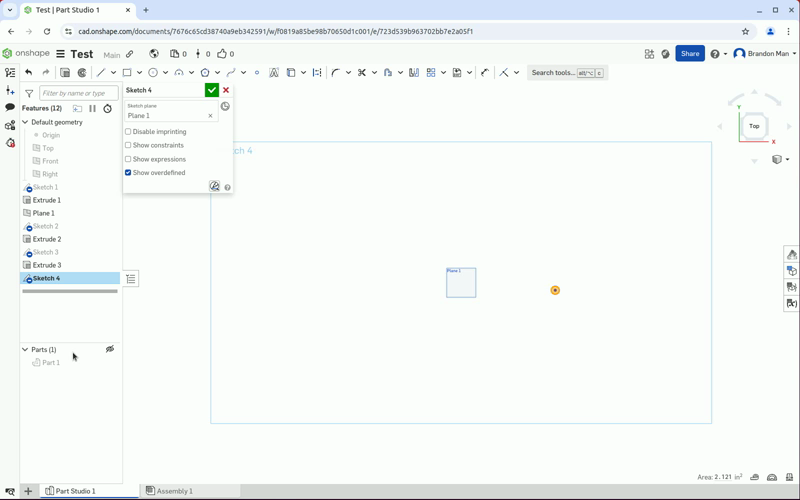
key(shift+e)
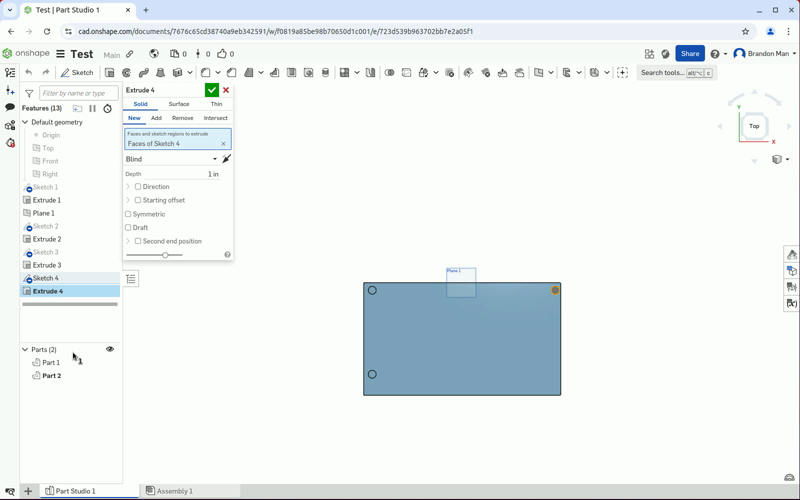
mouse_move(143, 106)
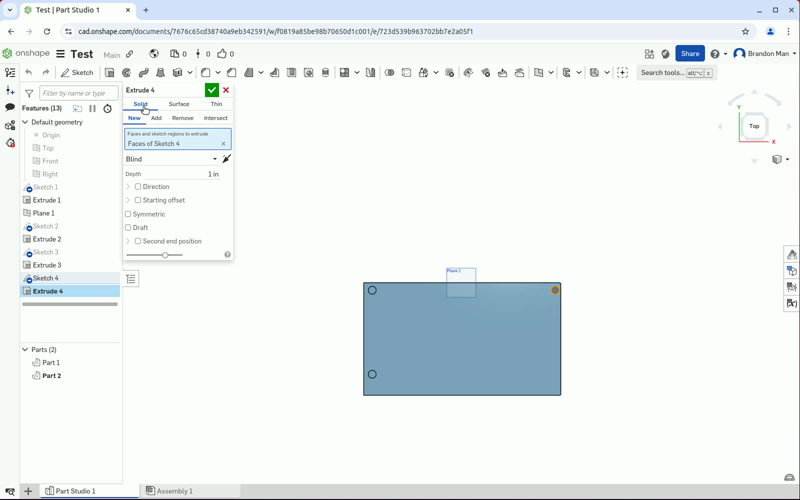
click(143, 106)
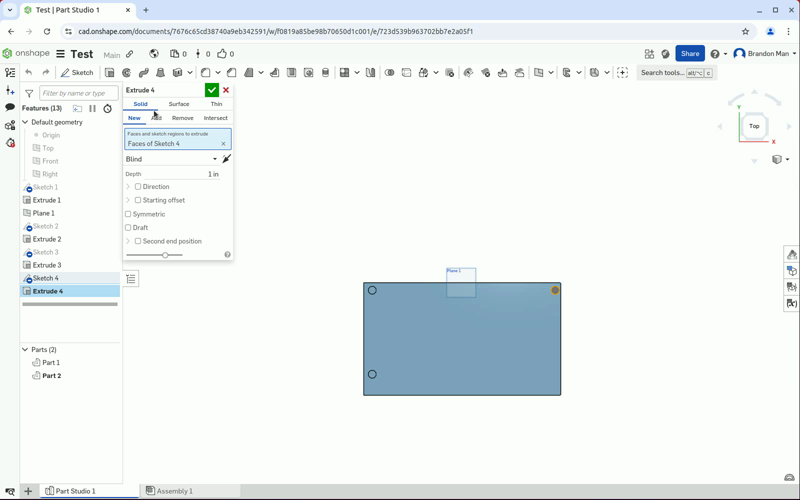
mouse_move(186, 120)
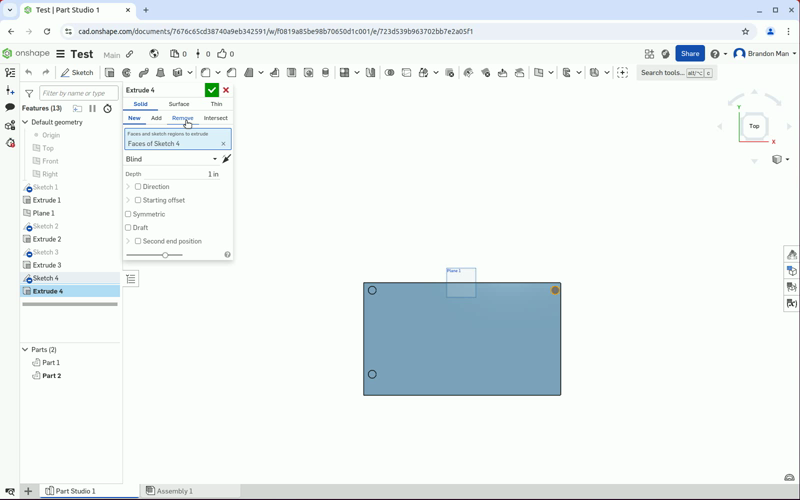
click(186, 120)
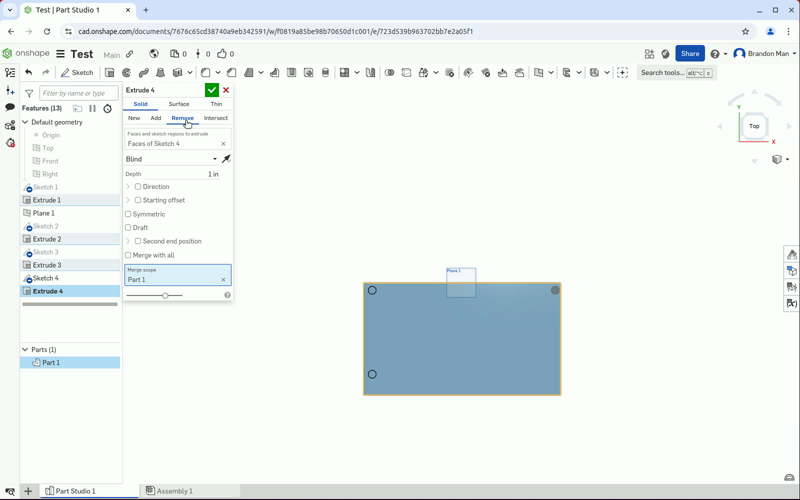
key(tab, 4)
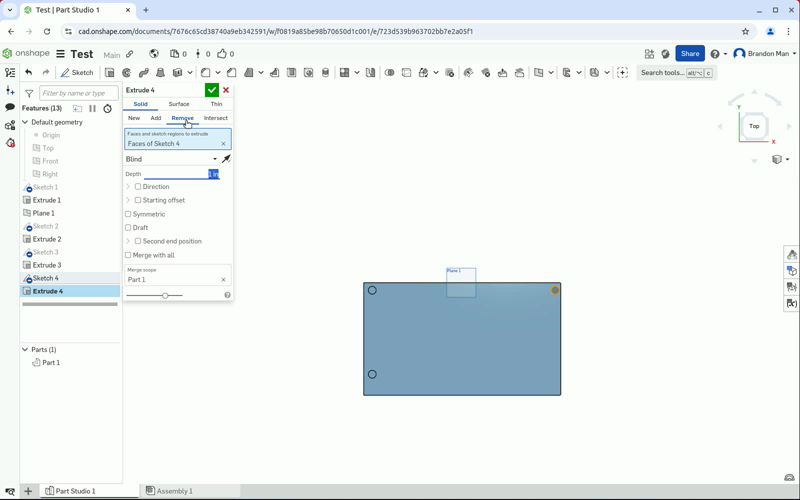
text(2.648)
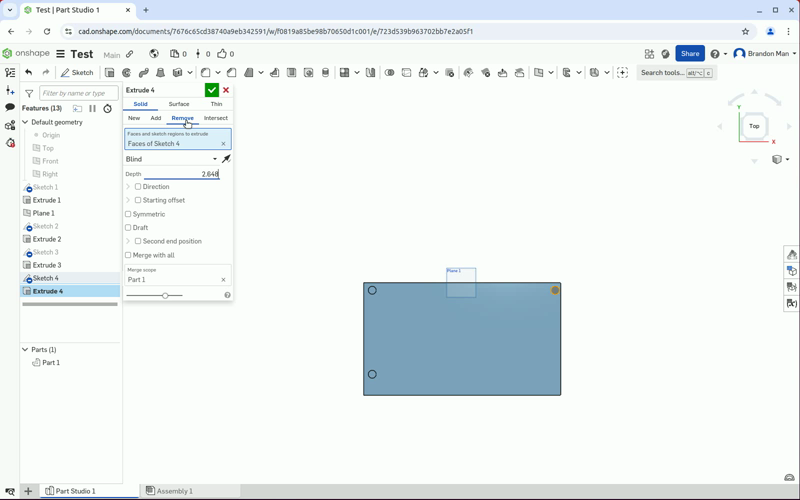
key(tab, 6)
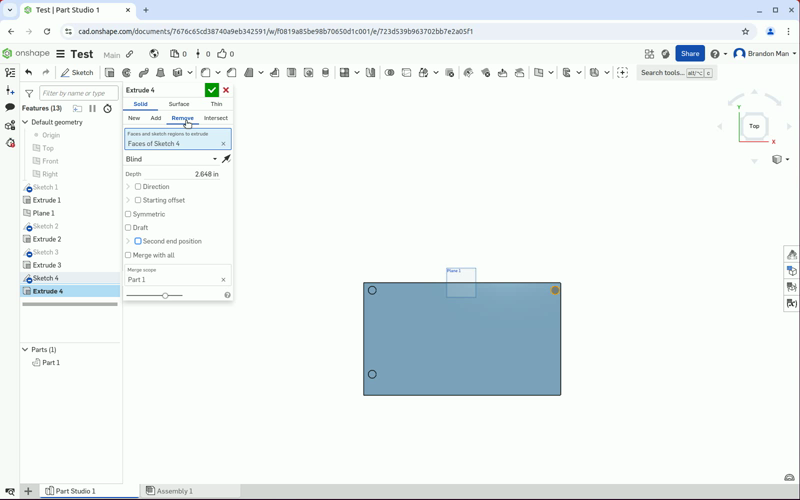
key(space)
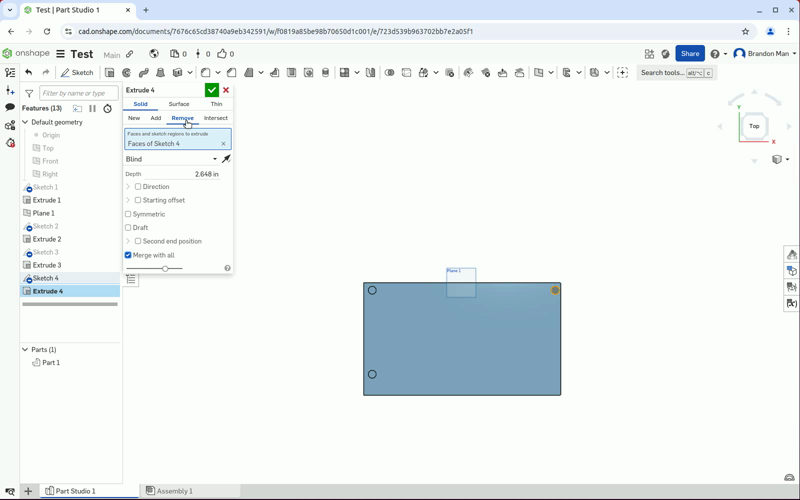
key(enter)
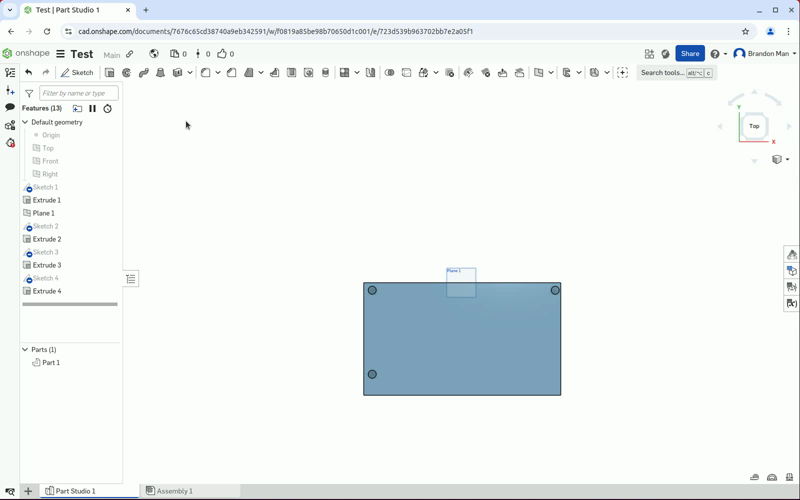
key(shift+h)
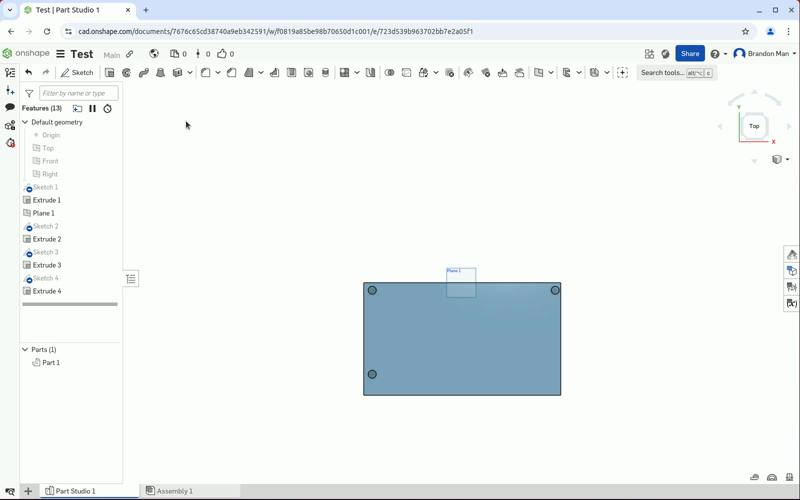
key(shift+h)
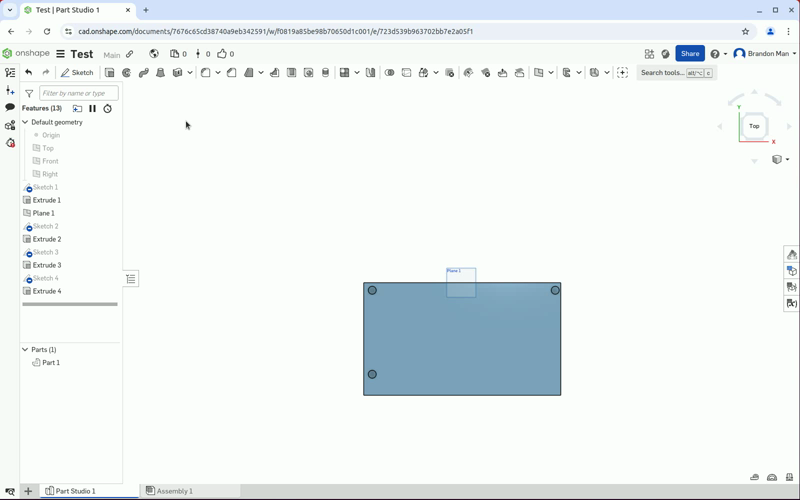
mouse_move(73, 189)
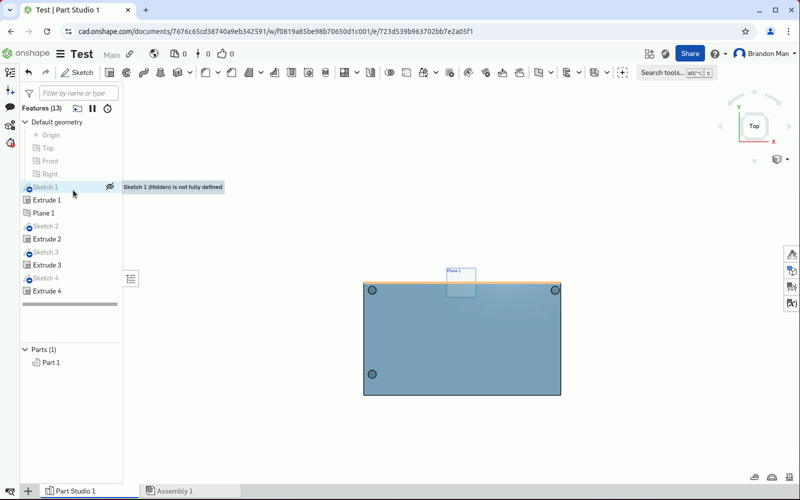
click(73, 189)
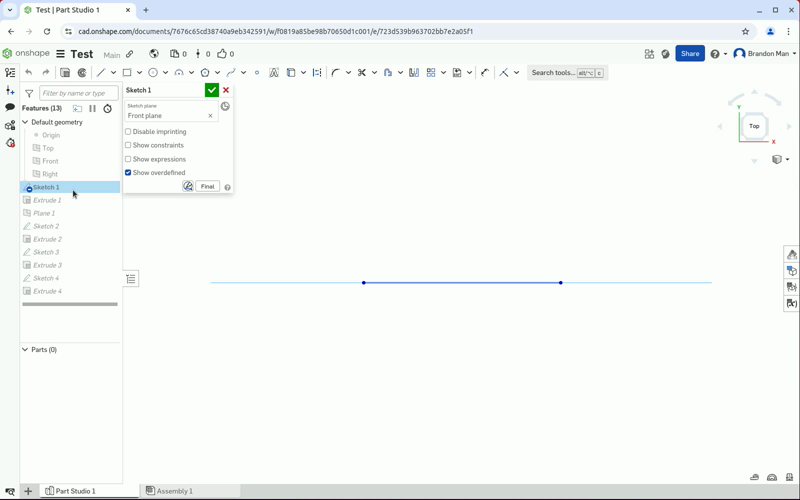
mouse_move(229, 92)
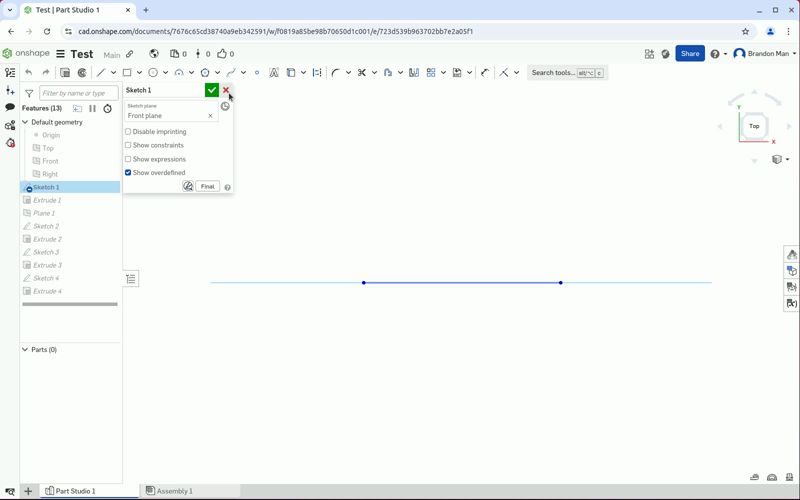
click(229, 92)
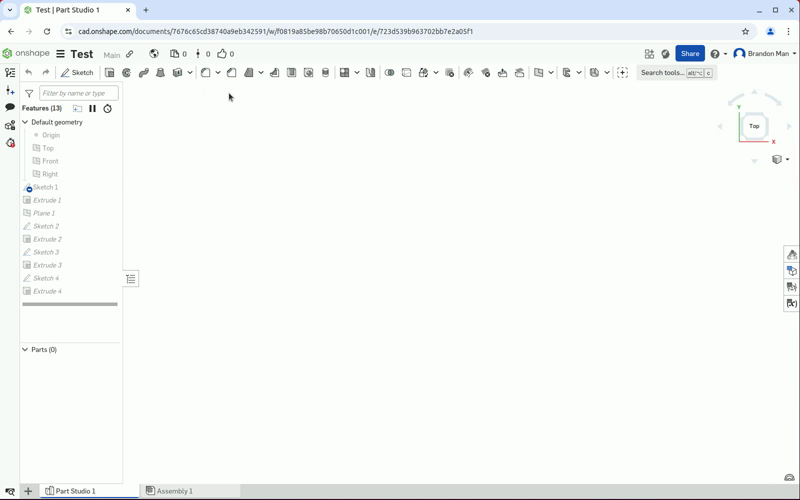
key(shift+s)
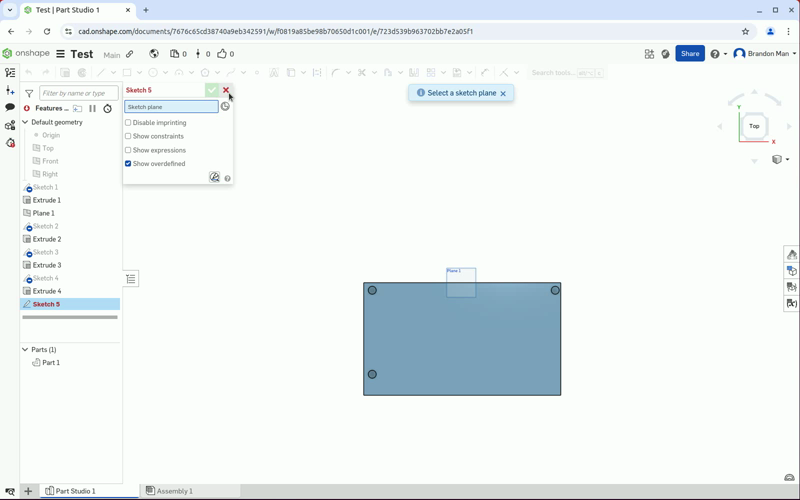
mouse_move(73, 215)
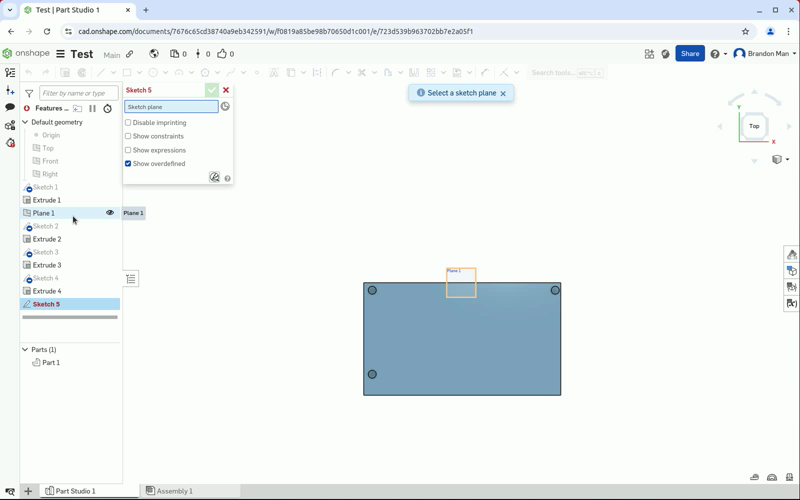
click(73, 215)
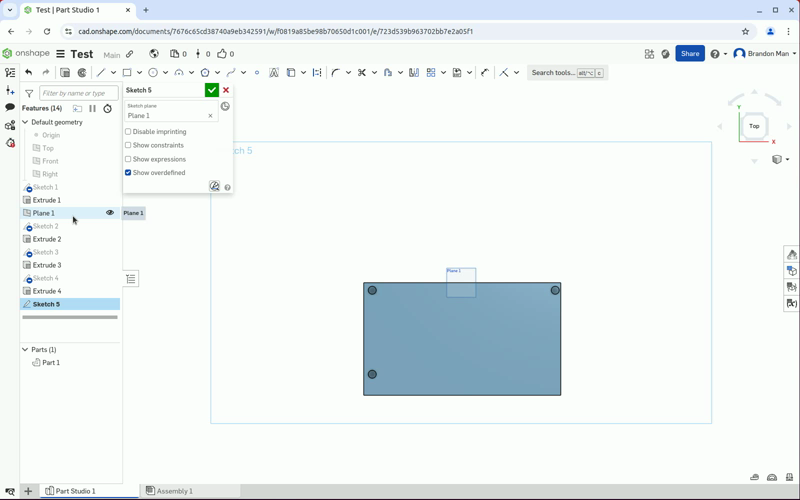
mouse_move(73, 352)
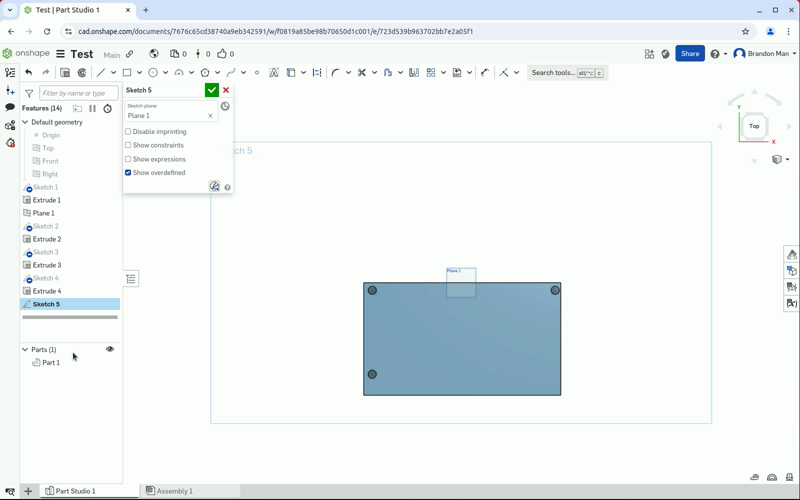
key(y)
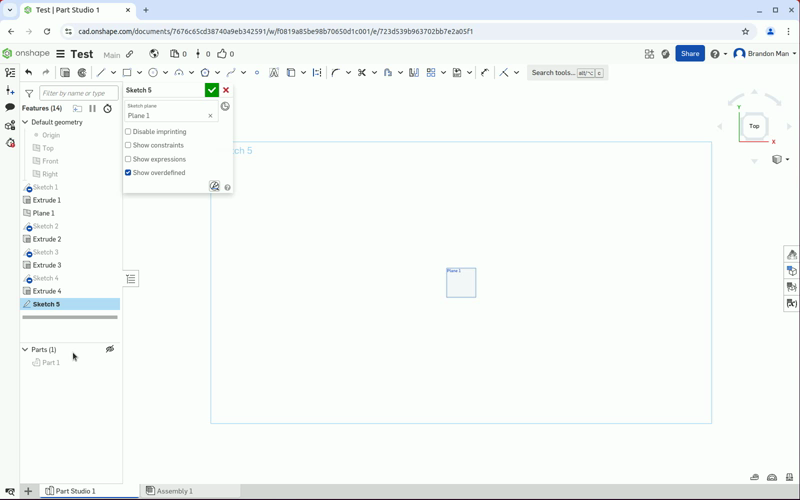
key(c)
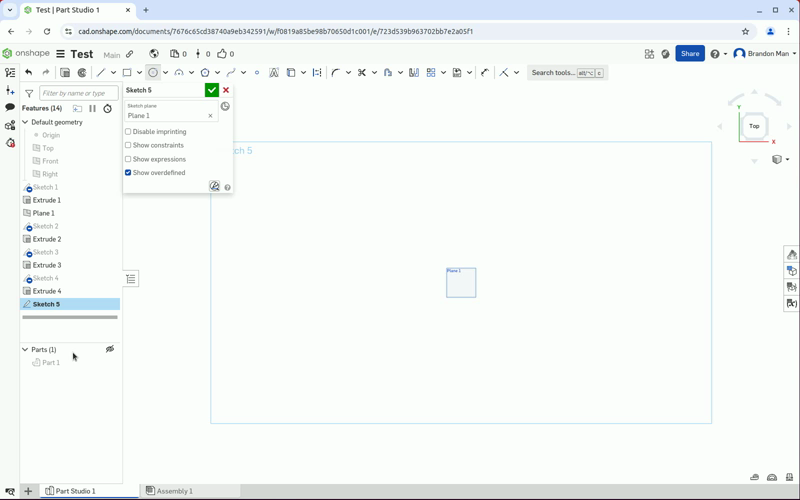
key_down(shift)
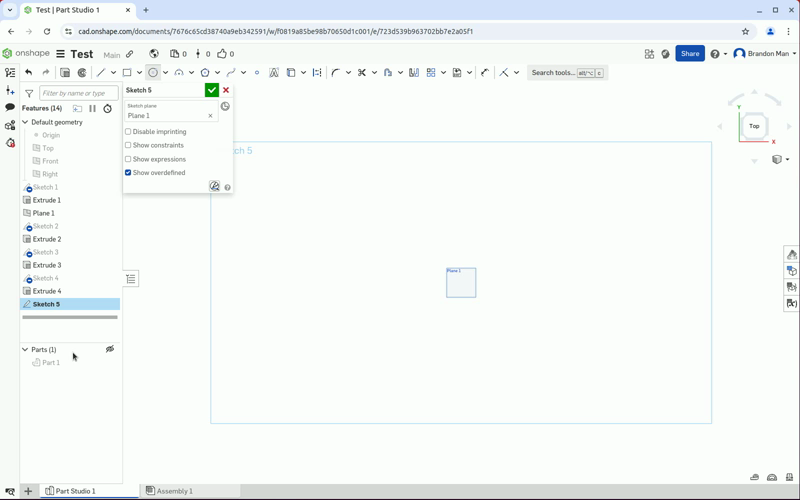
mouse_move(523, 387)
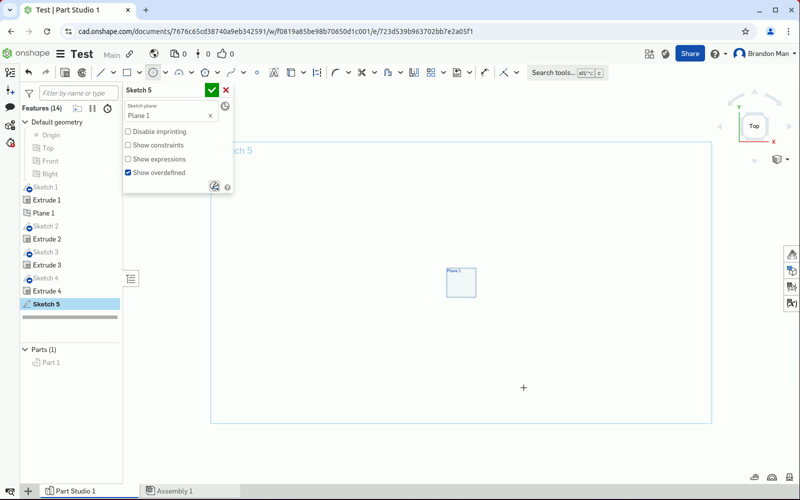
click(523, 387)
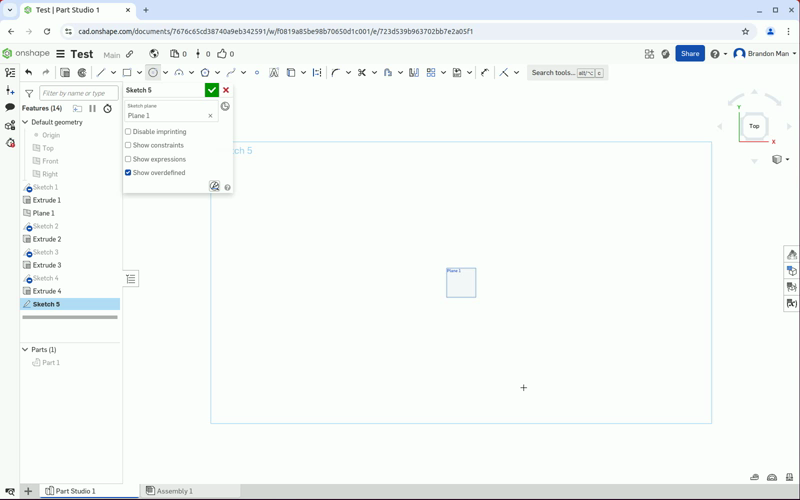
key_up(shift)
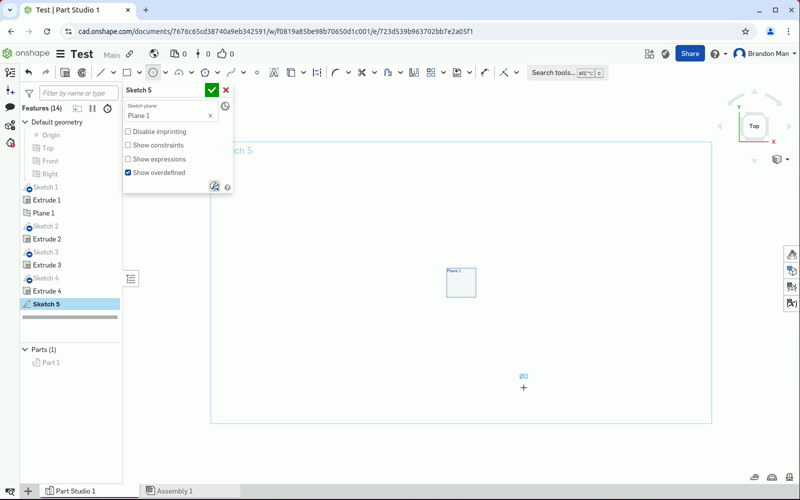
mouse_move(527, 387)
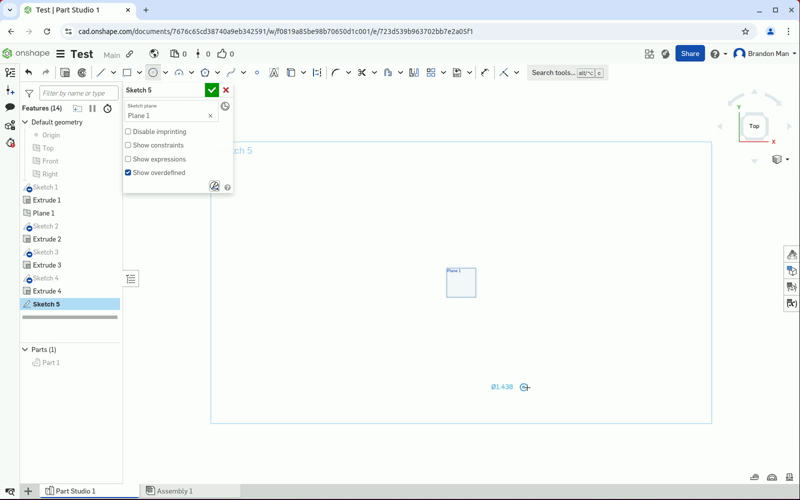
click(527, 387)
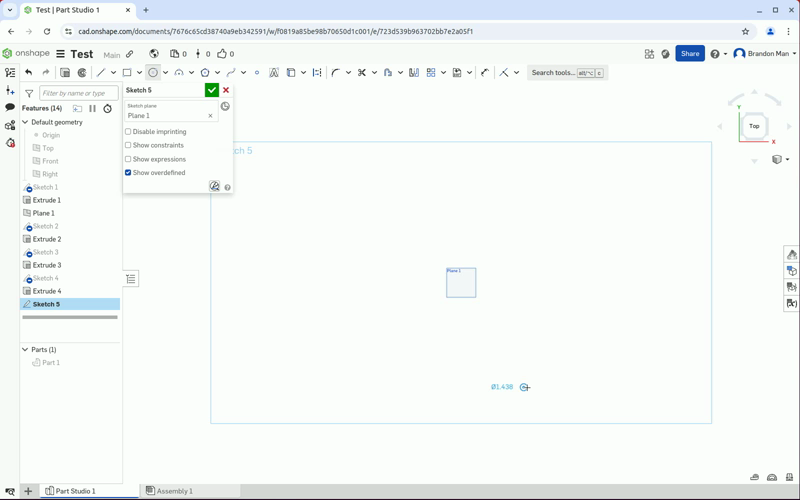
key(esc)
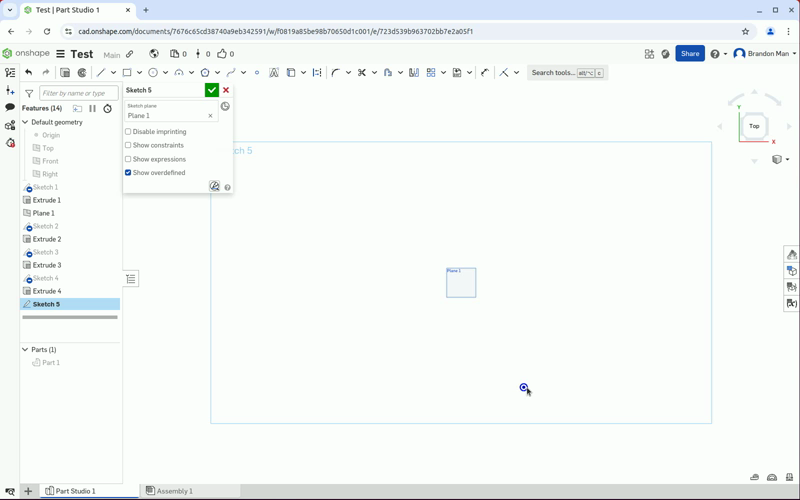
mouse_move(526, 388)
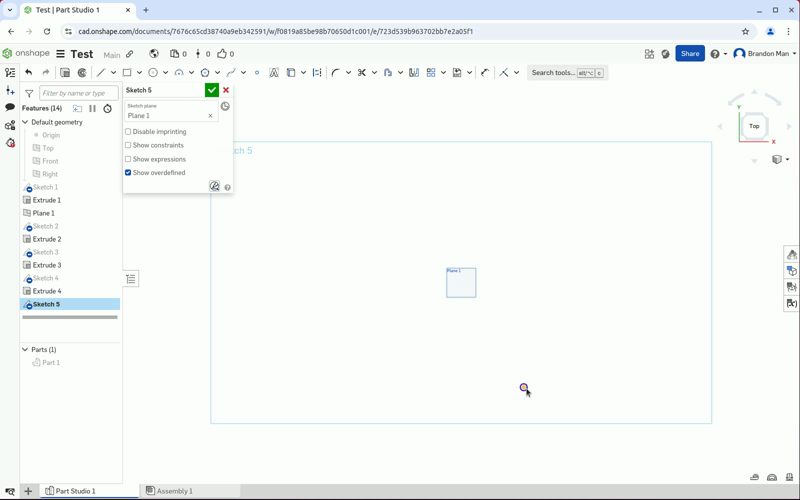
scroll(6)
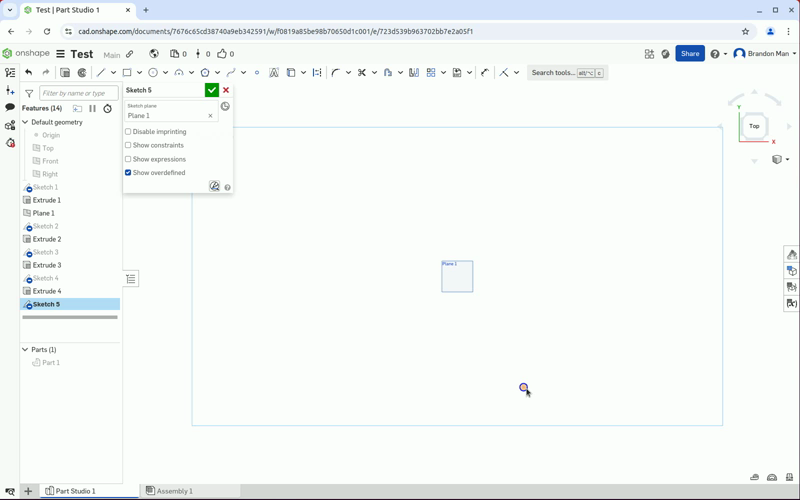
scroll(6)
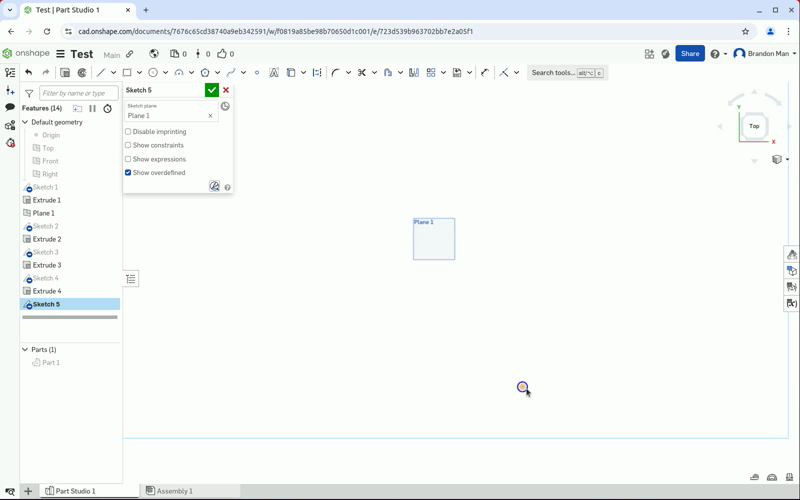
scroll(6)
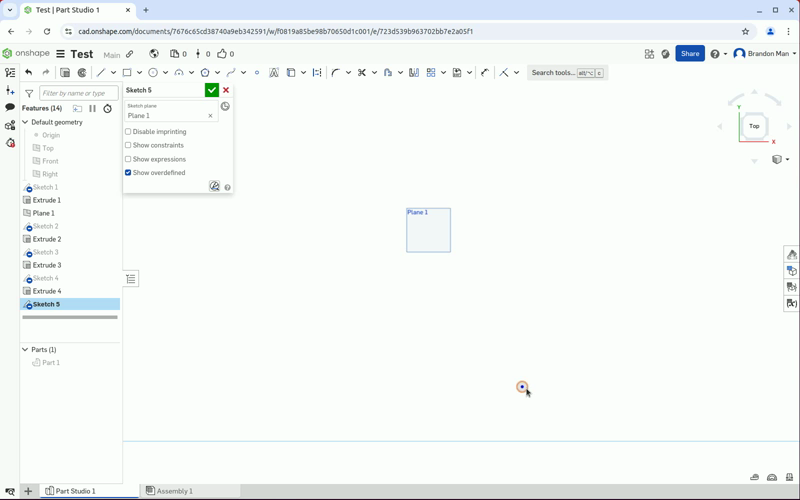
scroll(6)
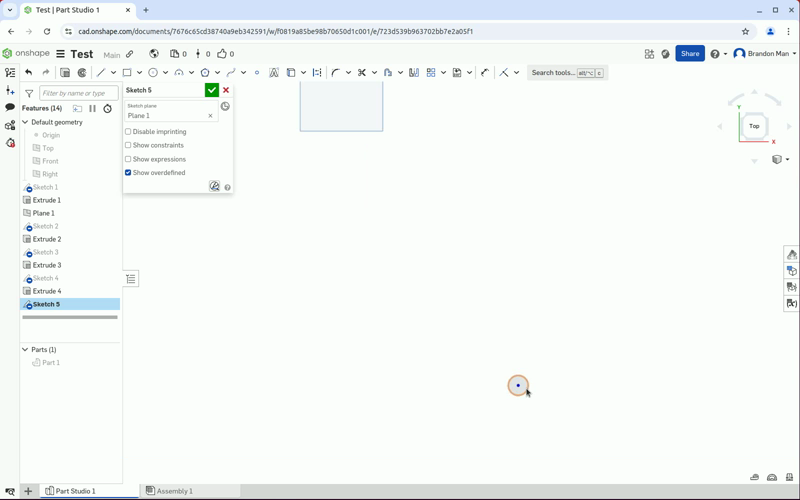
scroll(6)
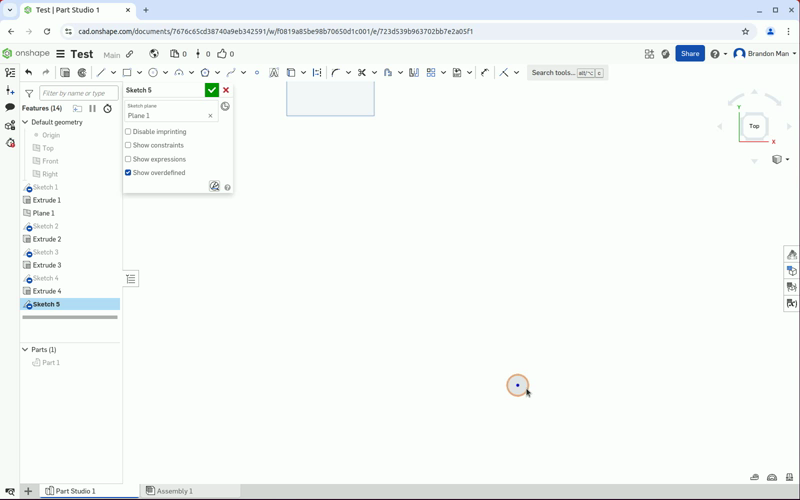
scroll(6)
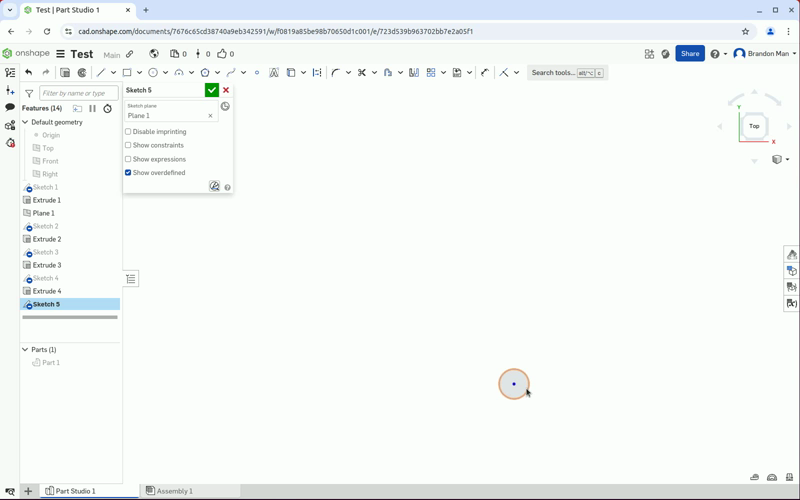
scroll(6)
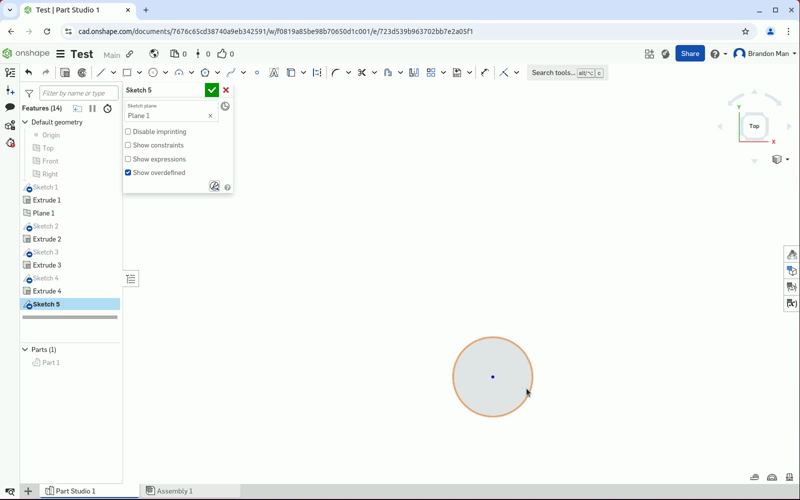
click(526, 388)
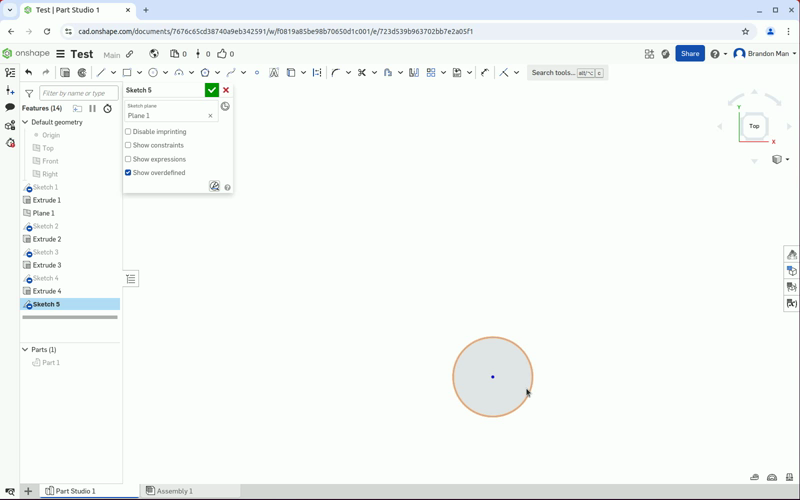
scroll(-6)
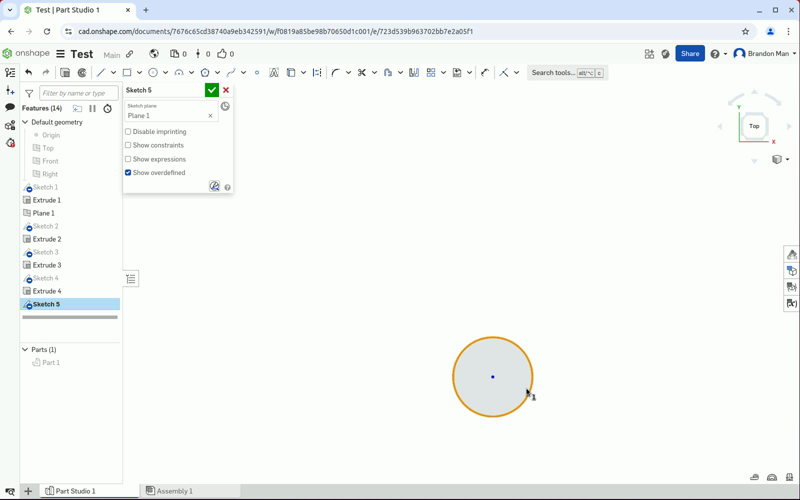
scroll(-6)
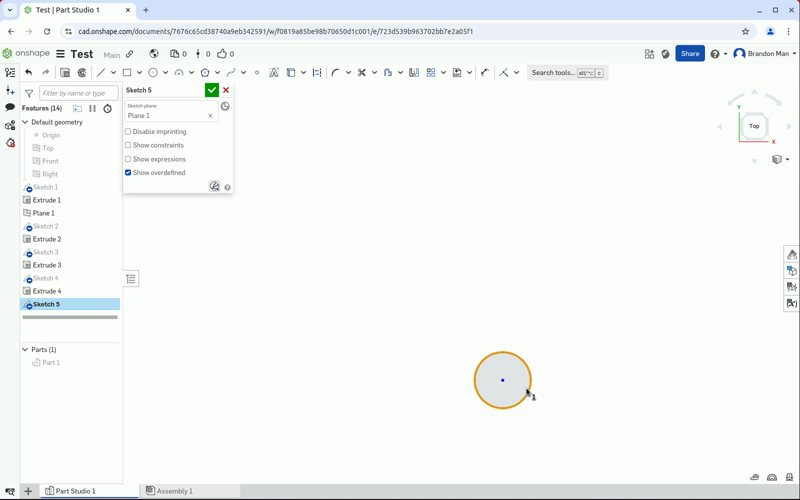
scroll(-6)
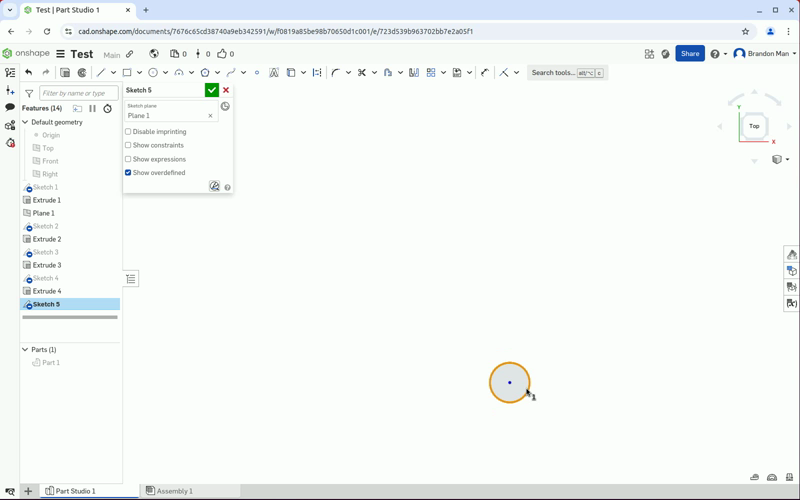
scroll(-6)
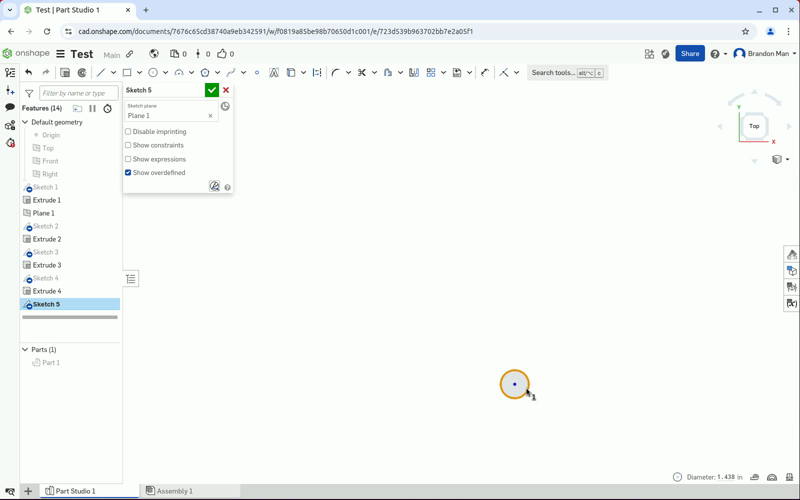
scroll(-6)
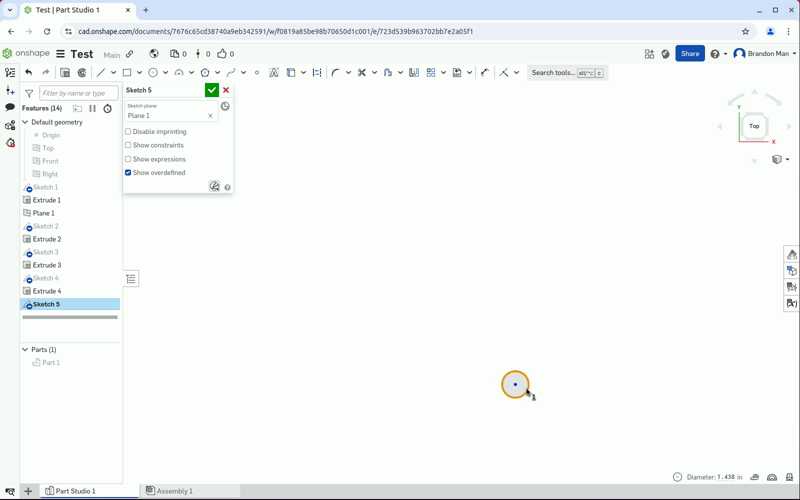
scroll(-6)
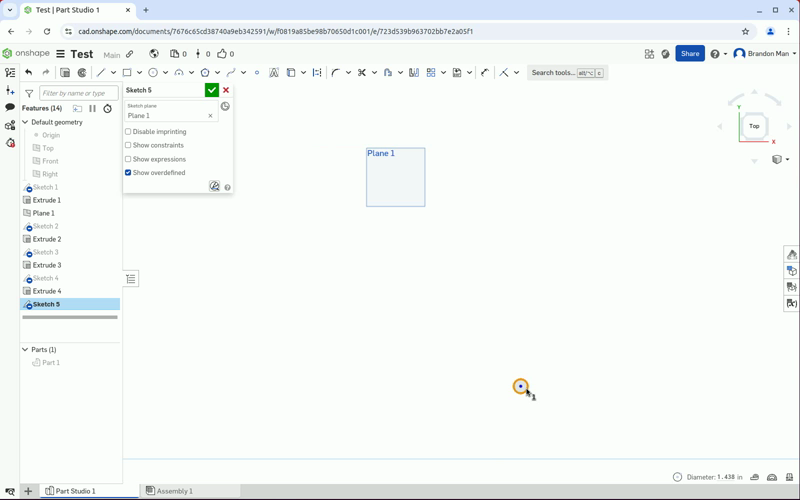
scroll(-6)
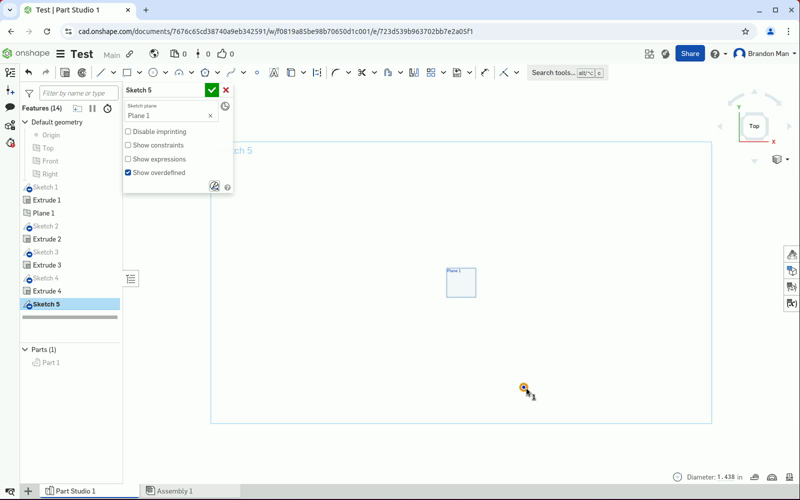
mouse_move(73, 352)
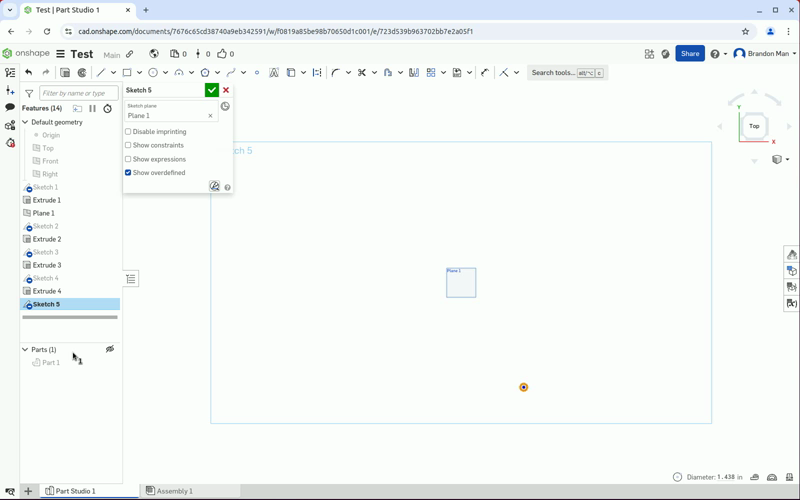
key(shift+y)
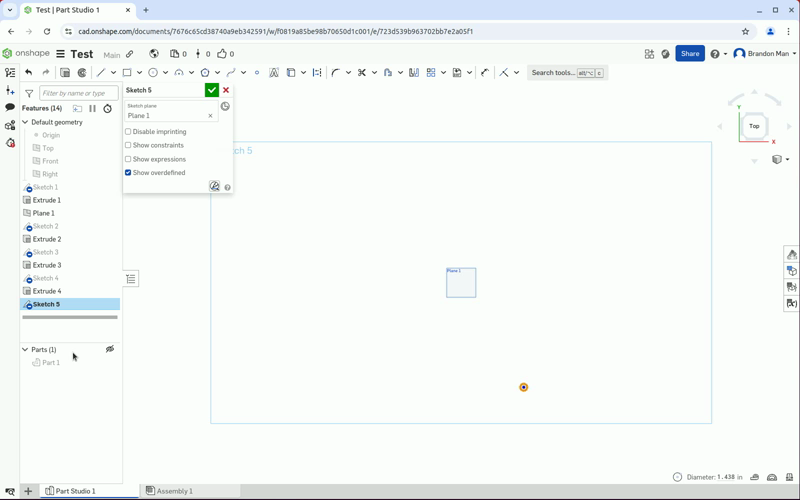
key(shift+e)
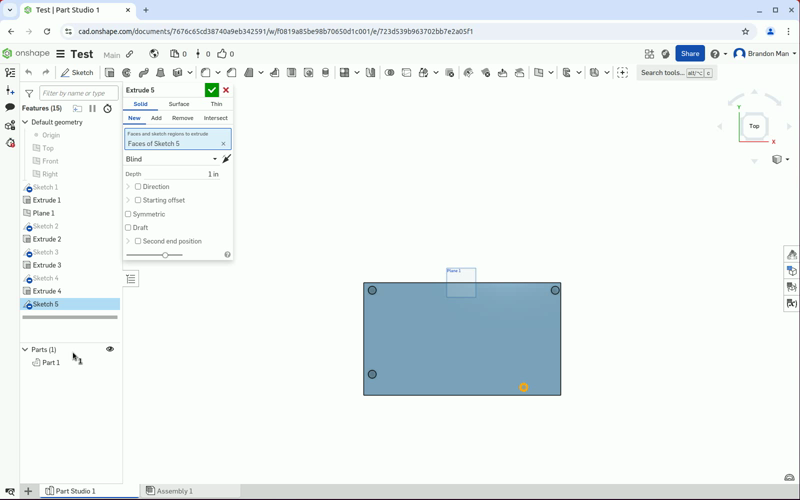
mouse_move(143, 106)
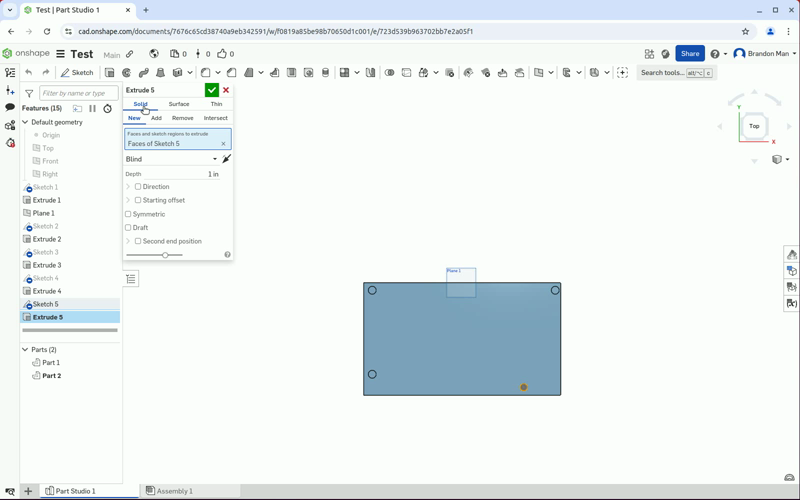
click(143, 106)
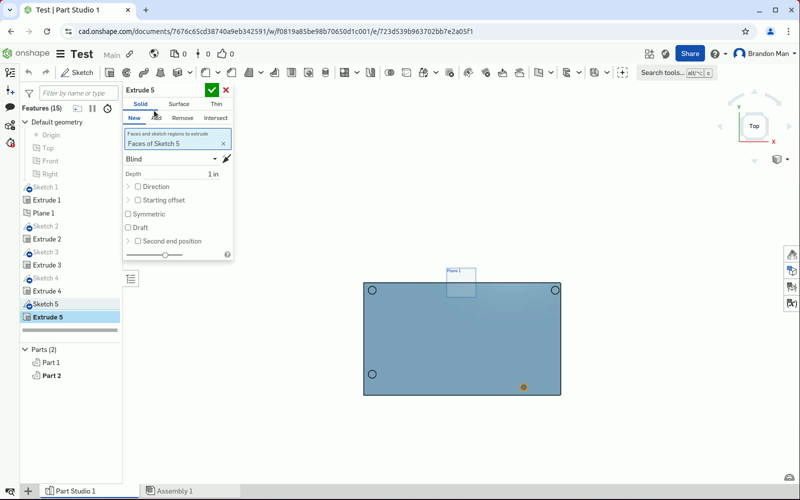
mouse_move(186, 120)
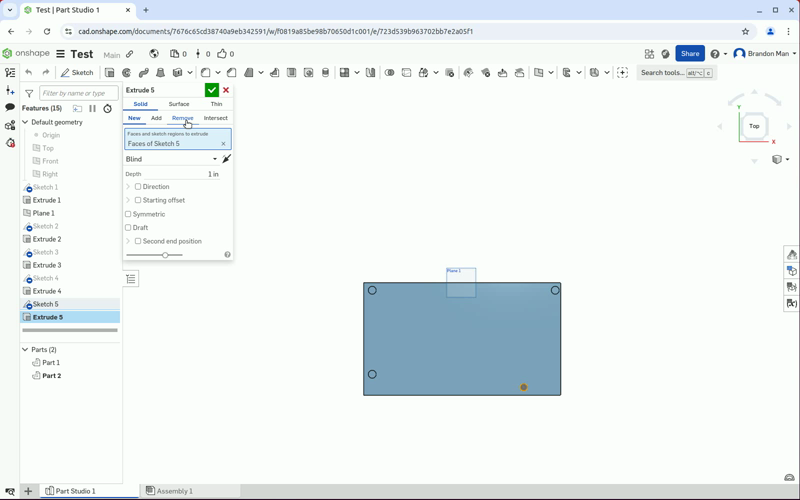
click(186, 120)
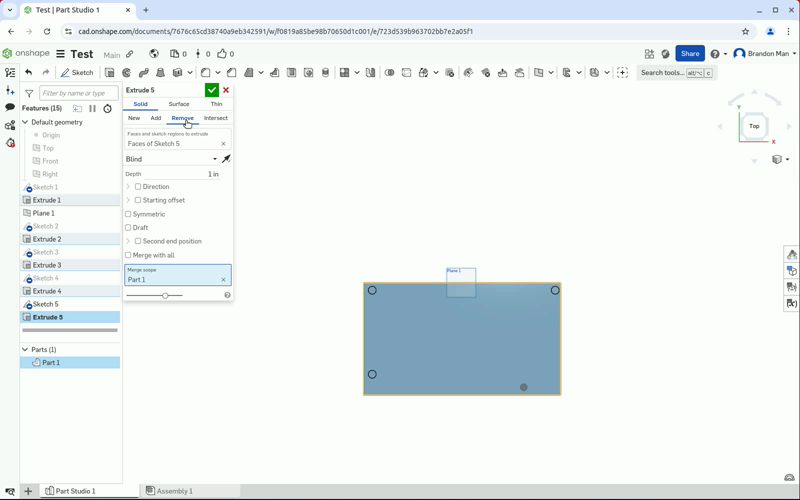
key(tab, 4)
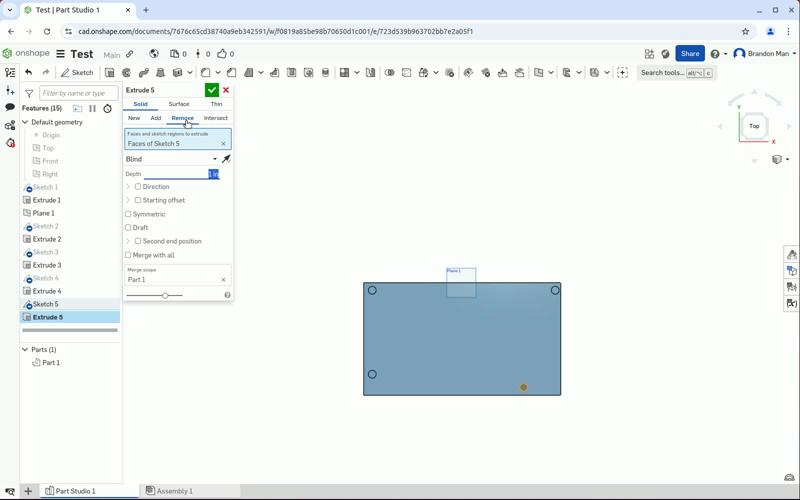
text(2.648)
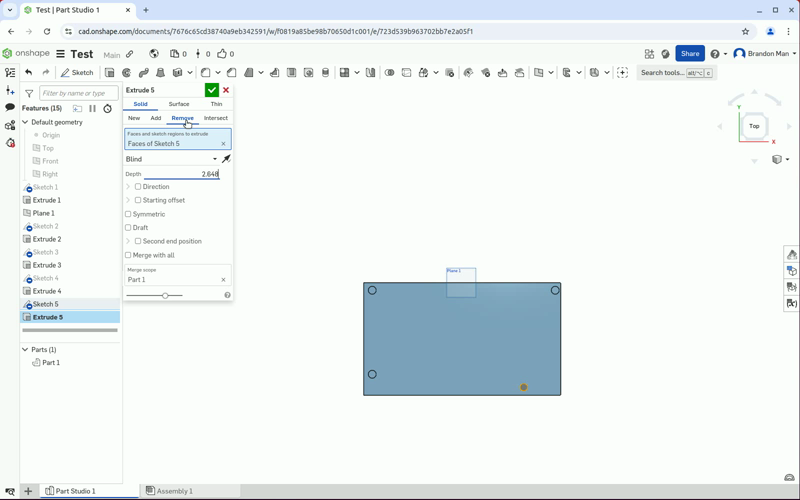
key(tab, 6)
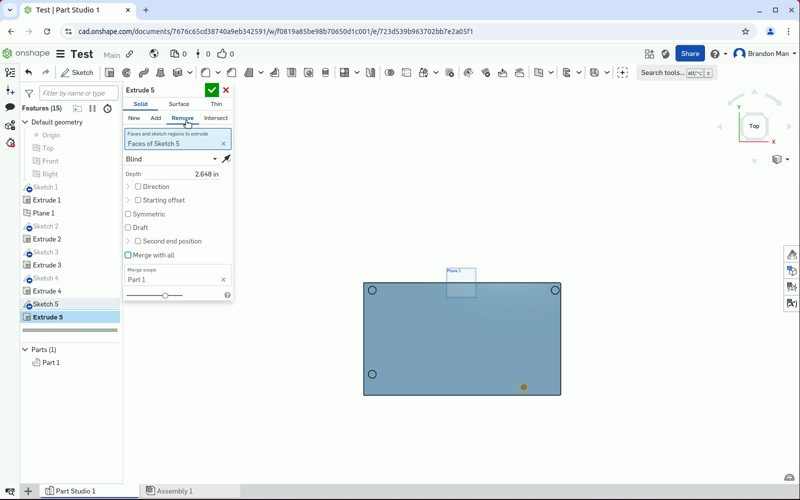
key(space)
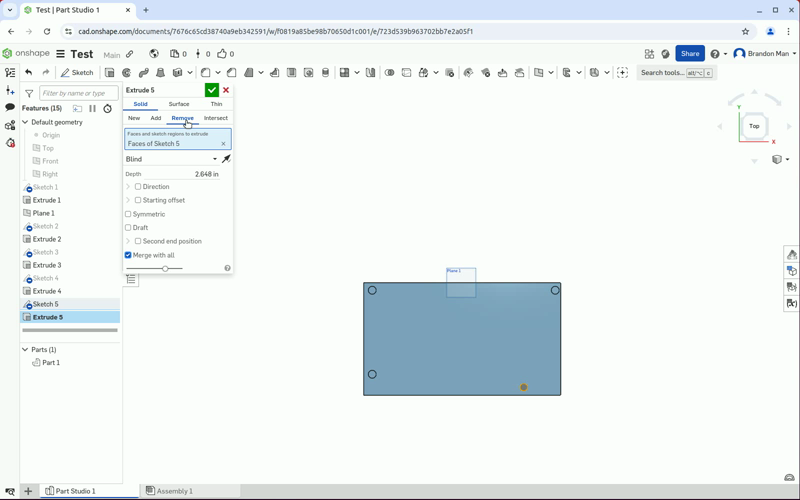
key(enter)
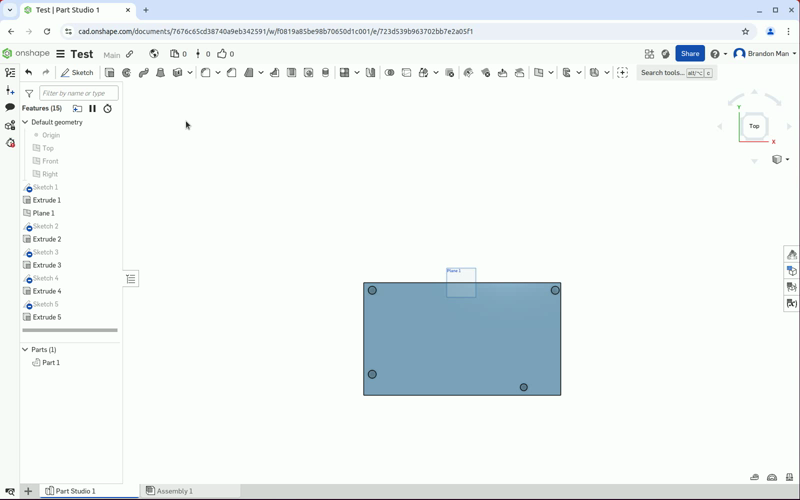
key(shift+h)
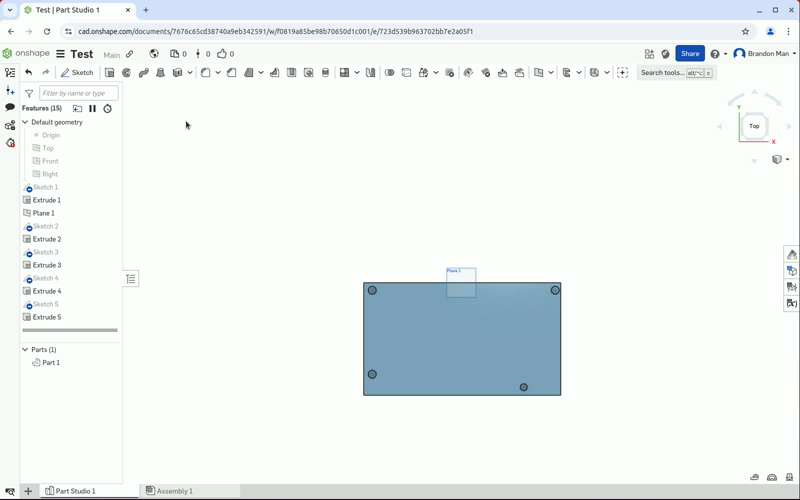
key(shift+h)
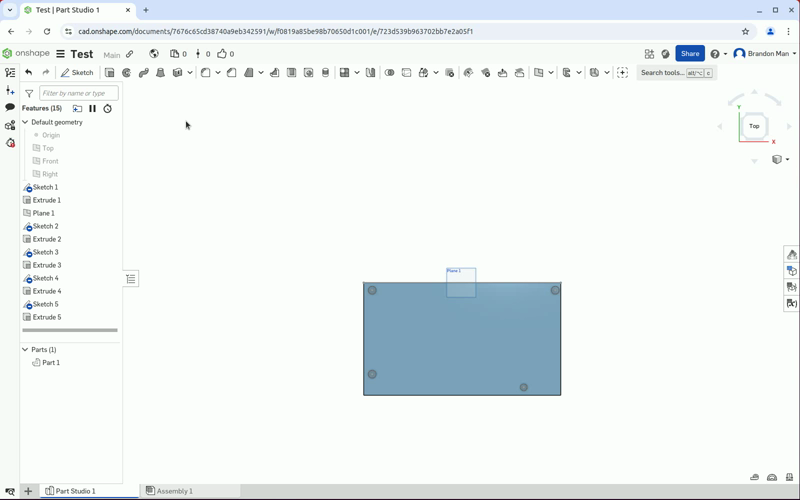
key(shift+7)
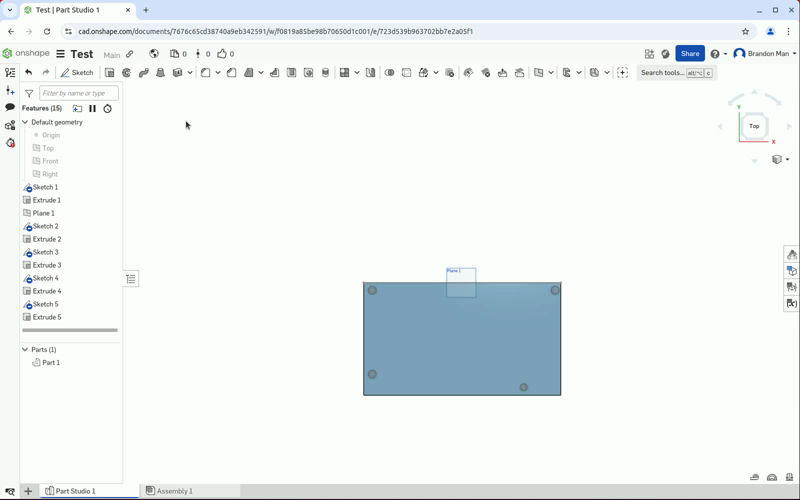
key(up, 3)
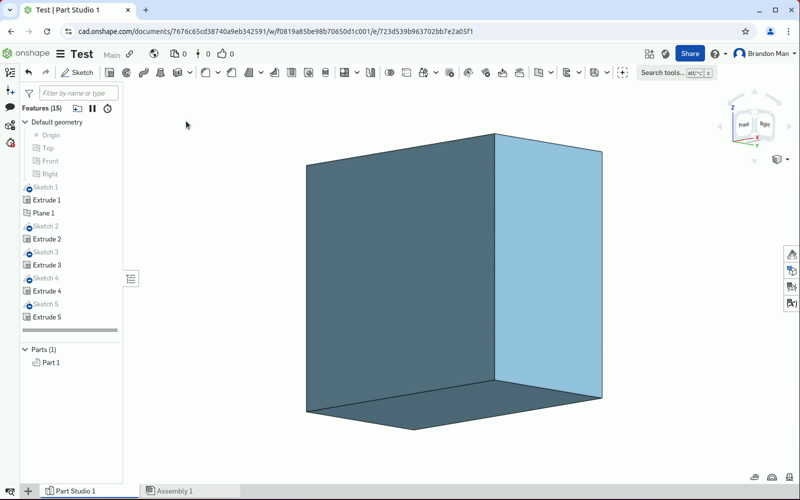
key(left, 3)
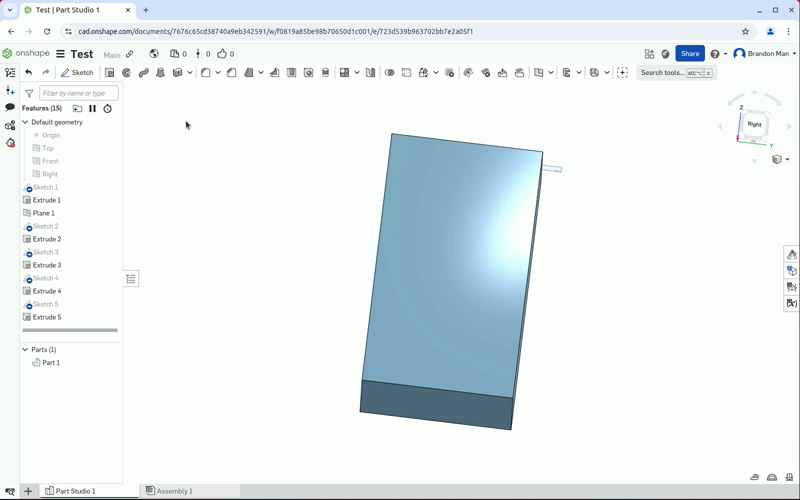
key(right, 3)
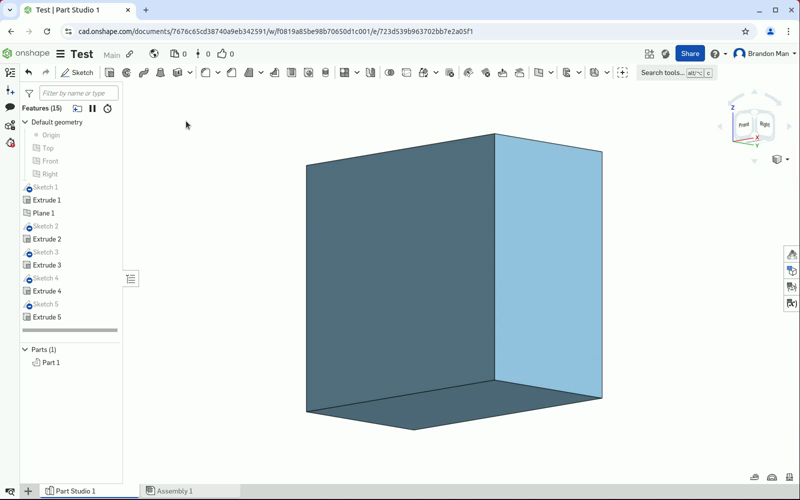
key(down, 3)
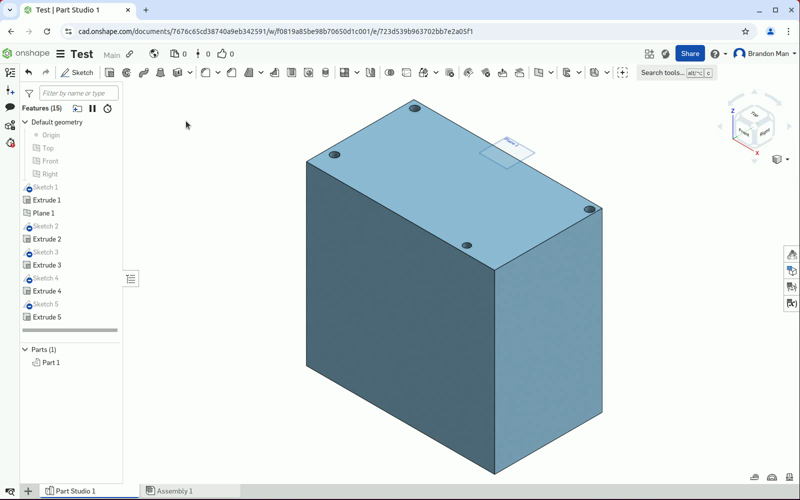
mouse_move(73, 189)
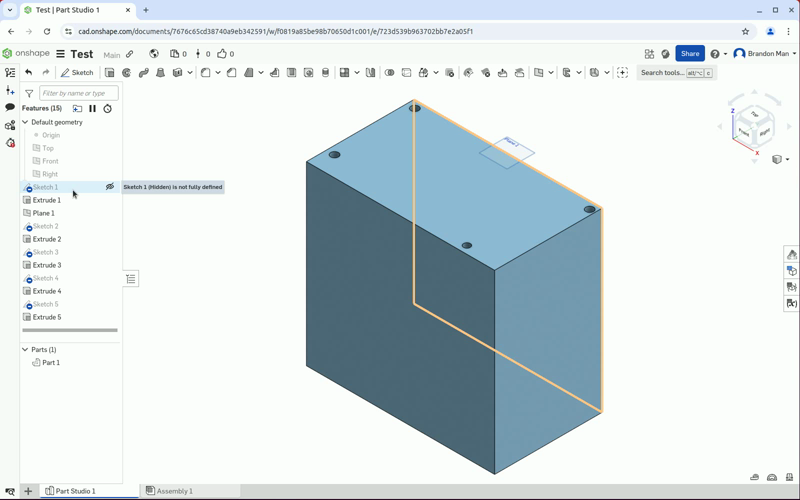
click(73, 189)